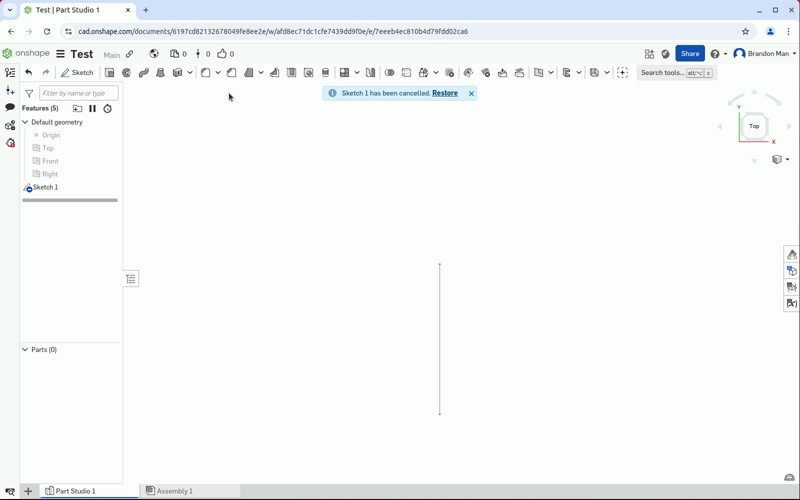
key(shift+h)
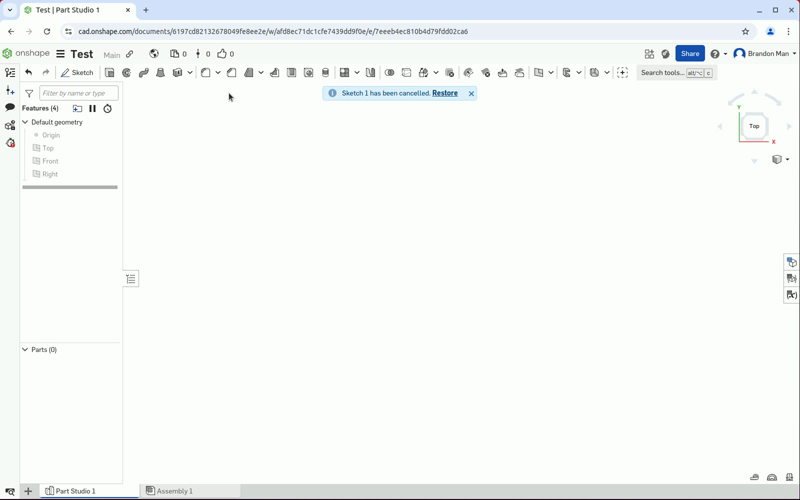
mouse_move(73, 352)
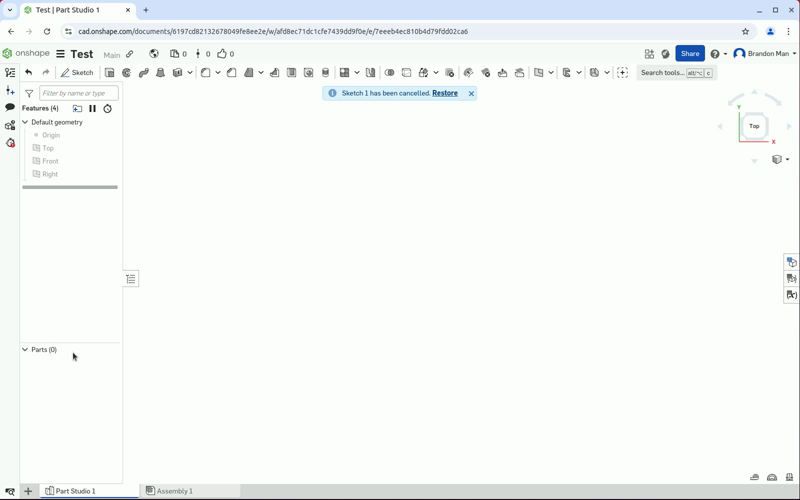
key(y)
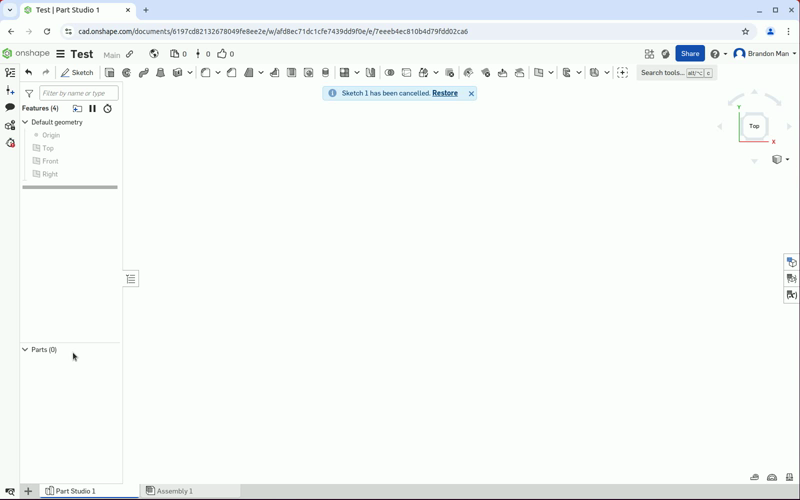
key(shift+p)
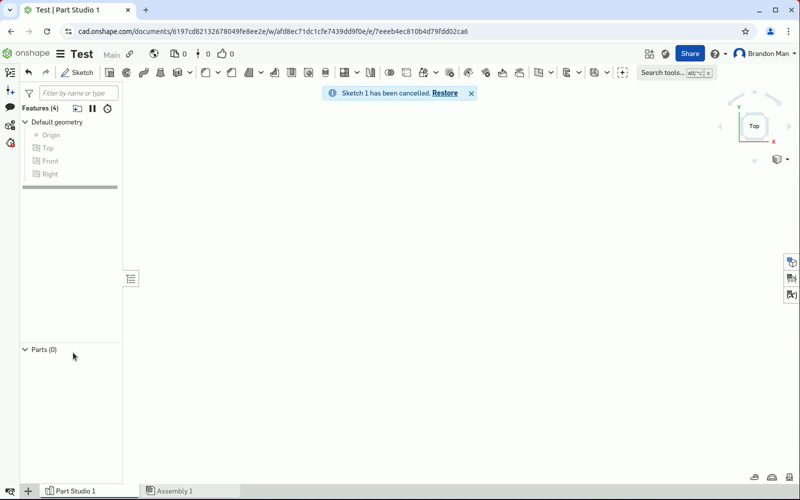
key(space)
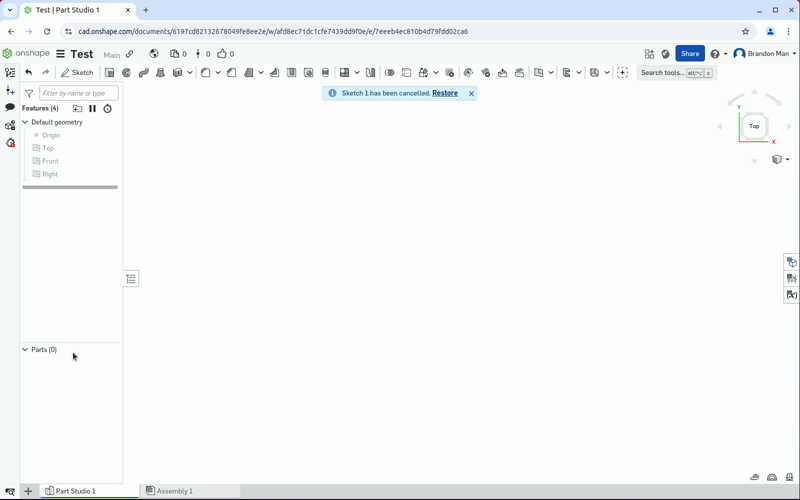
key_down(shift)
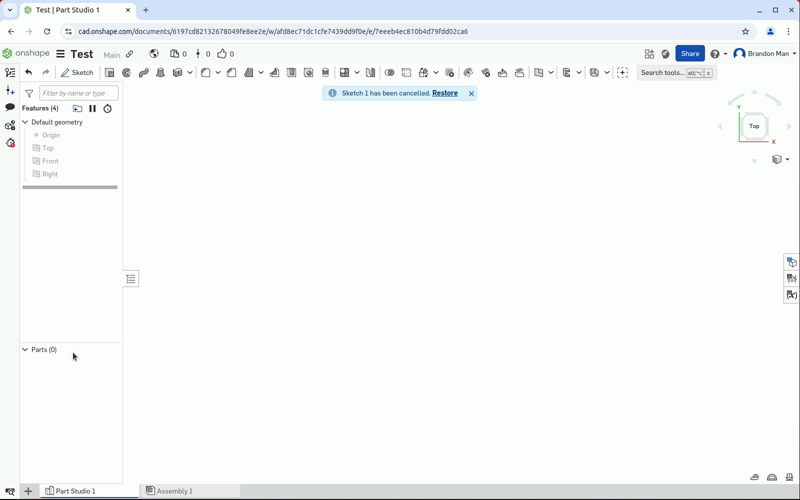
key(up)
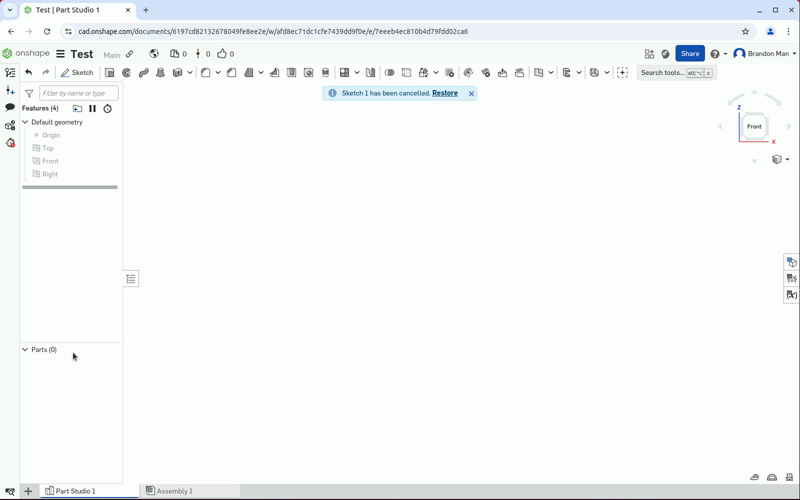
key_up(shift)
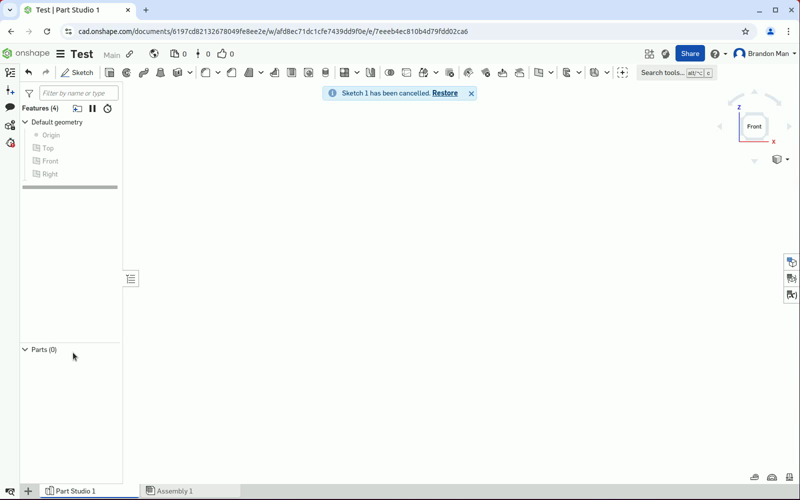
mouse_move(73, 352)
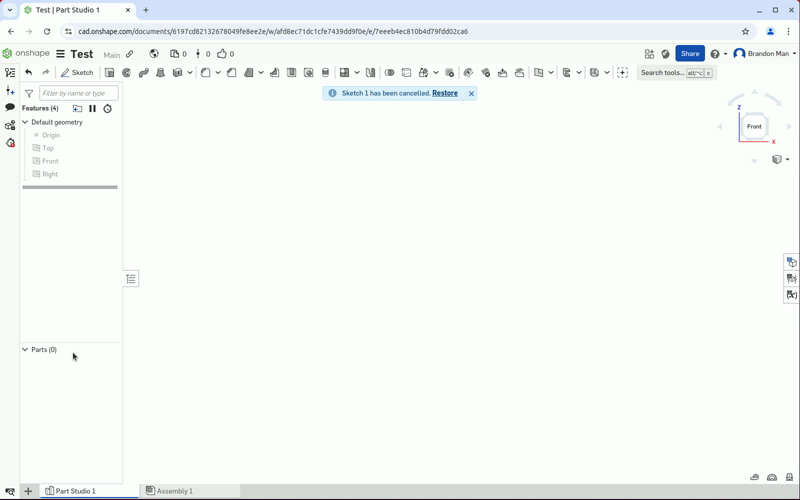
key(shift+y)
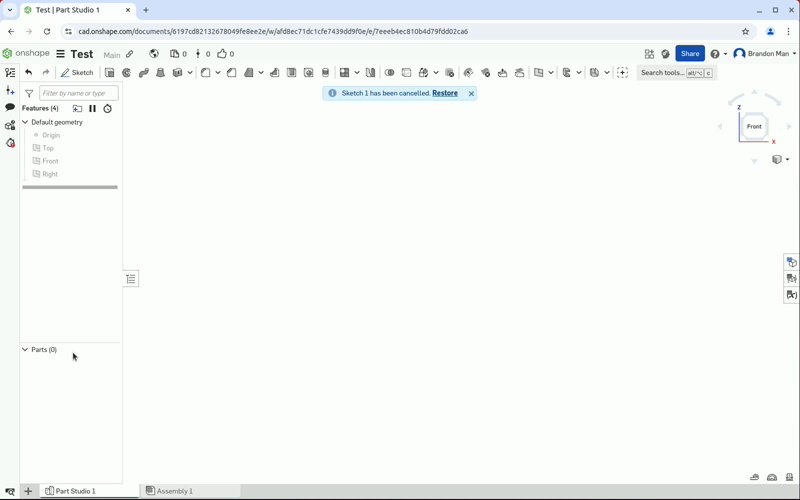
key(shift+s)
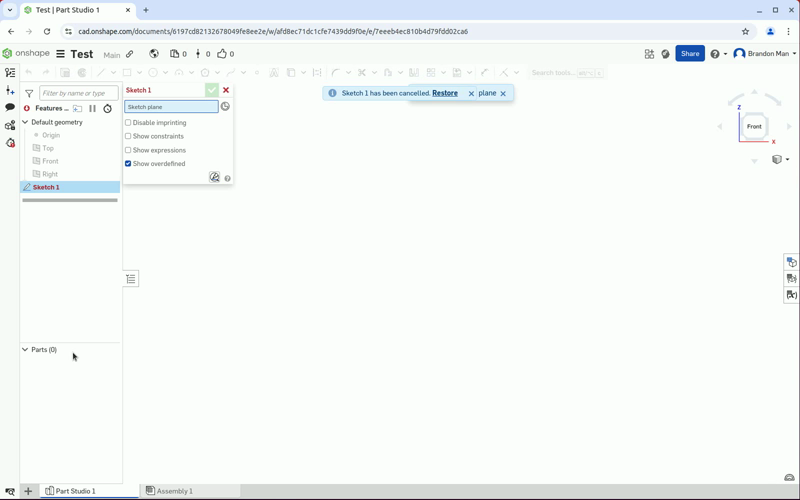
mouse_move(73, 163)
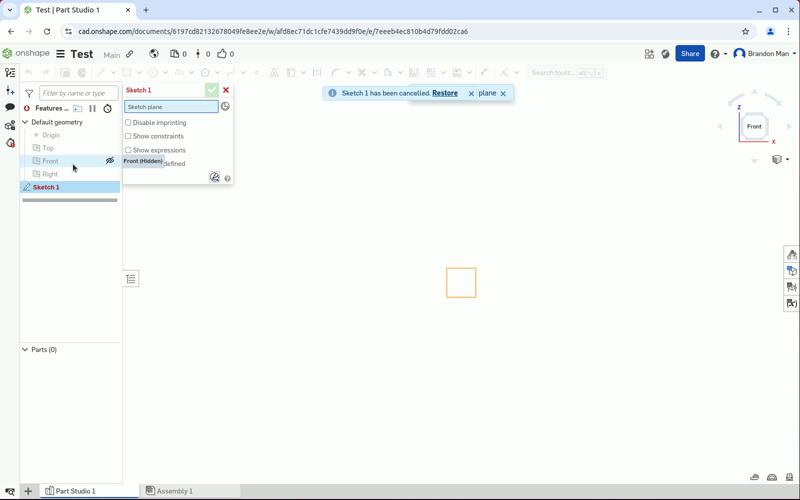
click(73, 163)
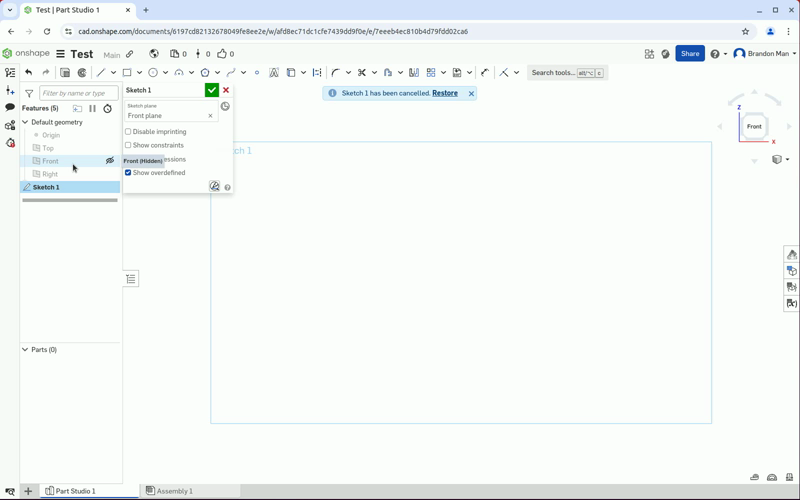
mouse_move(73, 352)
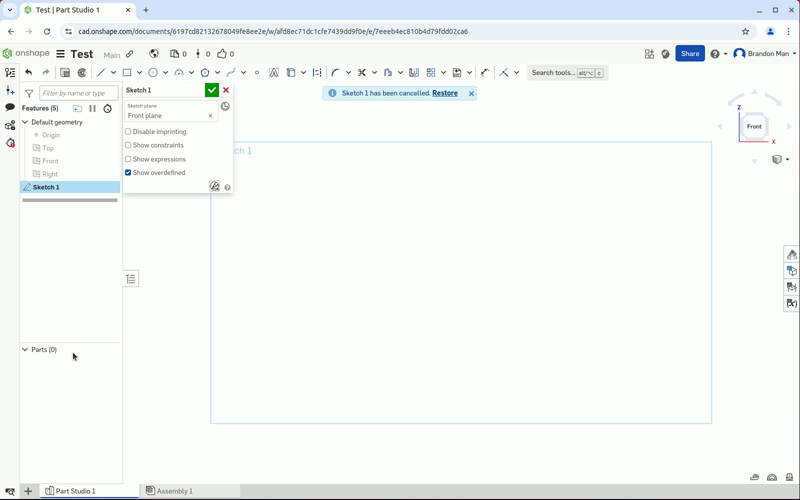
key(y)
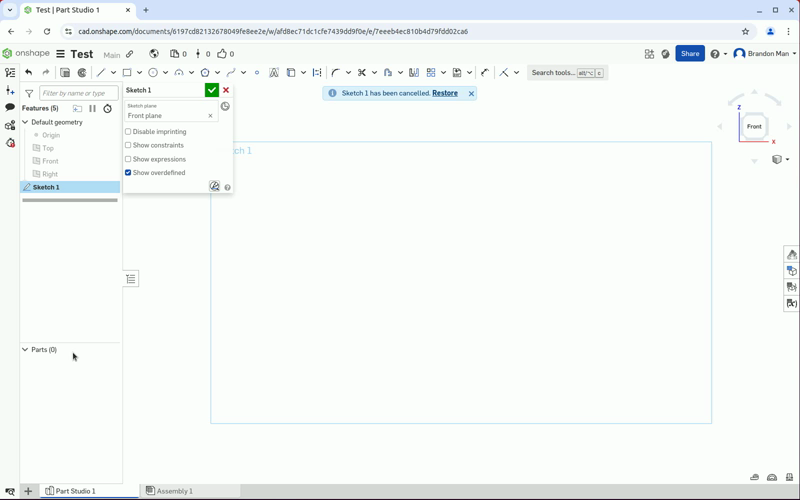
key(l)
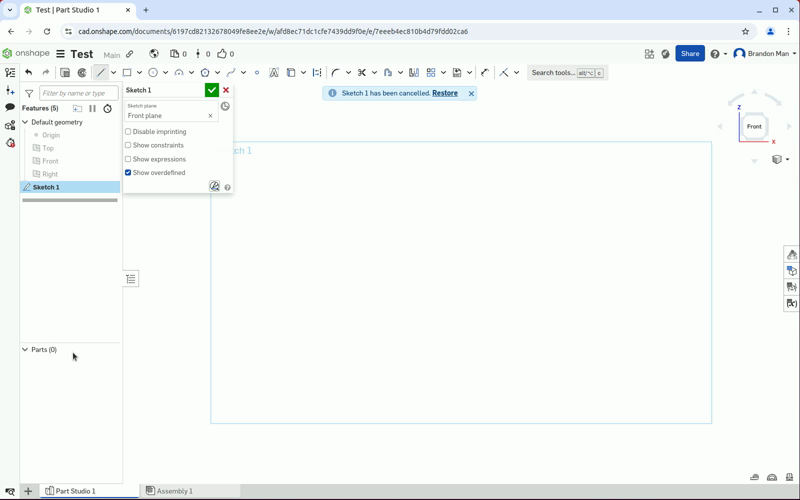
key_down(shift)
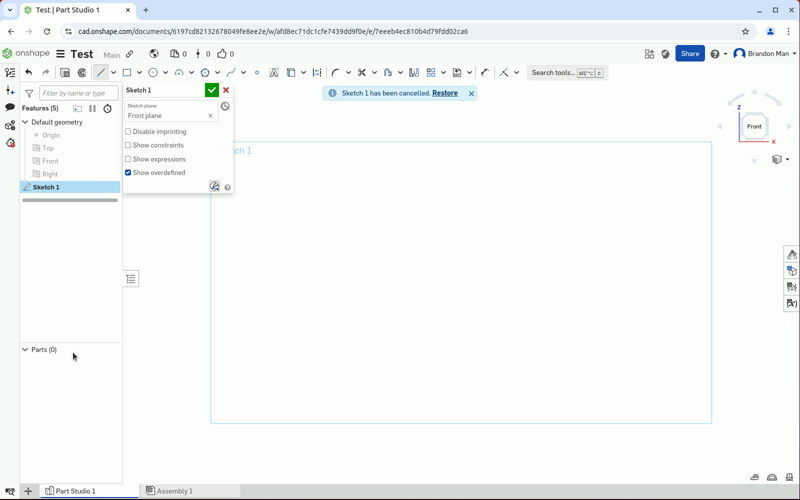
mouse_move(460, 282)
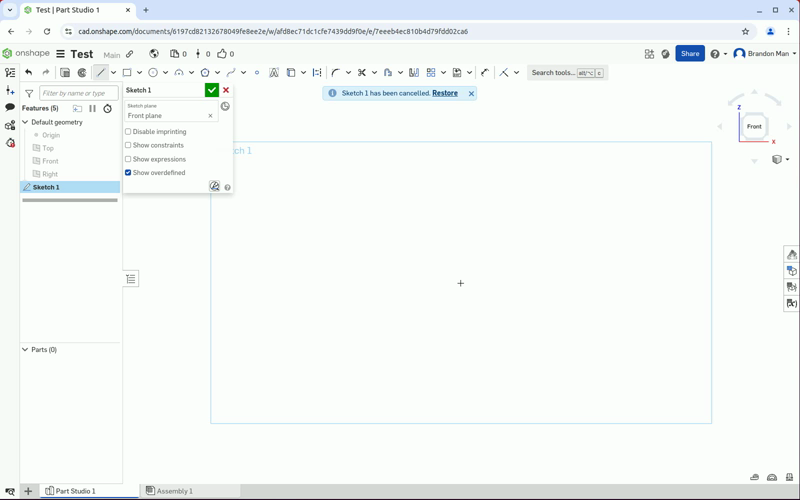
click(460, 282)
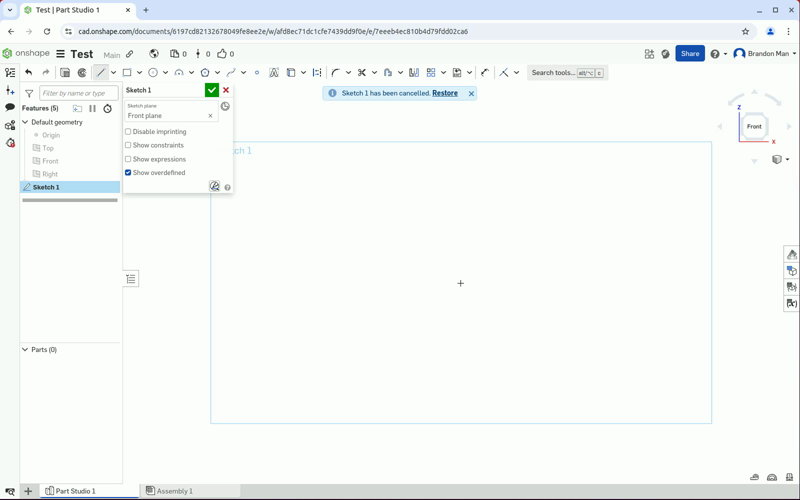
key_up(shift)
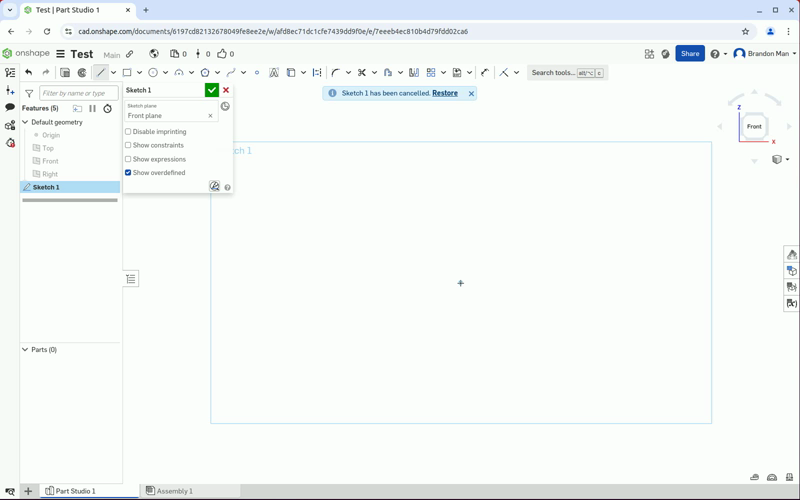
key_down(shift)
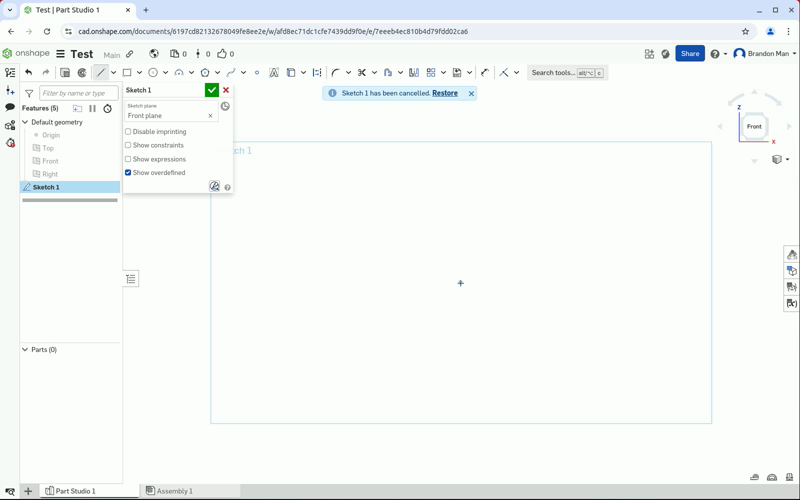
mouse_move(573, 282)
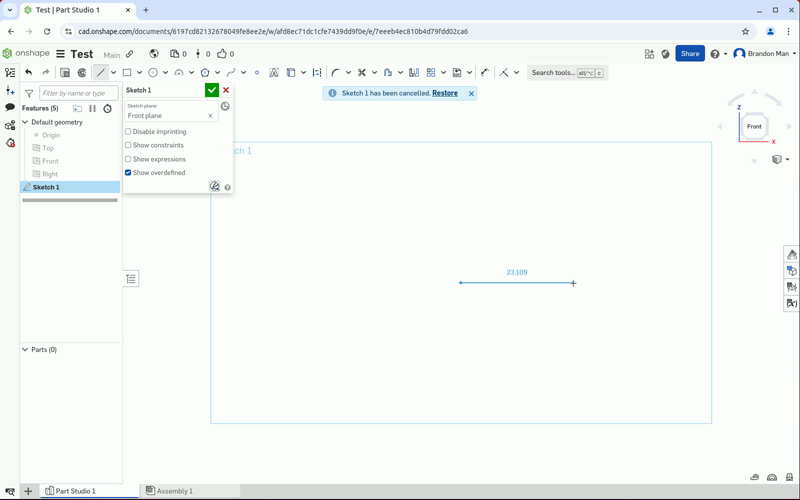
click(573, 282)
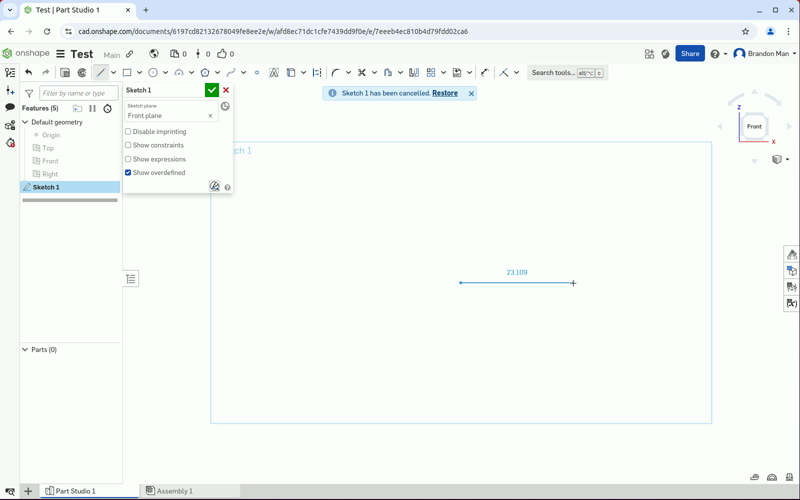
key_up(shift)
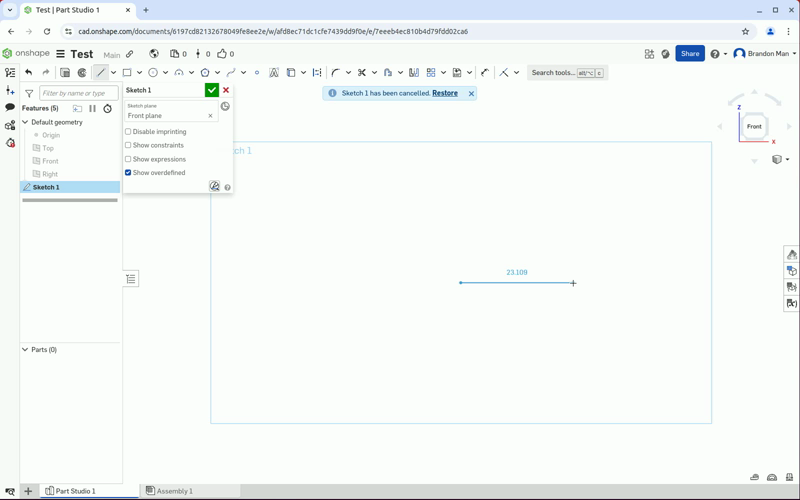
key_down(shift)
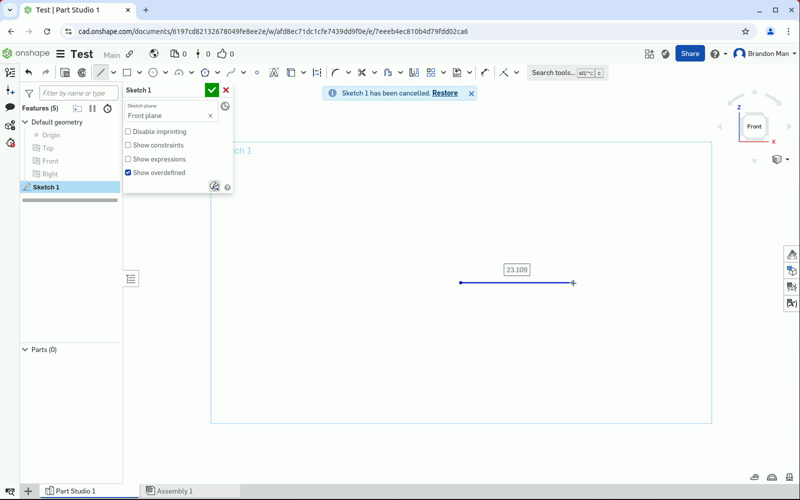
mouse_move(589, 282)
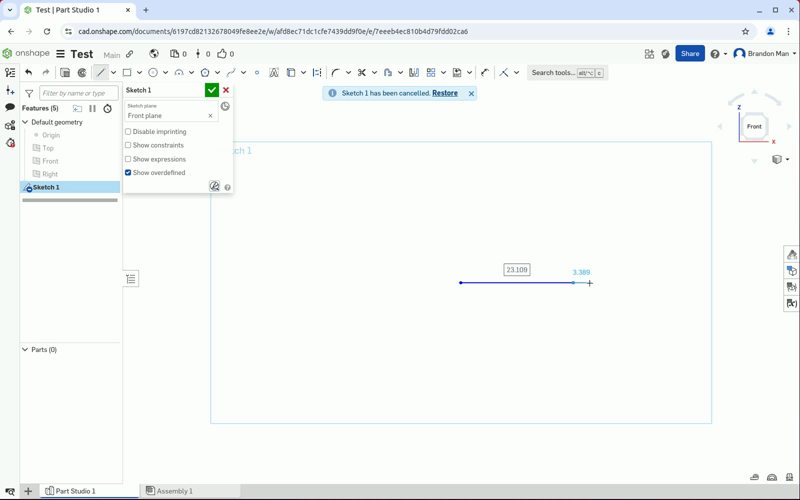
mouse_move(573, 245)
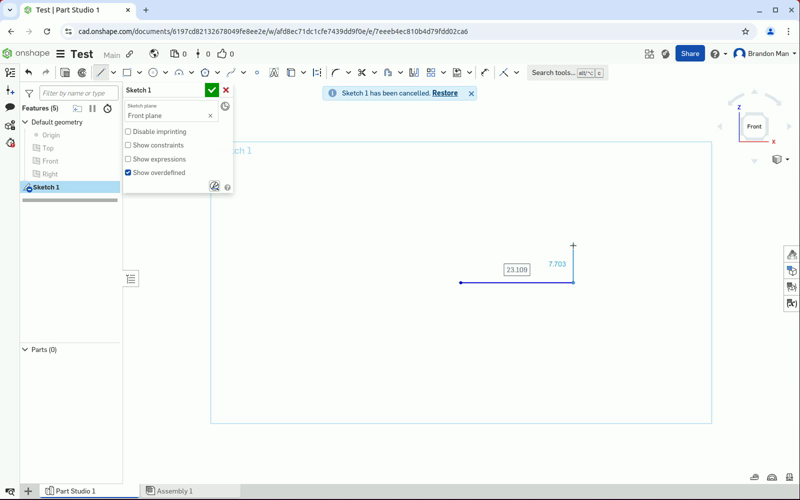
click(573, 245)
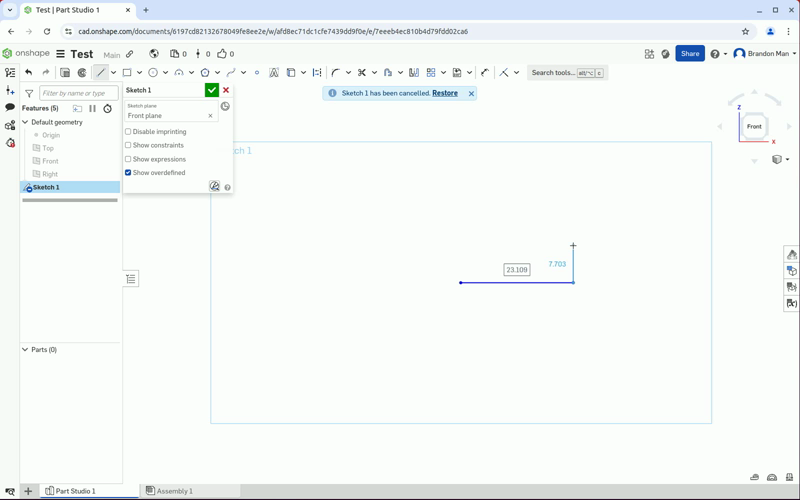
key_up(shift)
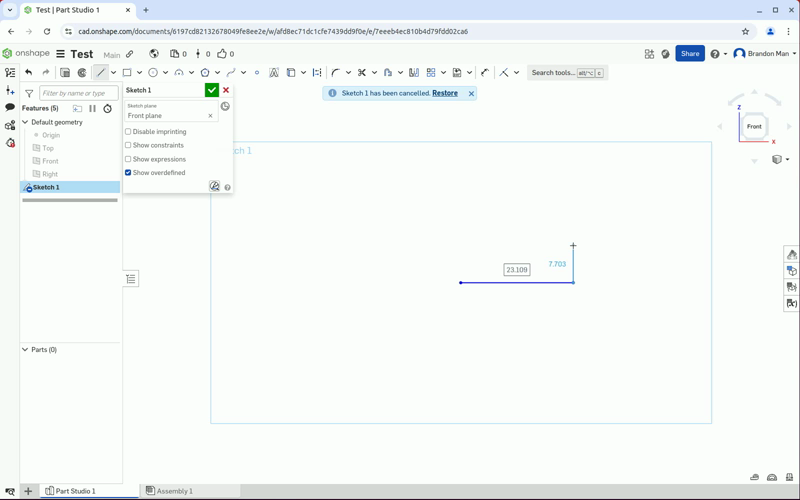
key_down(shift)
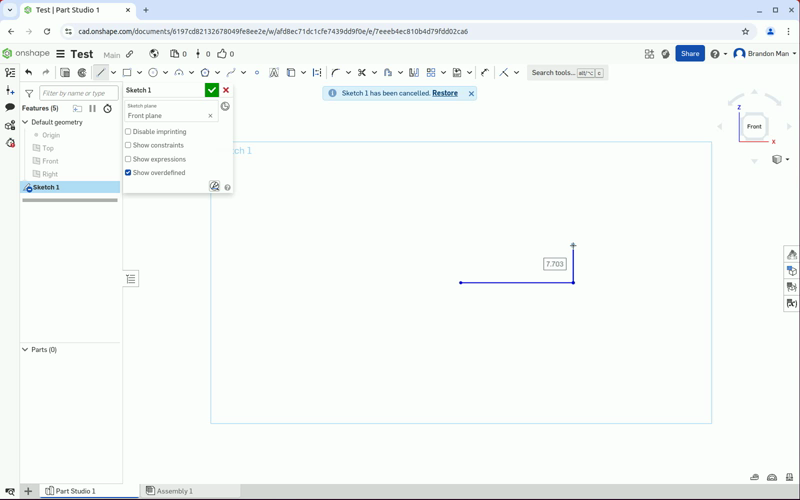
mouse_move(460, 245)
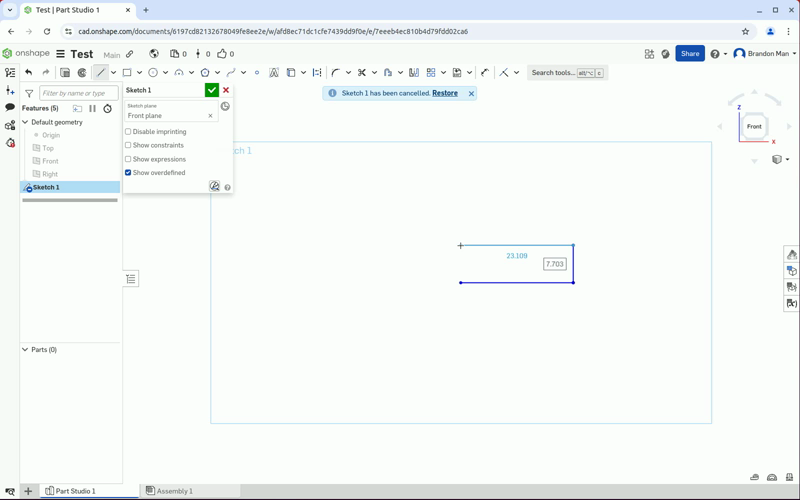
click(460, 245)
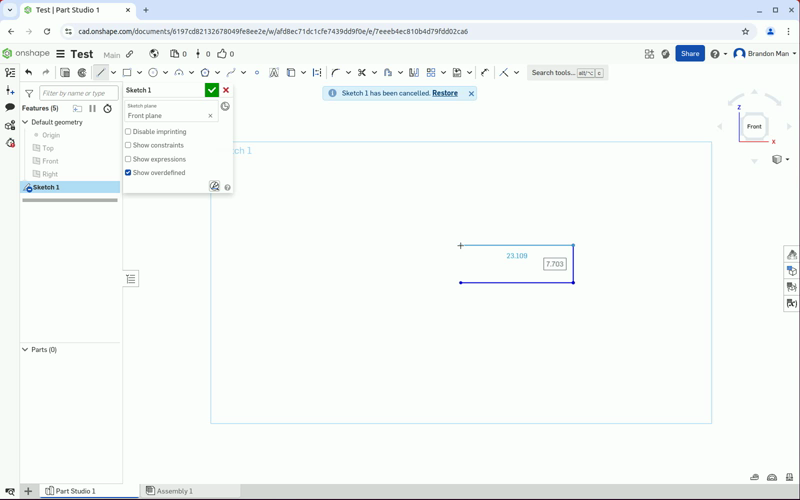
key_up(shift)
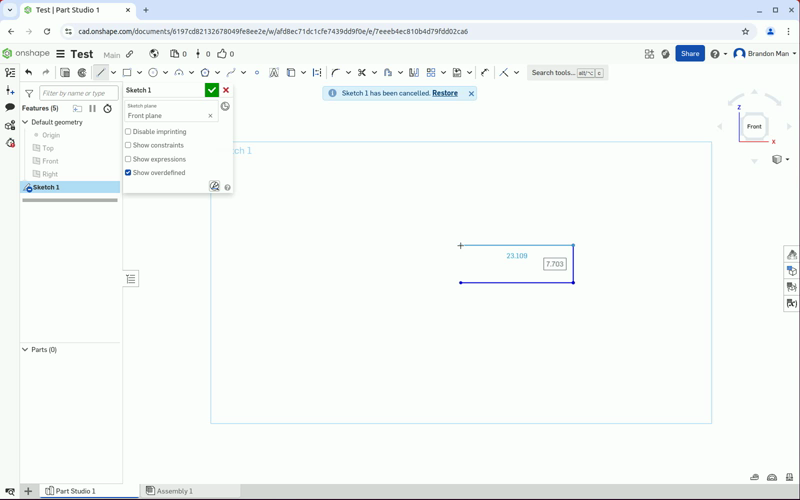
mouse_move(490, 245)
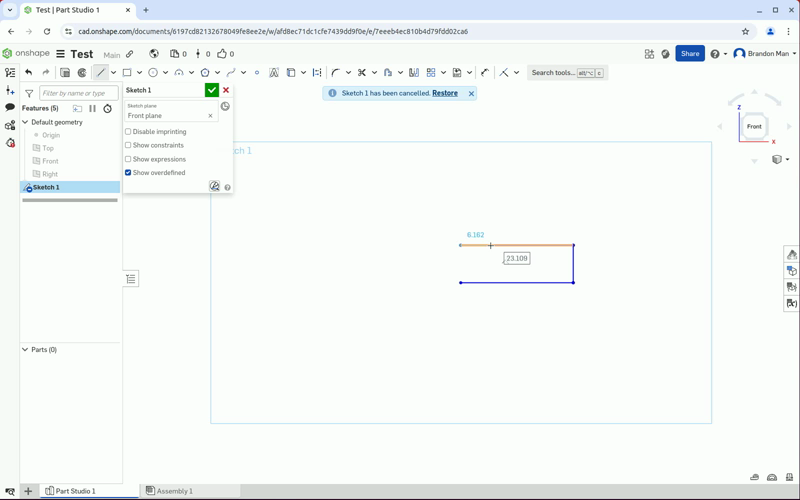
key_down(shift)
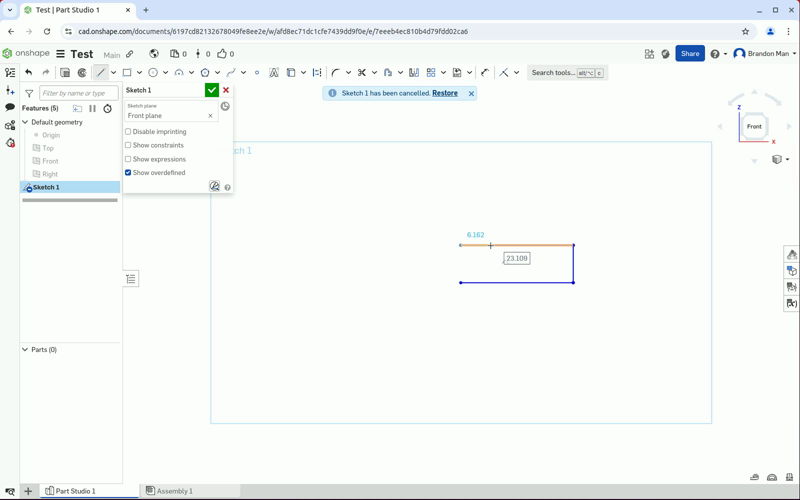
mouse_move(460, 282)
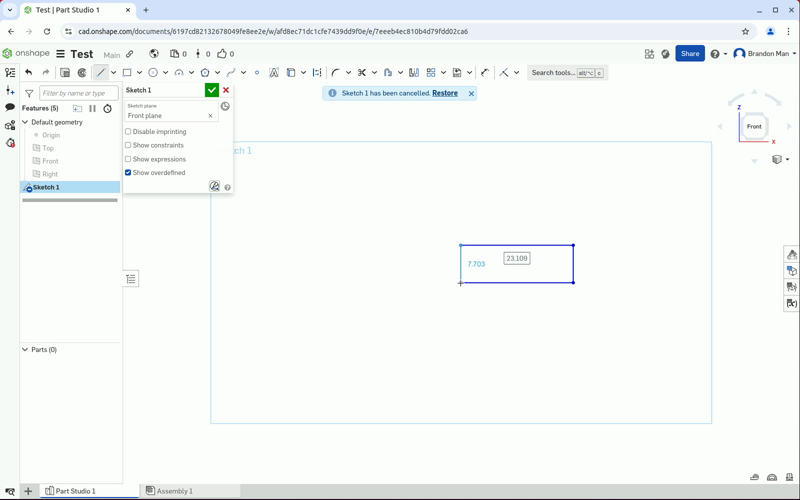
key_up(shift)
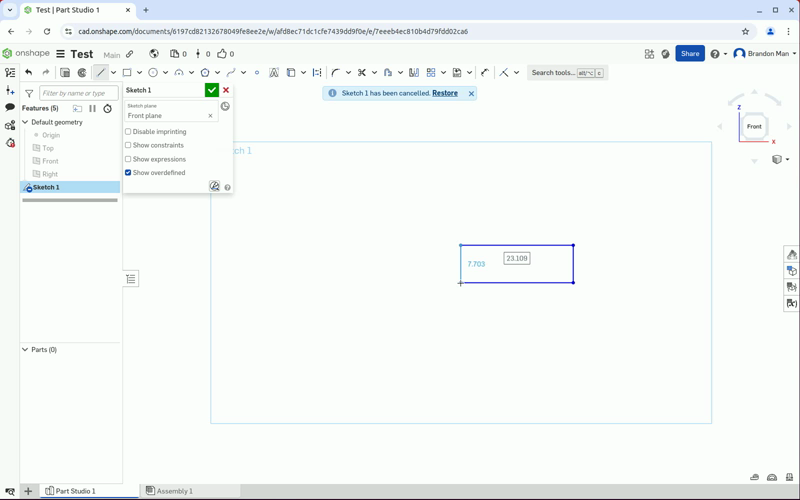
click(460, 282)
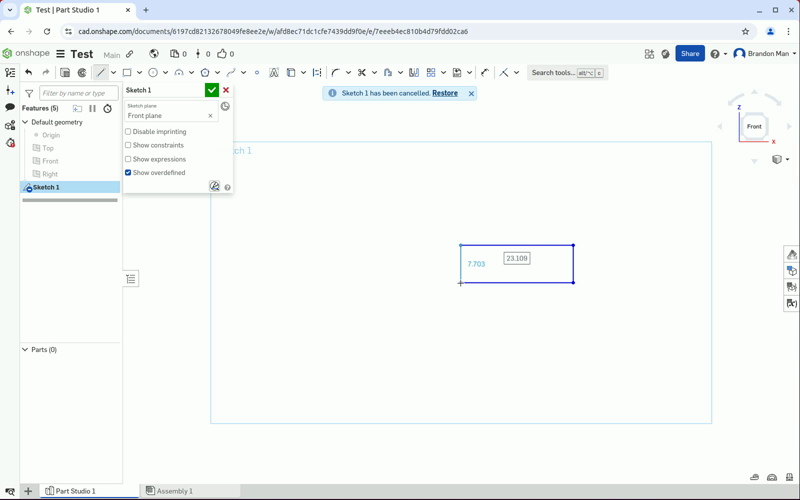
key(esc)
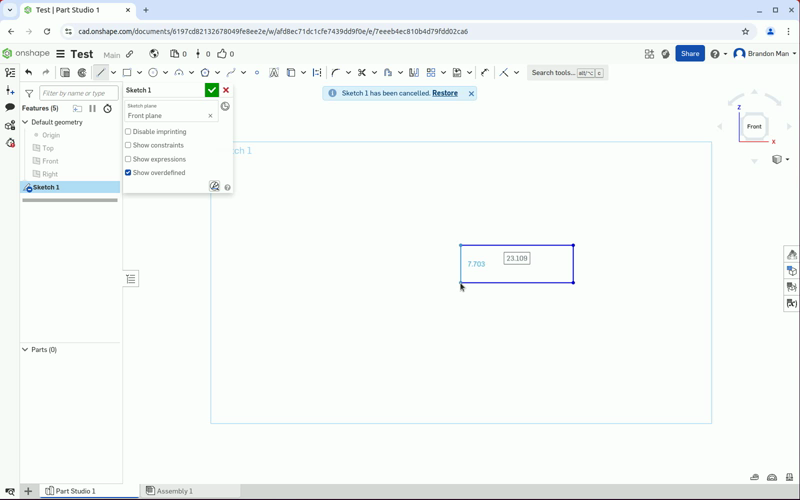
mouse_move(523, 259)
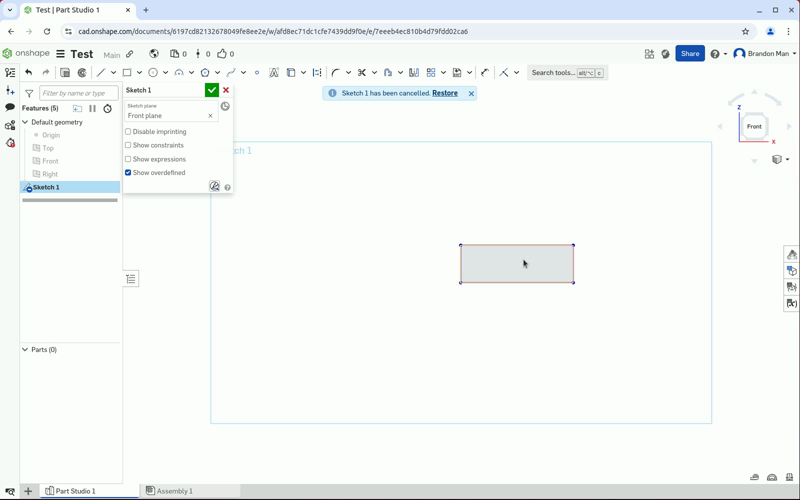
click(523, 259)
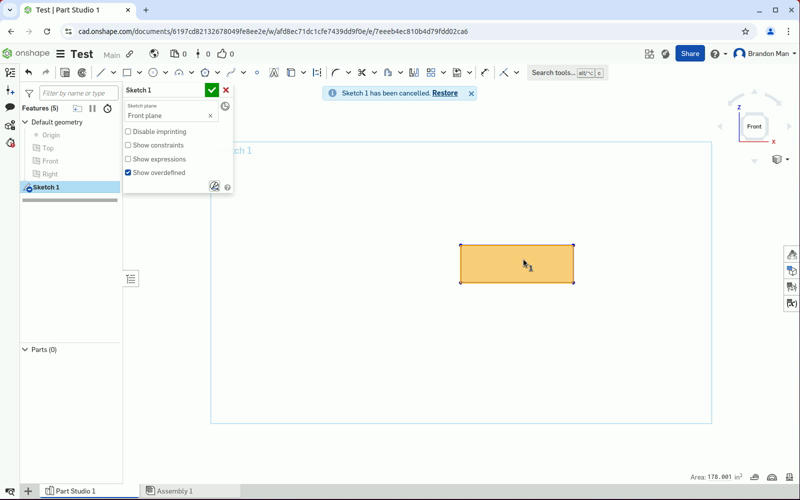
mouse_move(73, 352)
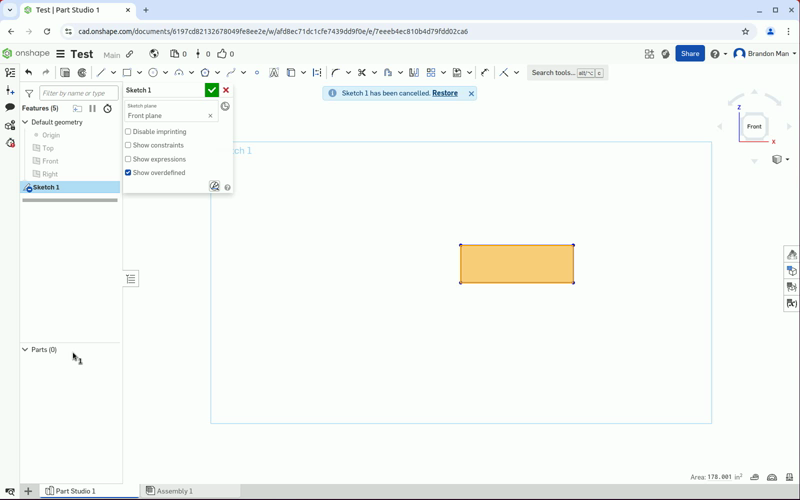
key(shift+y)
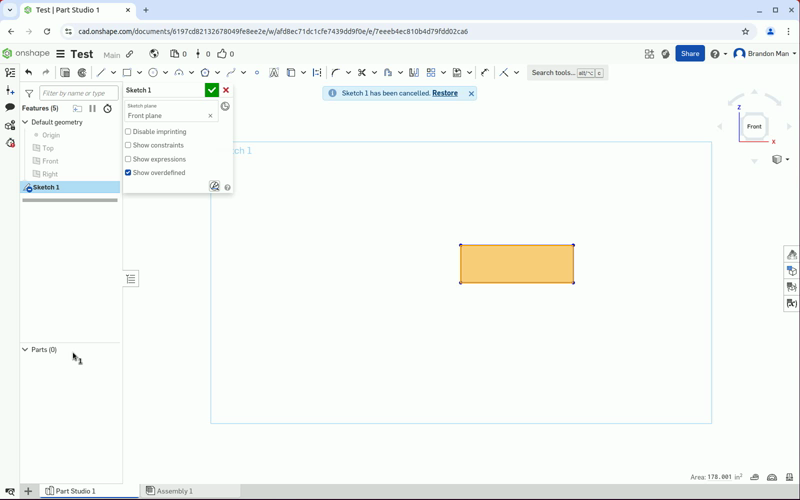
key(shift+e)
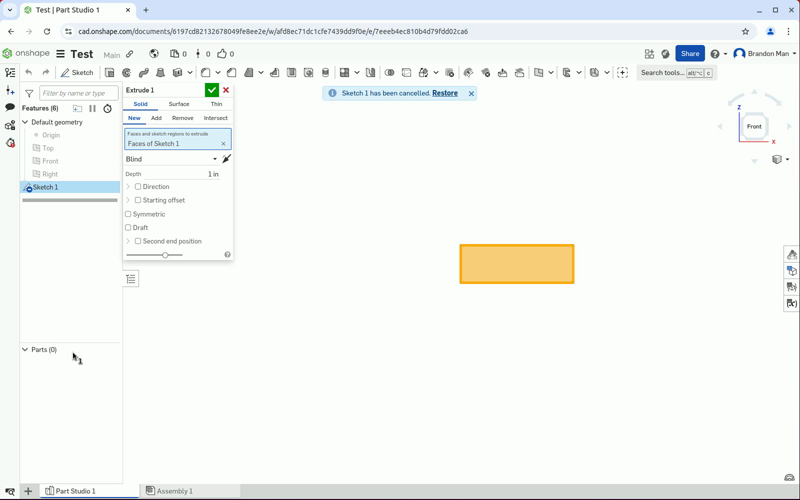
mouse_move(143, 106)
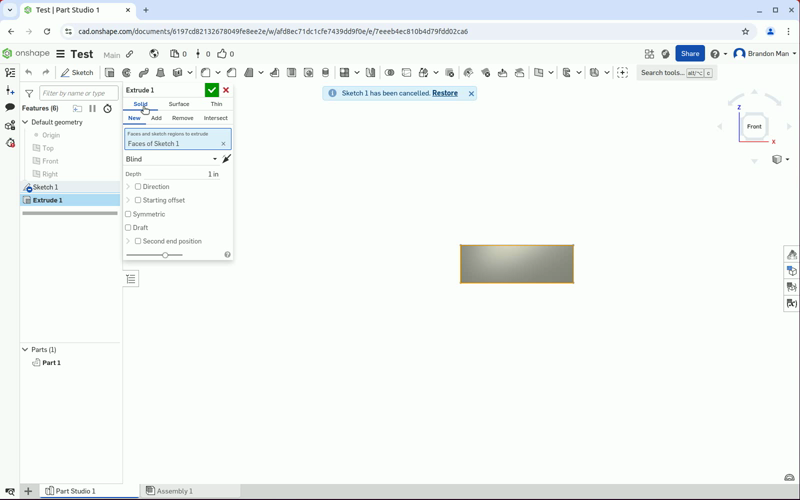
click(143, 106)
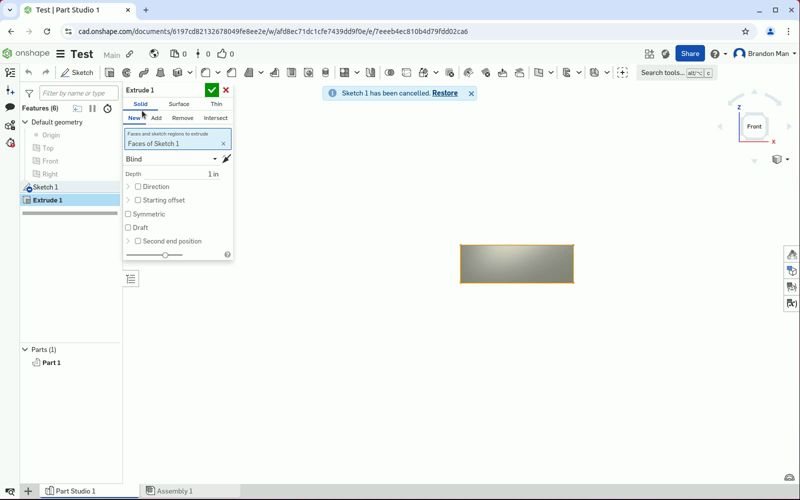
mouse_move(137, 120)
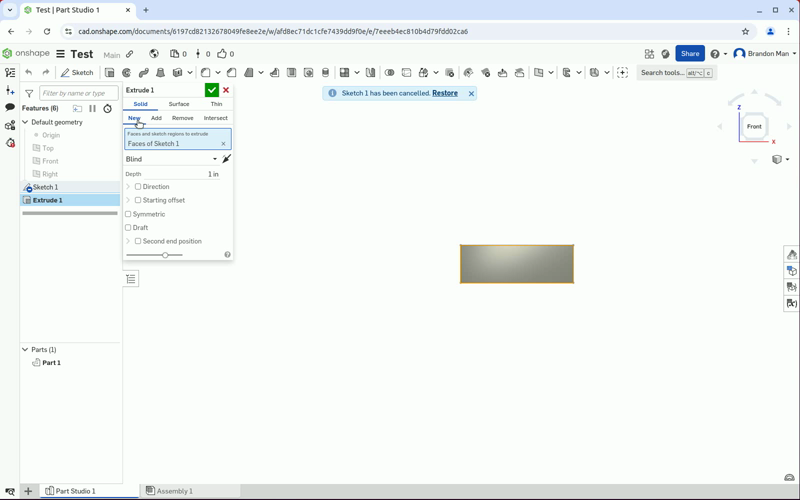
click(137, 120)
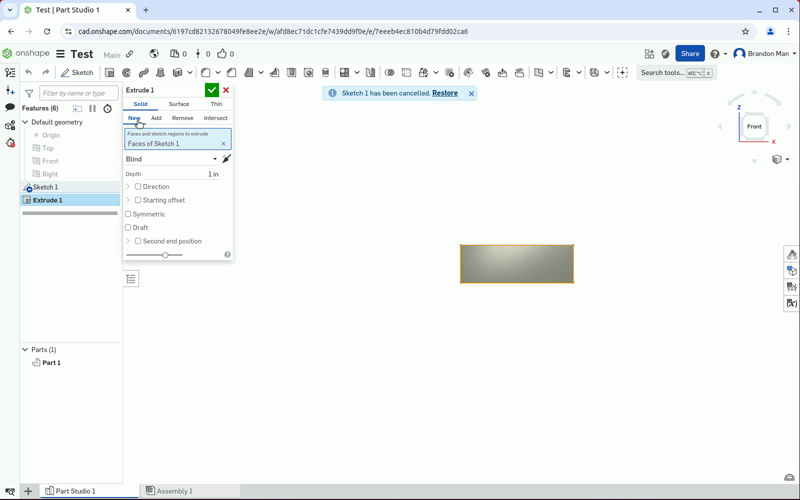
key(tab, 4)
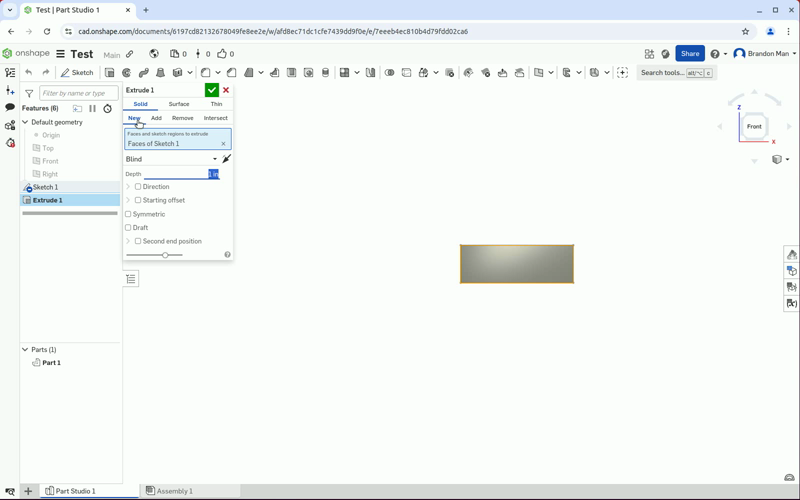
text(3.851)
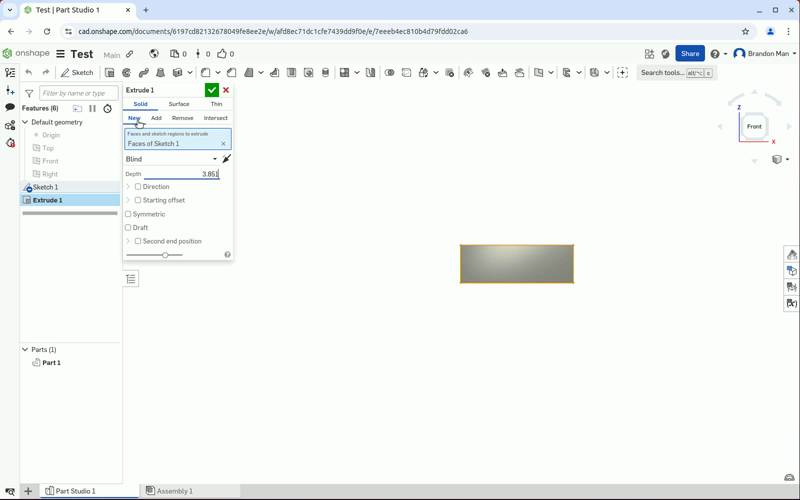
key(enter)
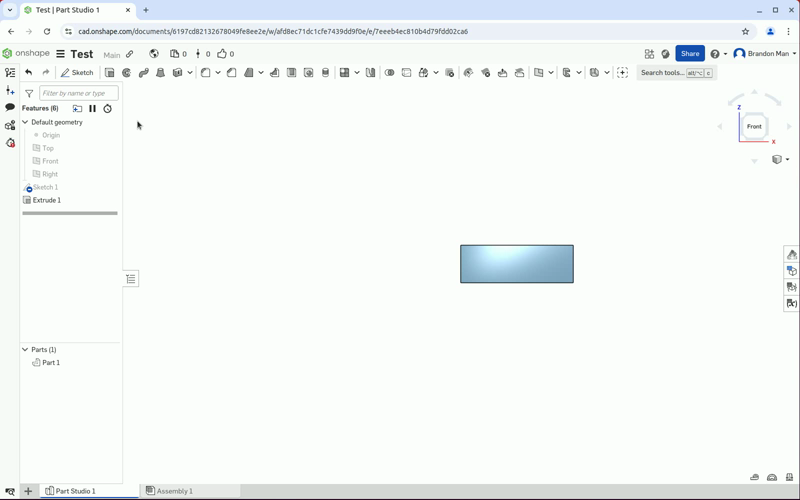
key(shift+h)
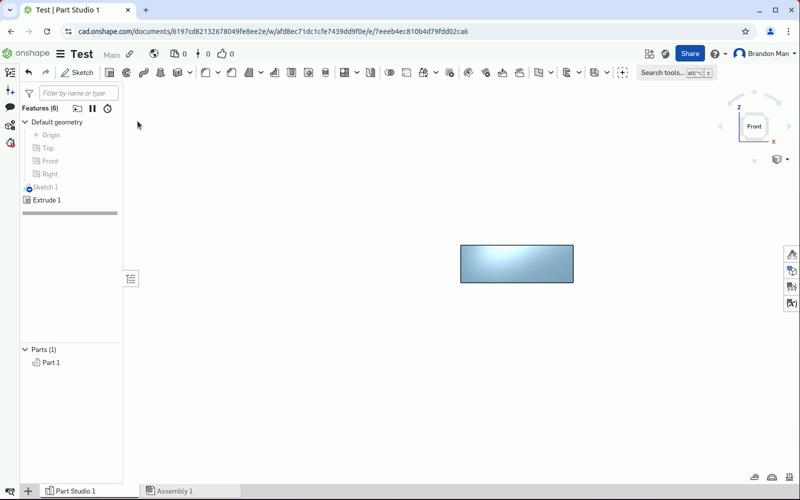
key(shift+h)
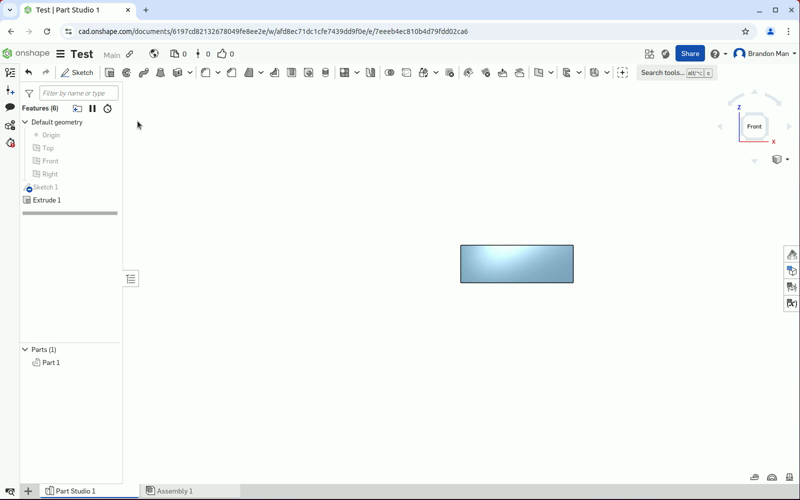
mouse_move(73, 189)
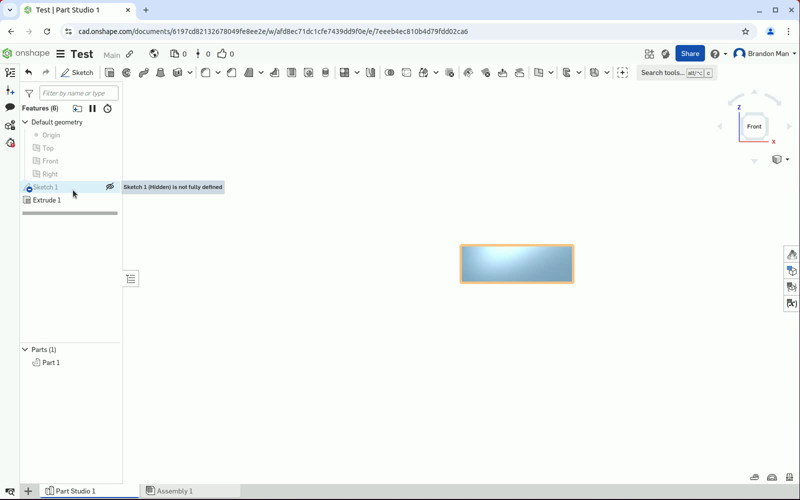
click(73, 189)
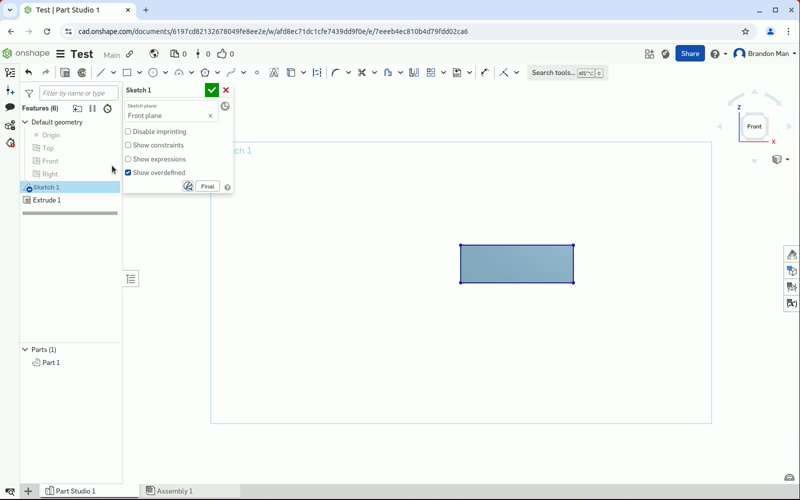
mouse_move(229, 92)
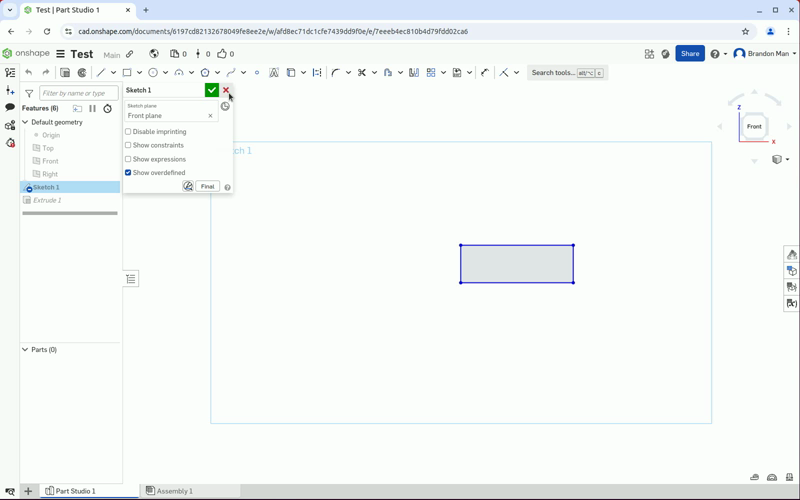
click(229, 92)
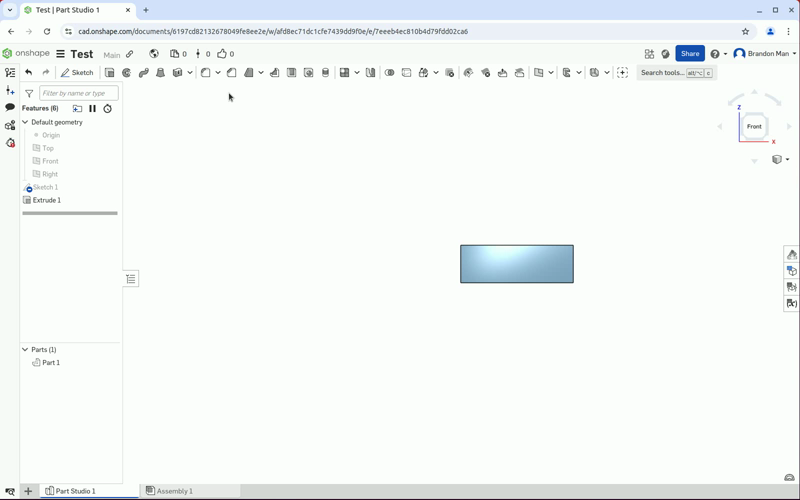
mouse_move(73, 352)
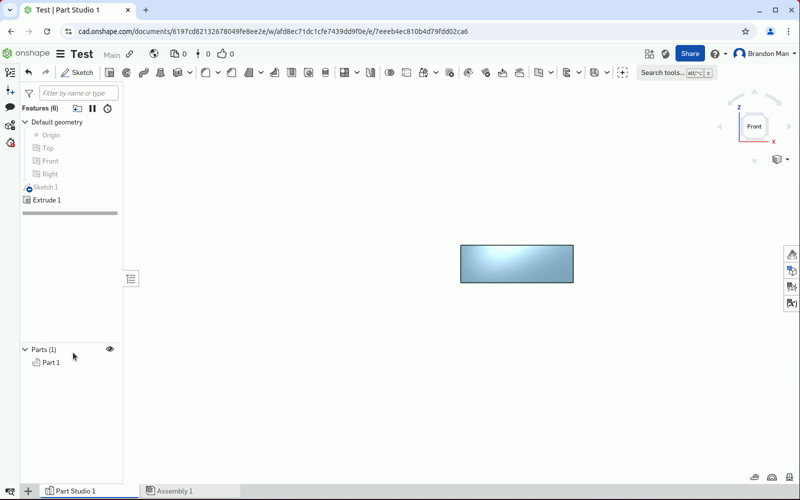
key(y)
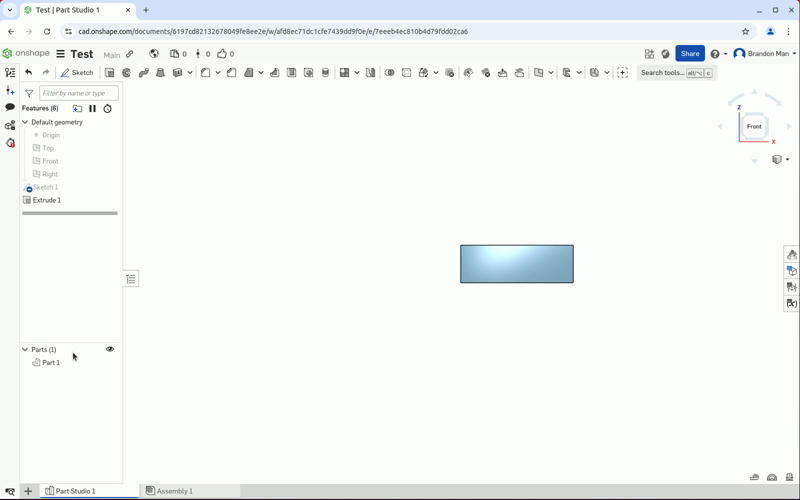
key(shift+p)
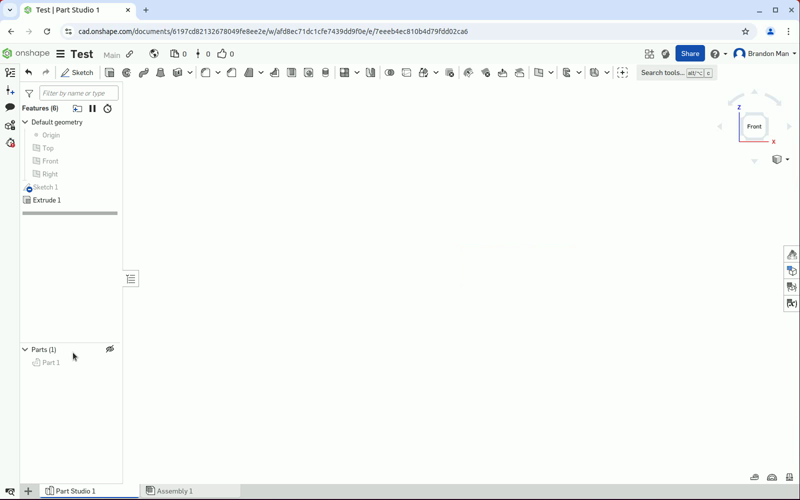
key(space)
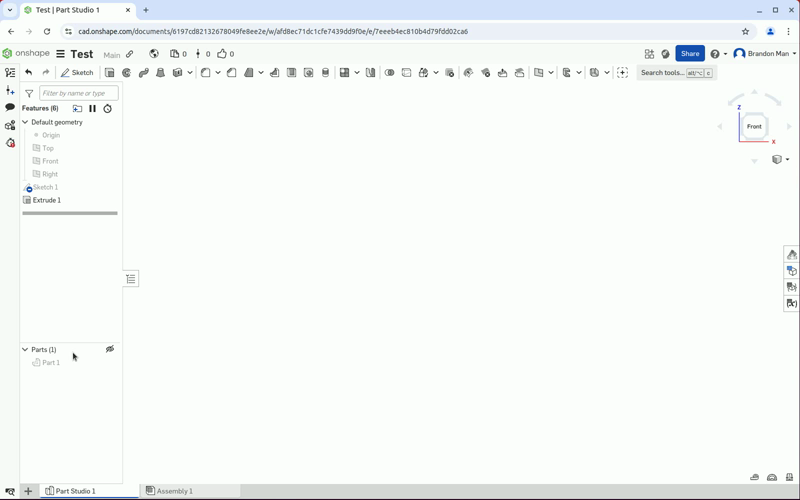
key_down(shift)
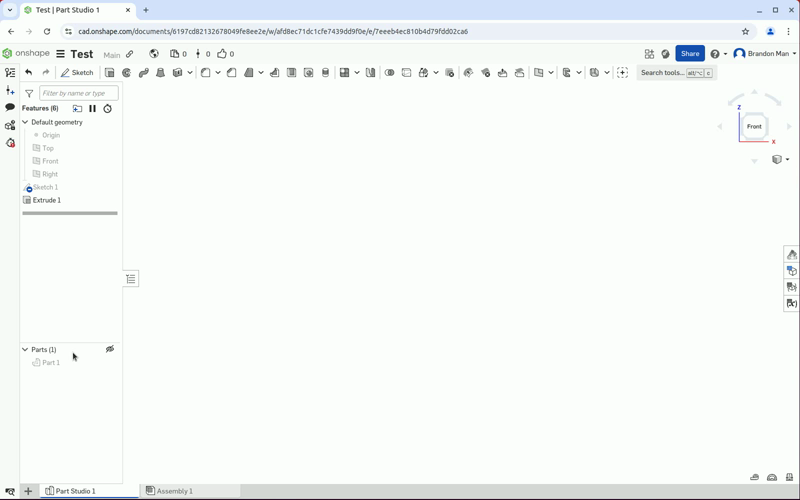
key(left)
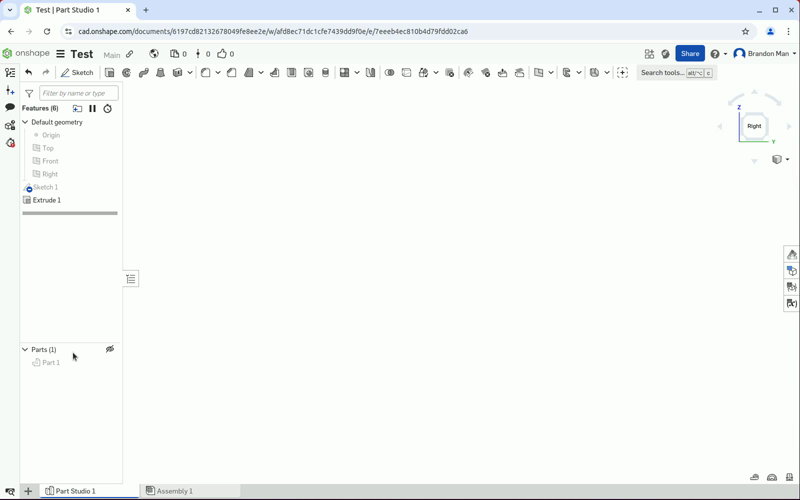
key_up(shift)
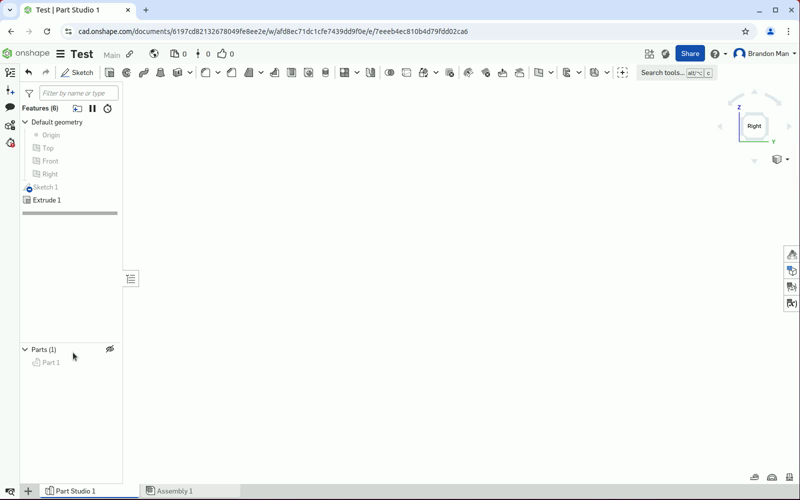
mouse_move(73, 352)
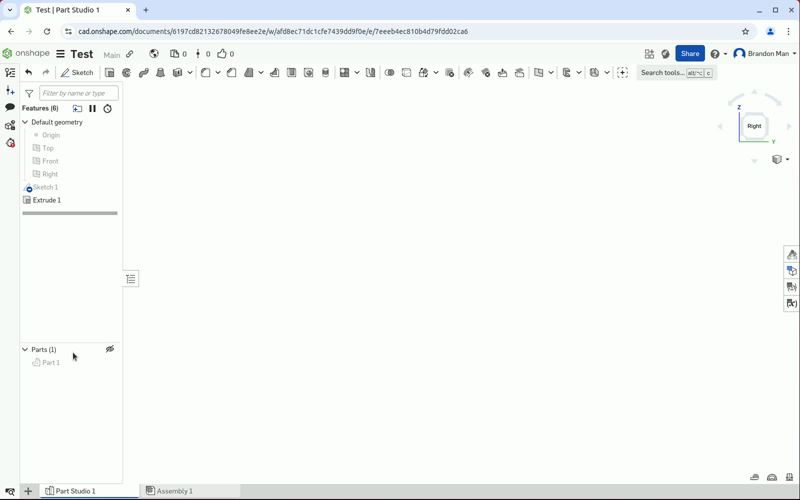
key(shift+y)
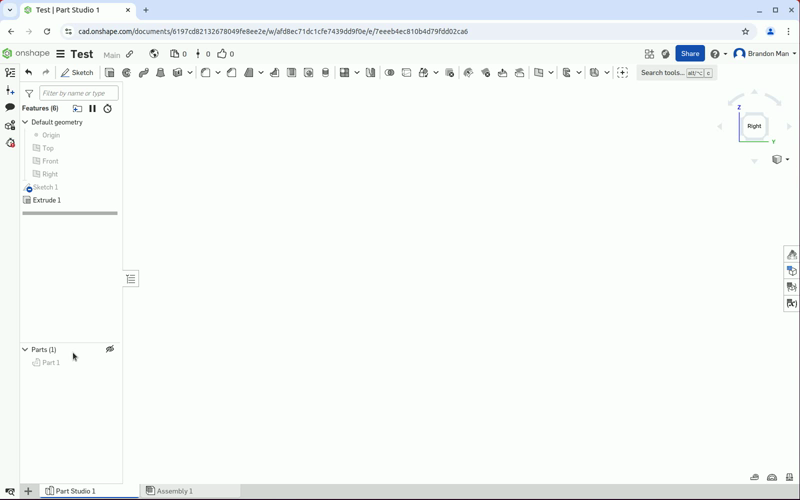
key(shift+s)
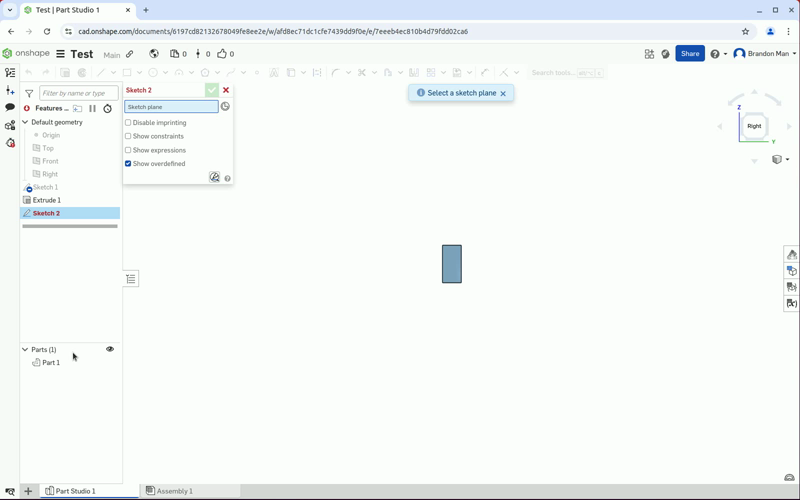
mouse_move(73, 176)
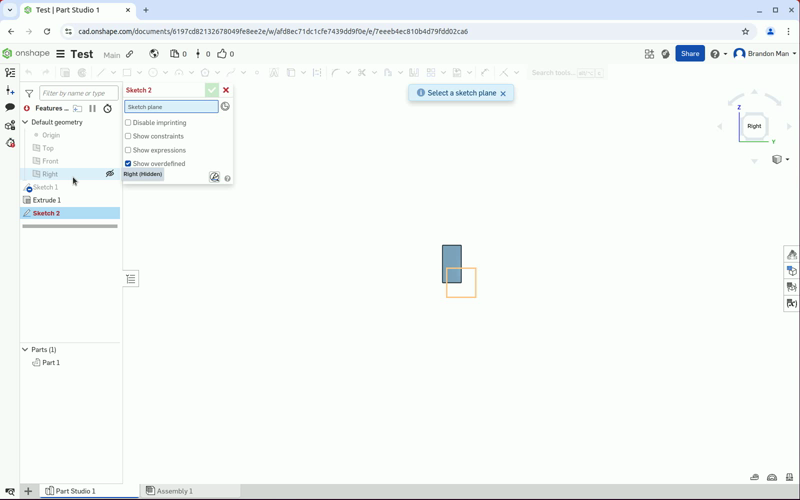
click(73, 176)
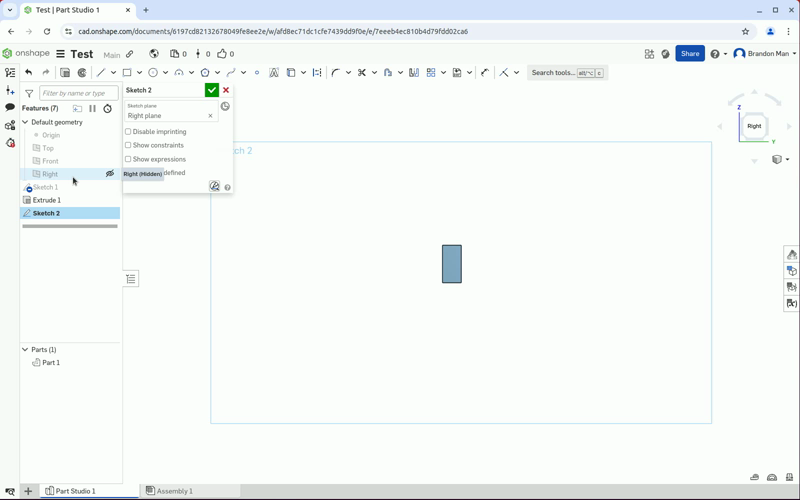
mouse_move(73, 352)
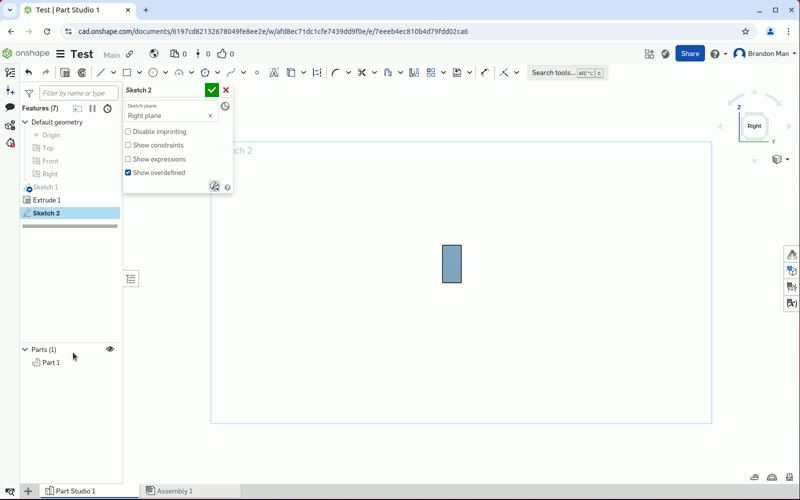
key(y)
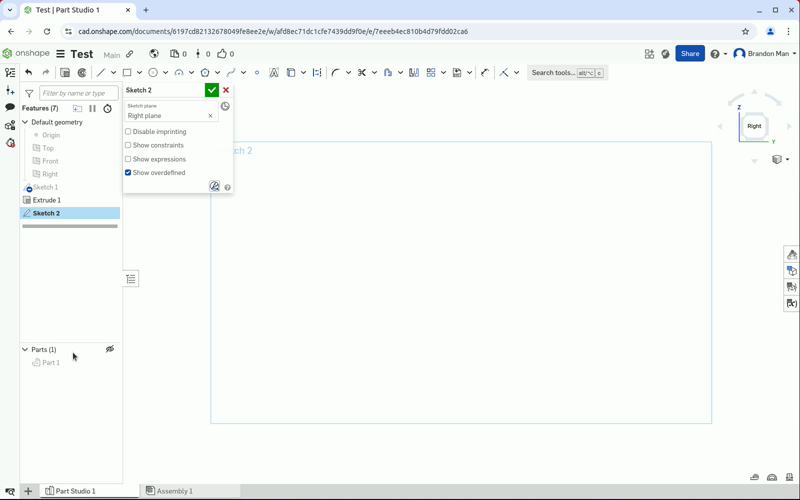
key(l)
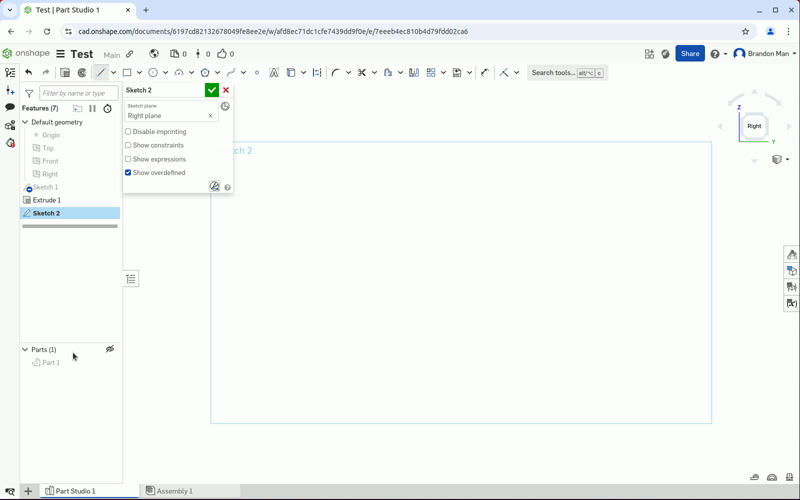
key_down(shift)
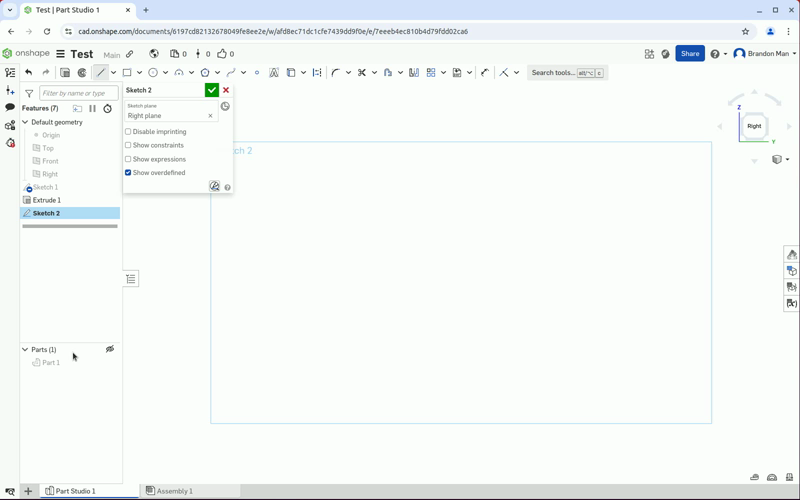
mouse_move(460, 282)
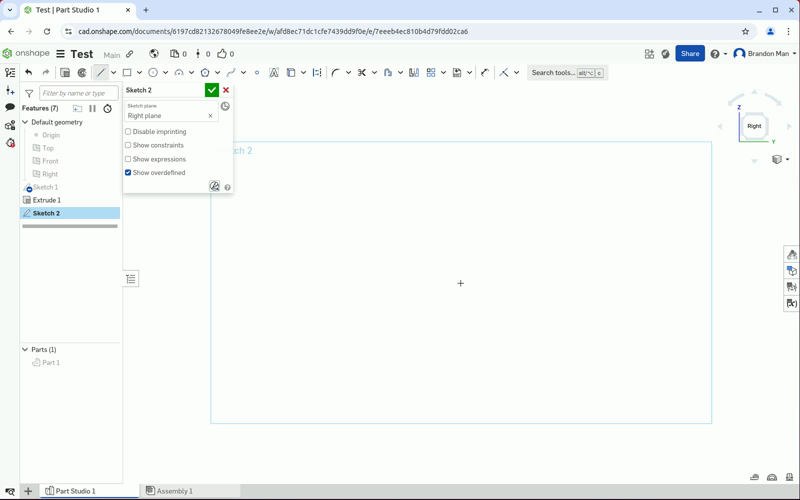
click(460, 282)
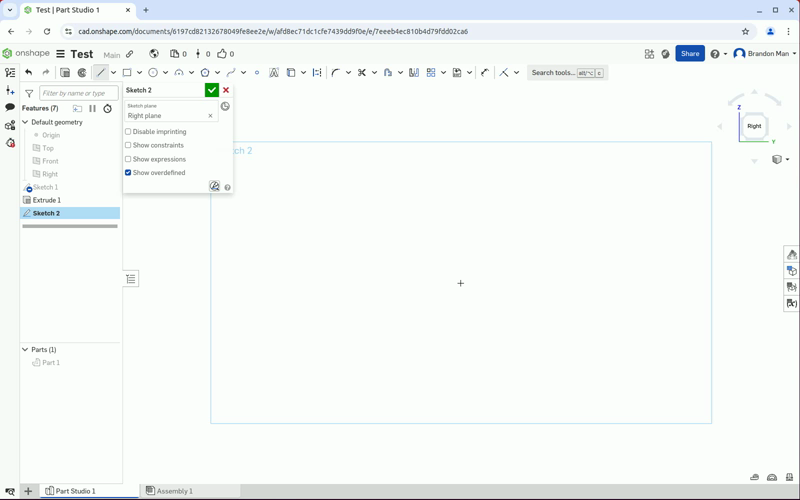
key_up(shift)
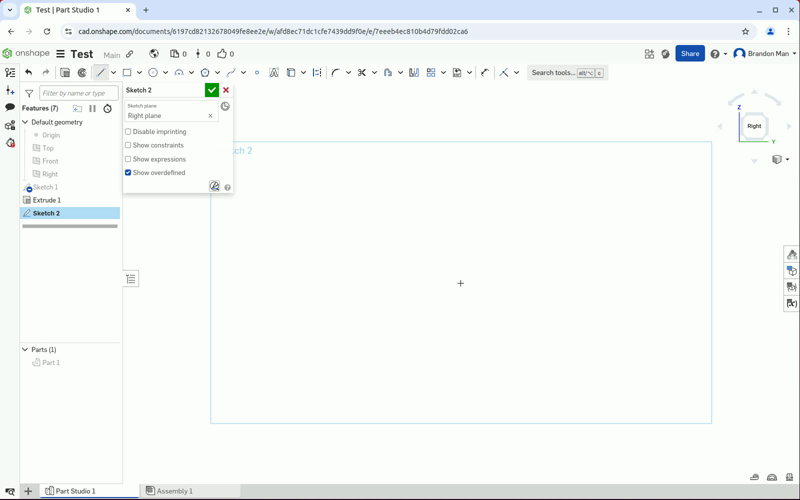
key_down(shift)
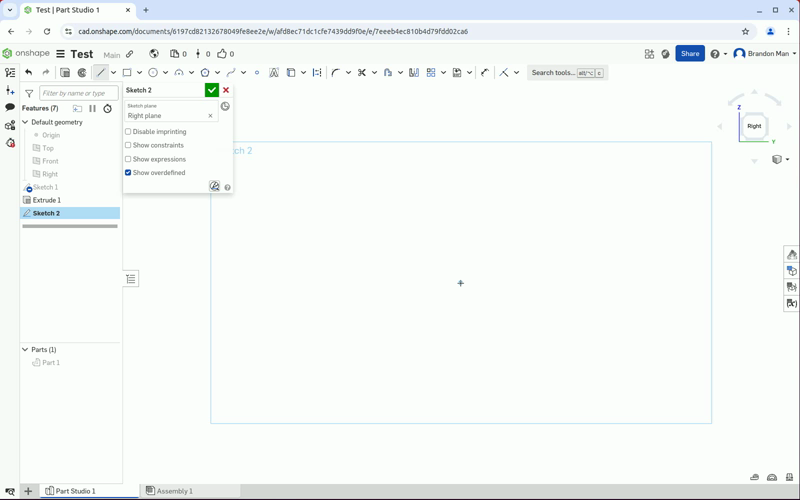
mouse_move(490, 282)
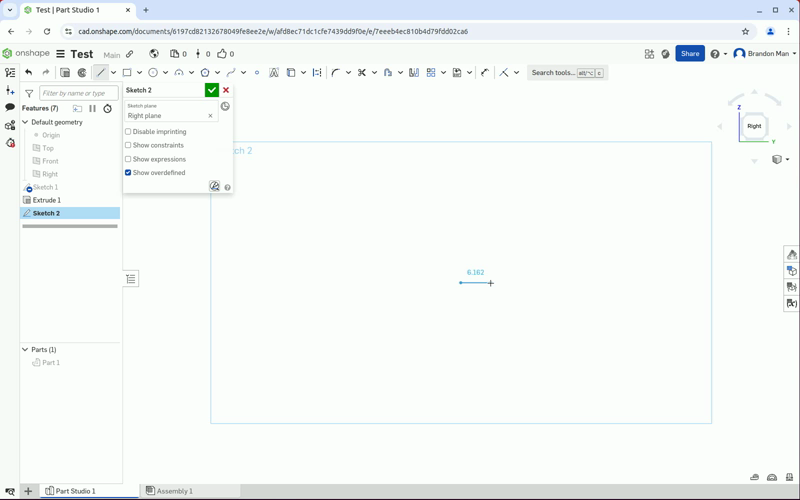
mouse_move(480, 282)
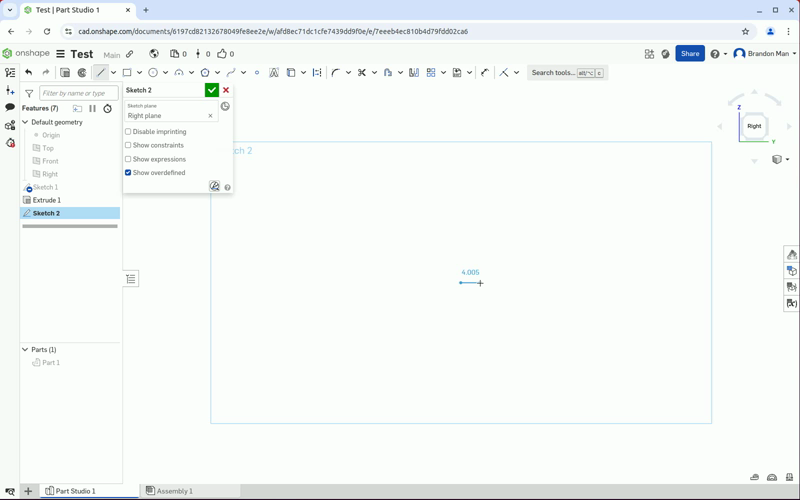
click(480, 282)
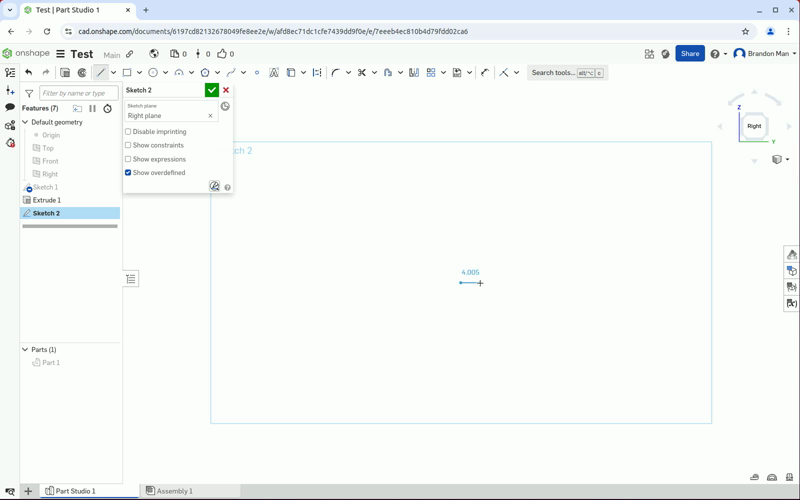
key_up(shift)
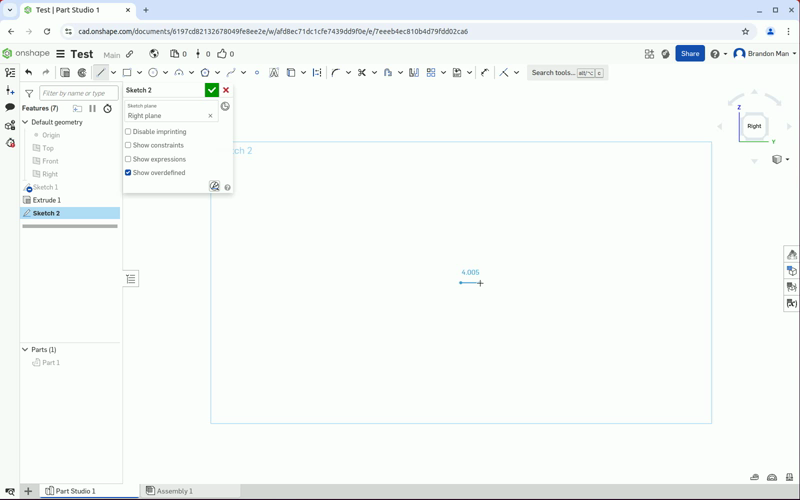
key_down(shift)
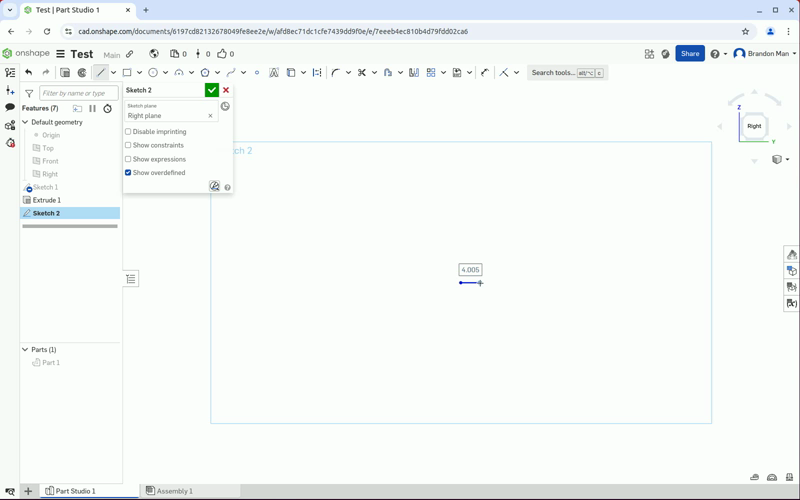
mouse_move(510, 282)
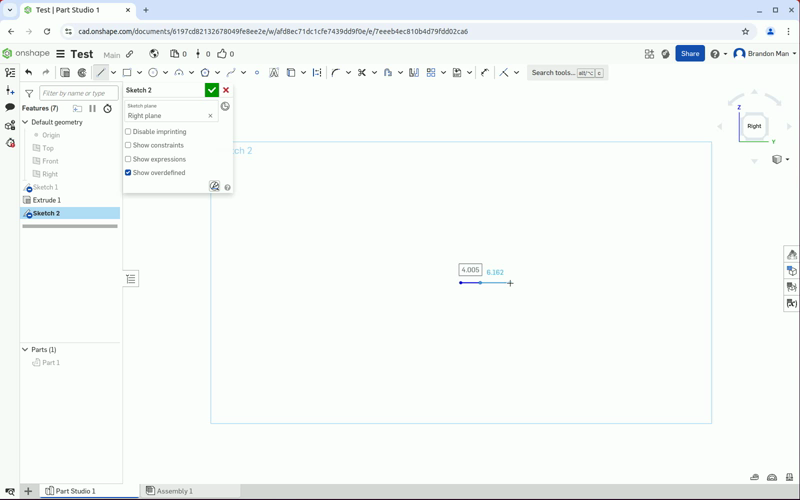
mouse_move(480, 244)
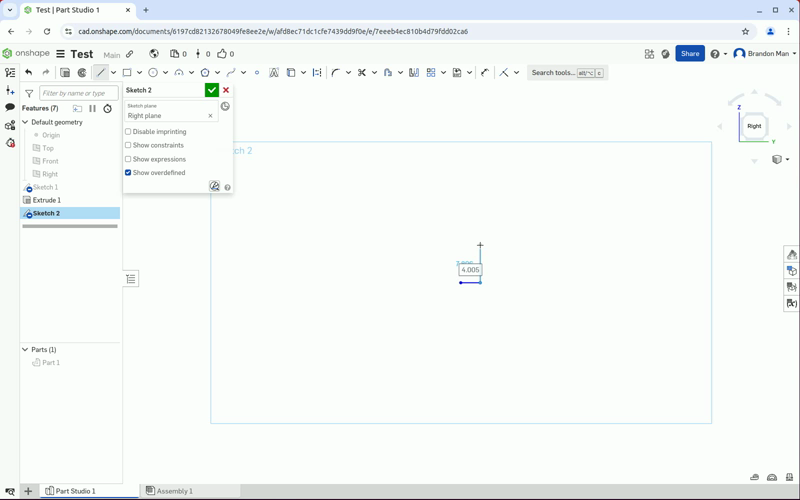
click(480, 244)
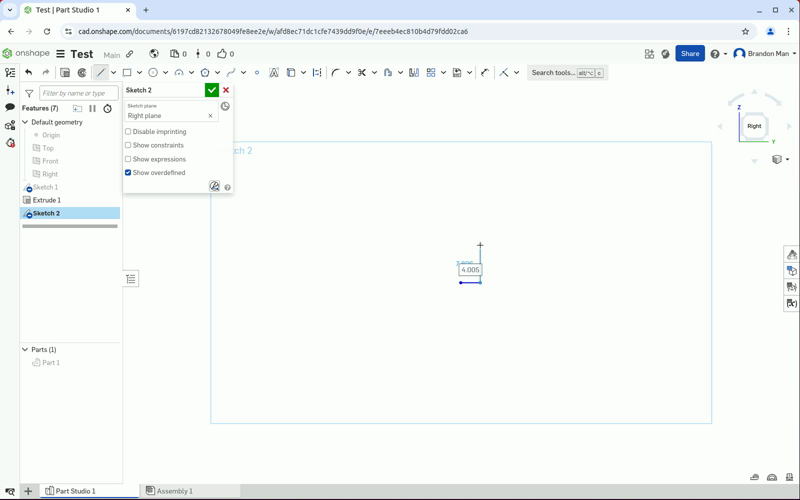
key_up(shift)
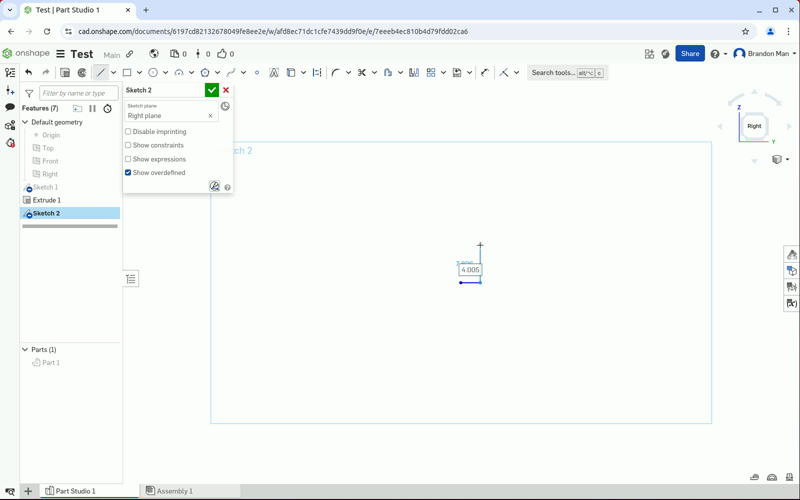
key_down(shift)
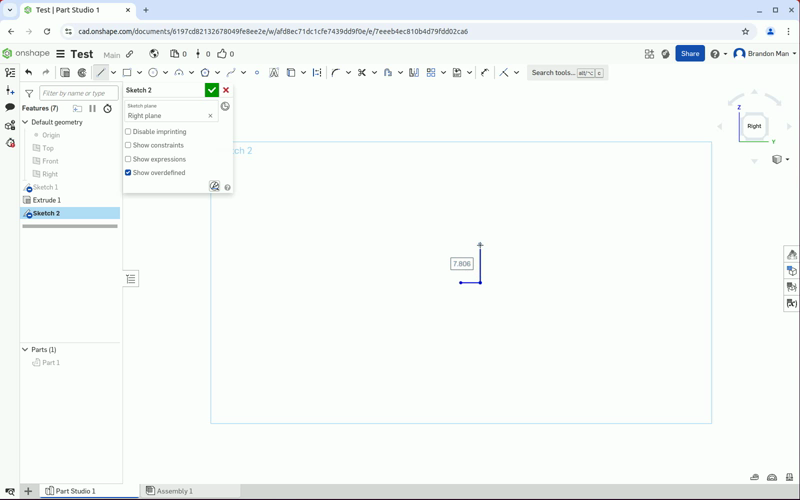
mouse_move(510, 244)
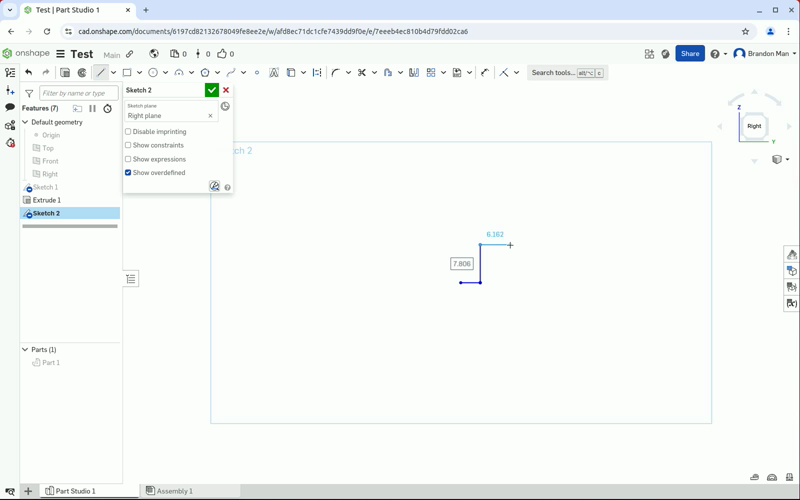
mouse_move(460, 244)
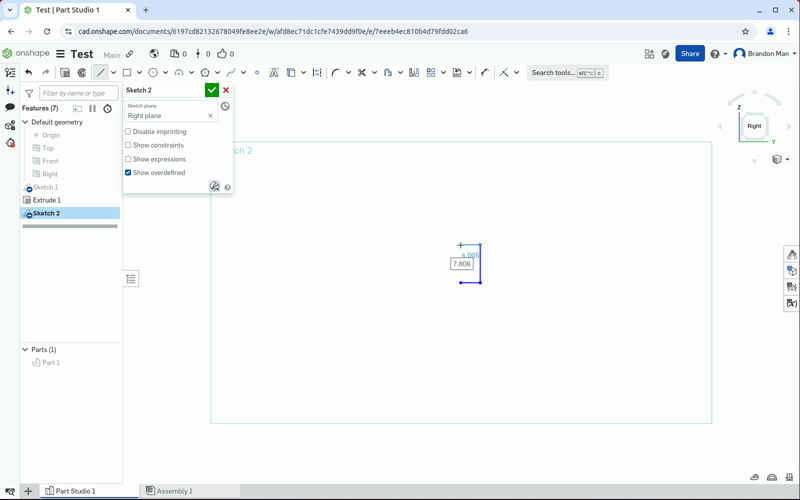
click(460, 244)
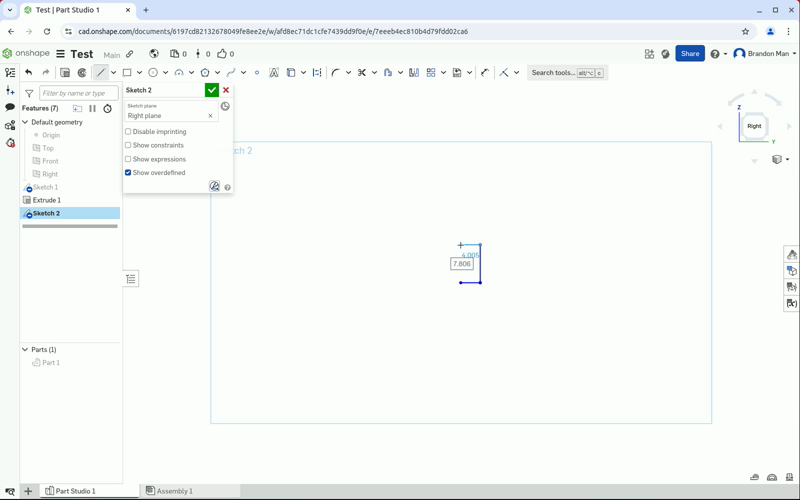
key_up(shift)
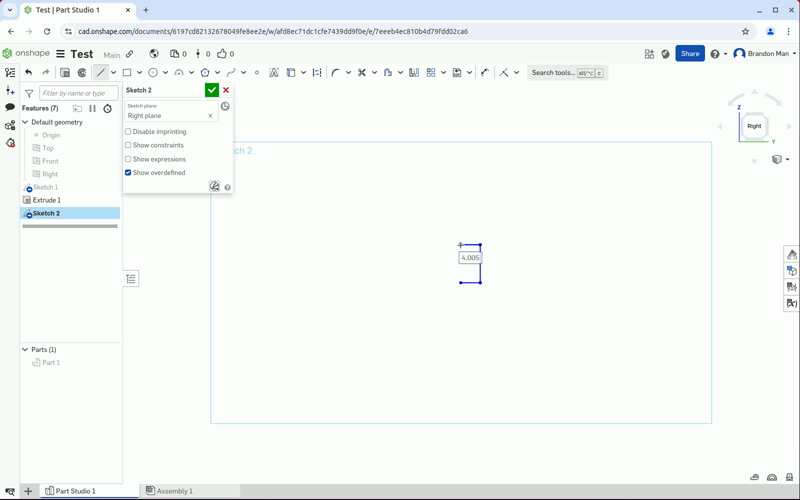
mouse_move(490, 244)
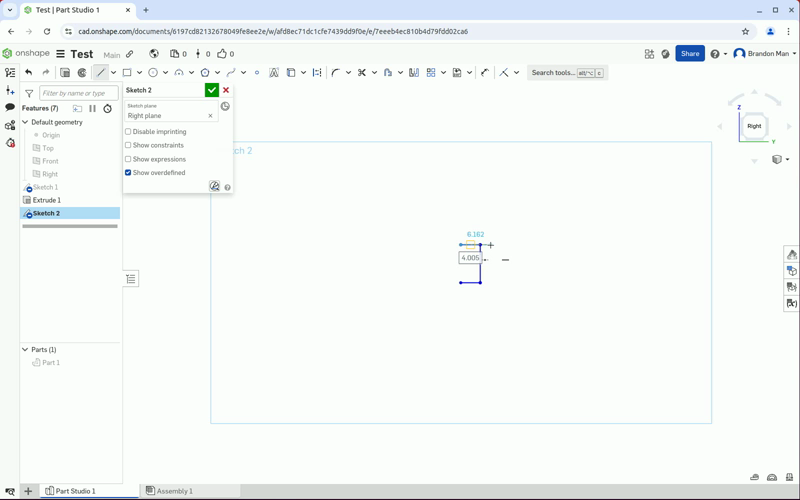
key_down(shift)
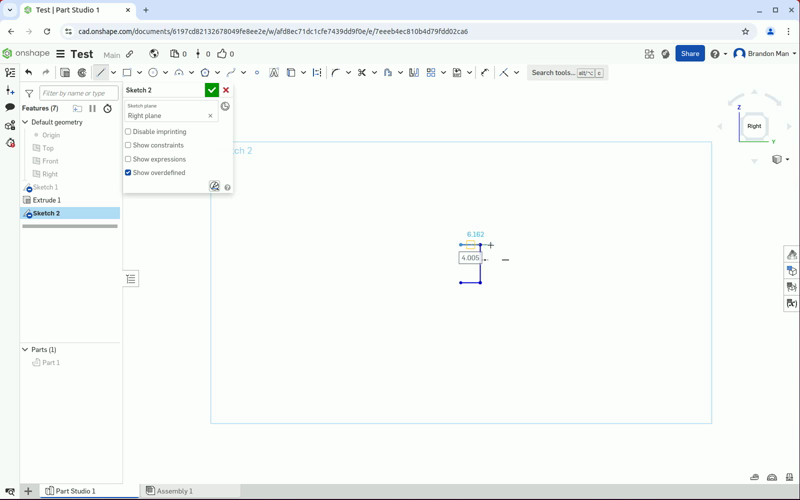
mouse_move(460, 282)
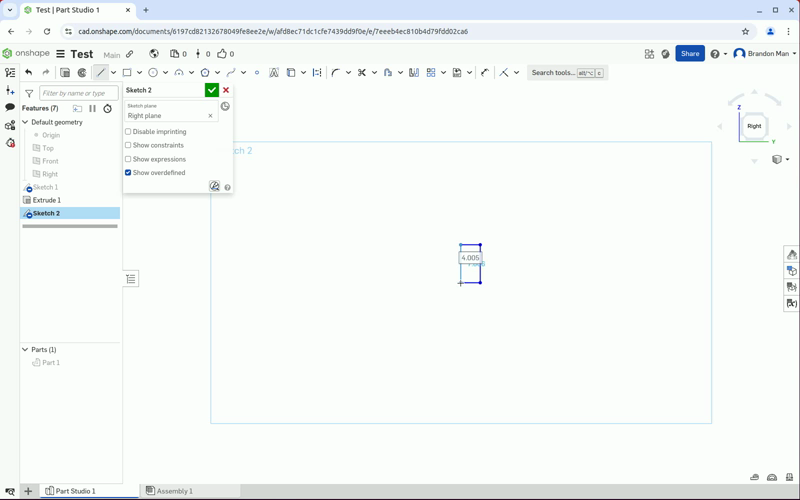
key_up(shift)
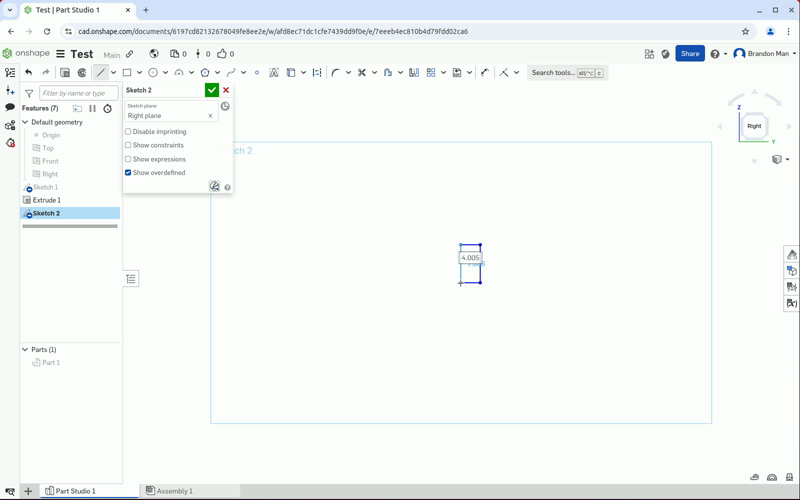
click(460, 282)
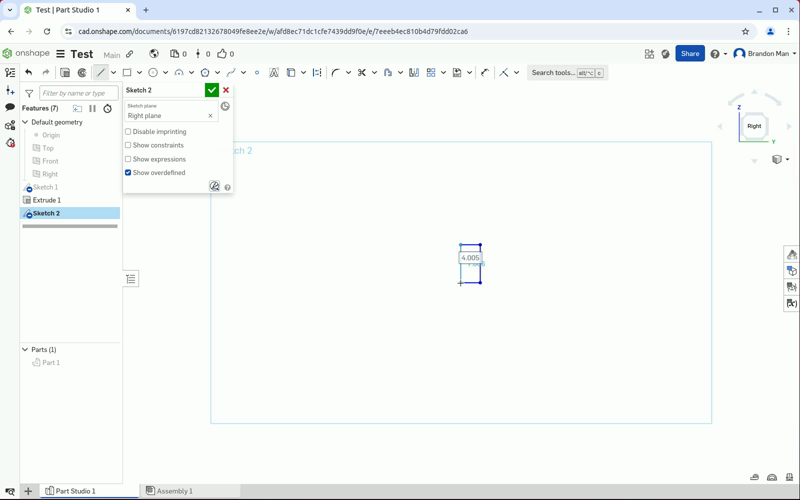
key(esc)
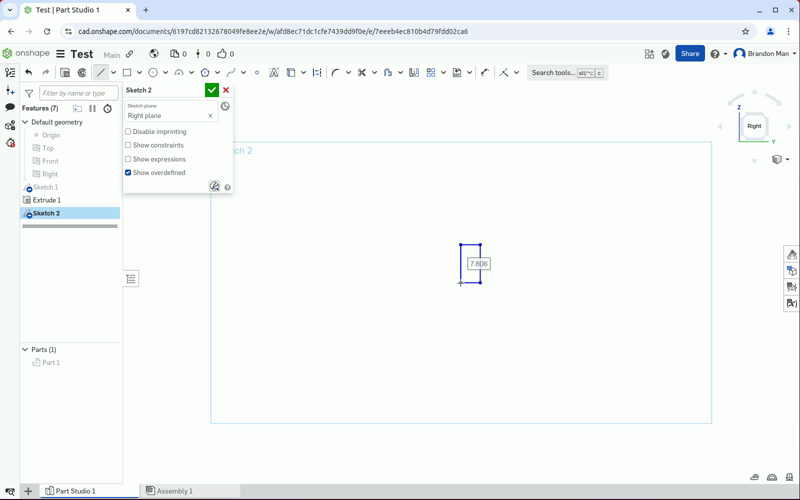
mouse_move(464, 256)
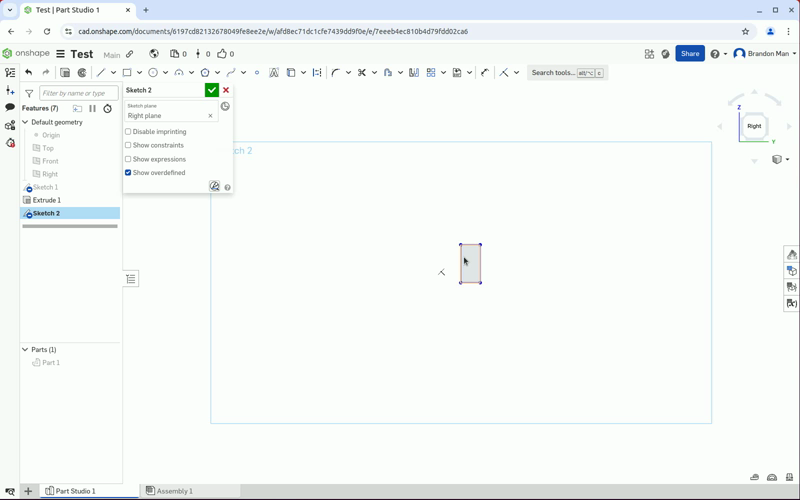
scroll(6)
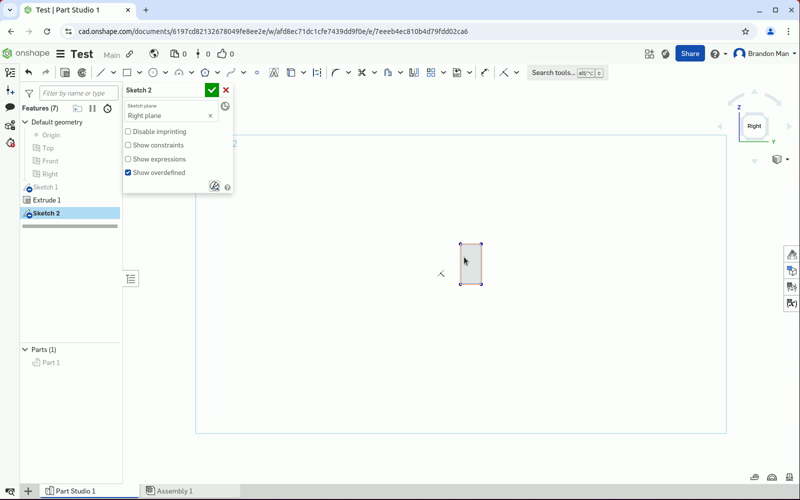
scroll(6)
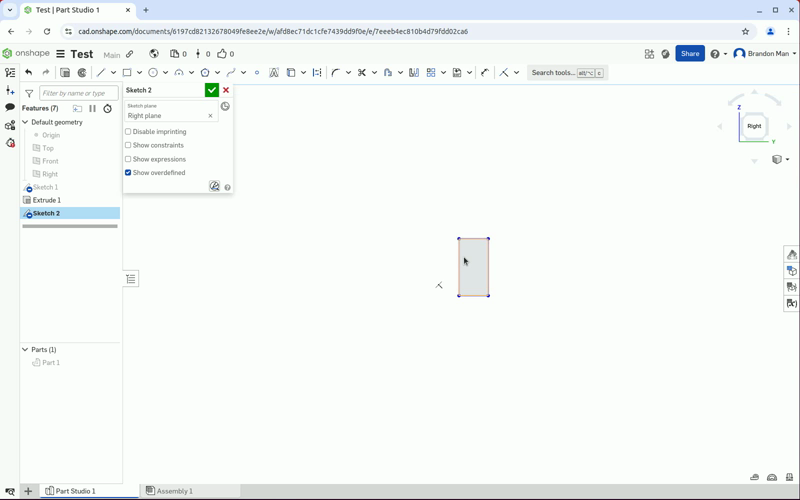
scroll(6)
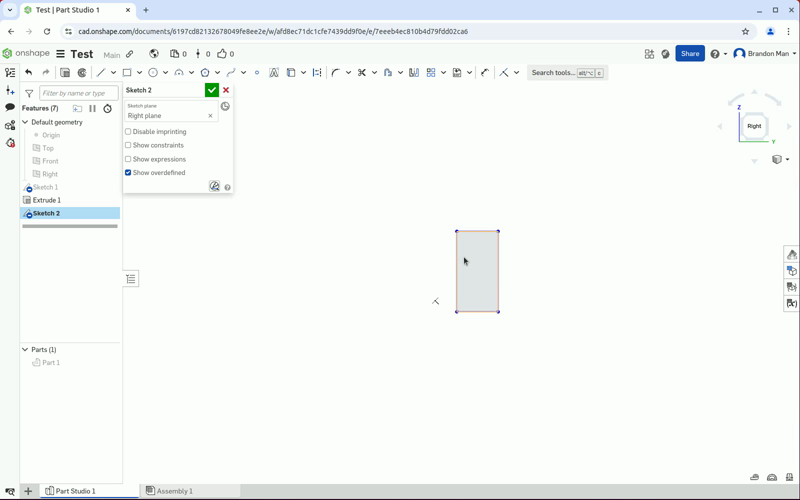
scroll(6)
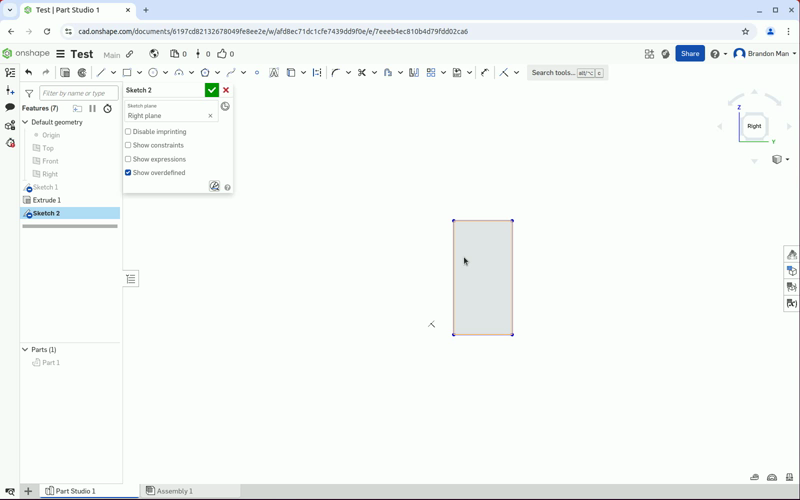
scroll(6)
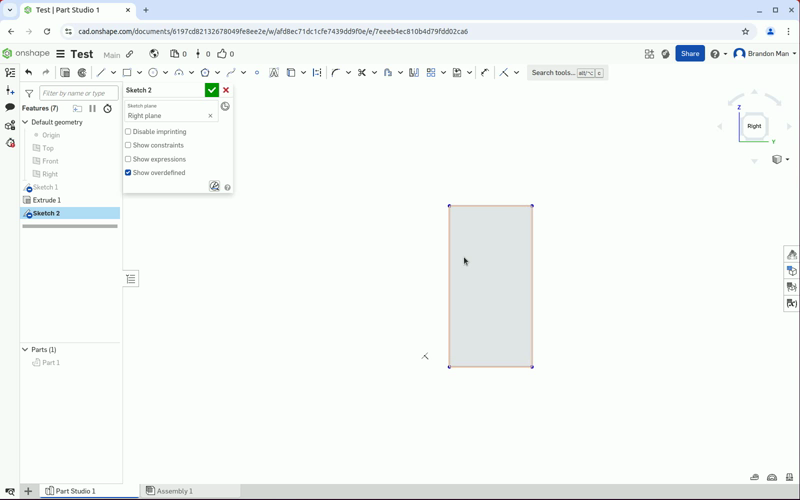
scroll(6)
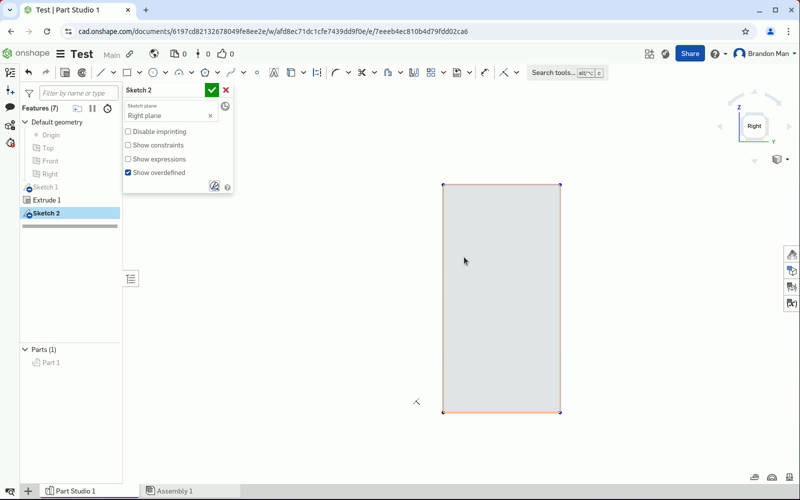
scroll(6)
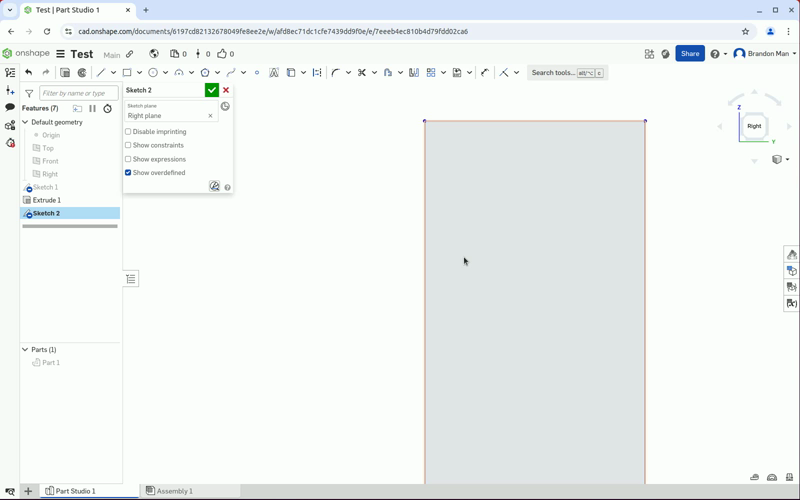
click(464, 256)
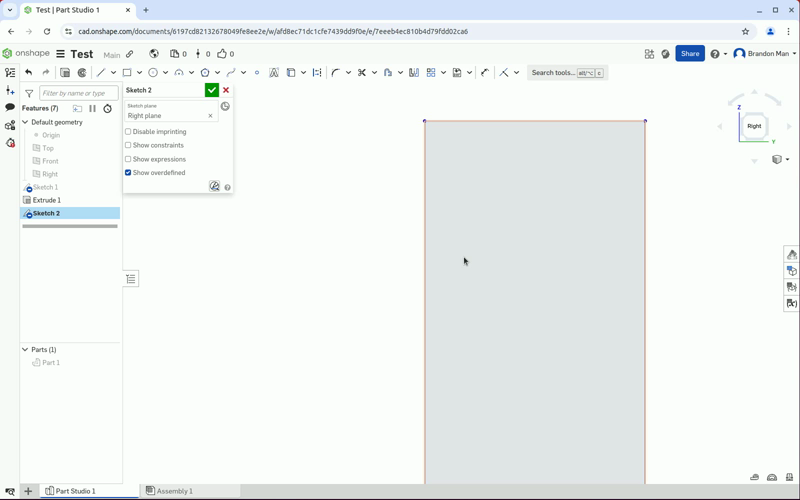
scroll(-6)
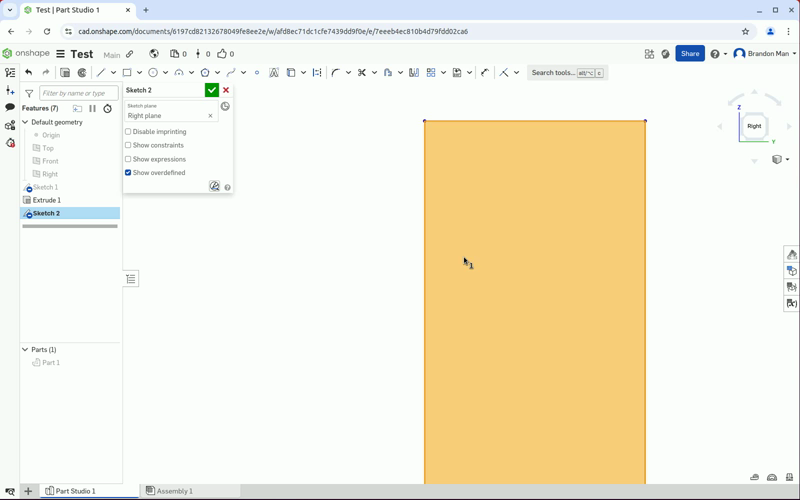
scroll(-6)
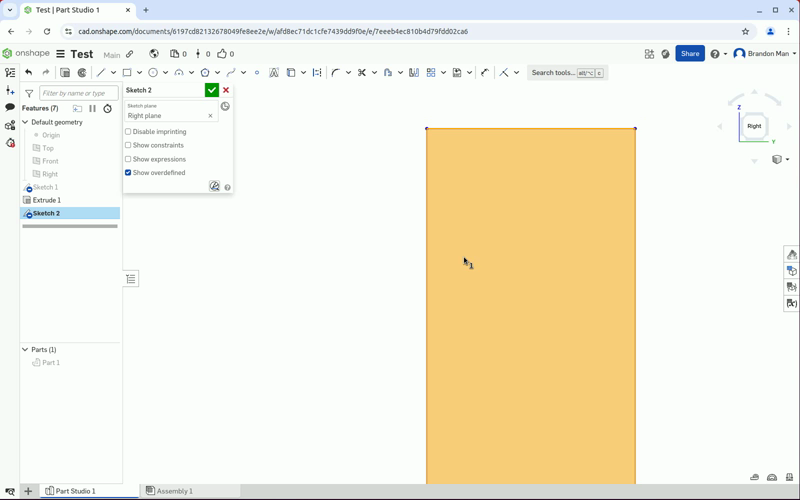
scroll(-6)
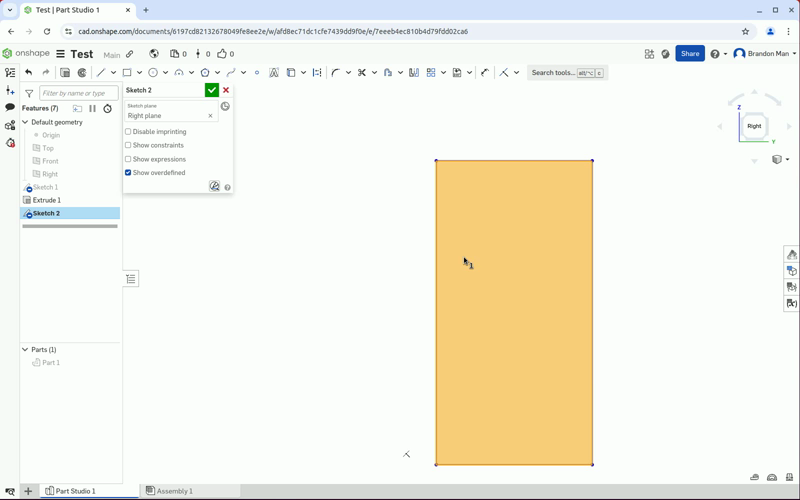
scroll(-6)
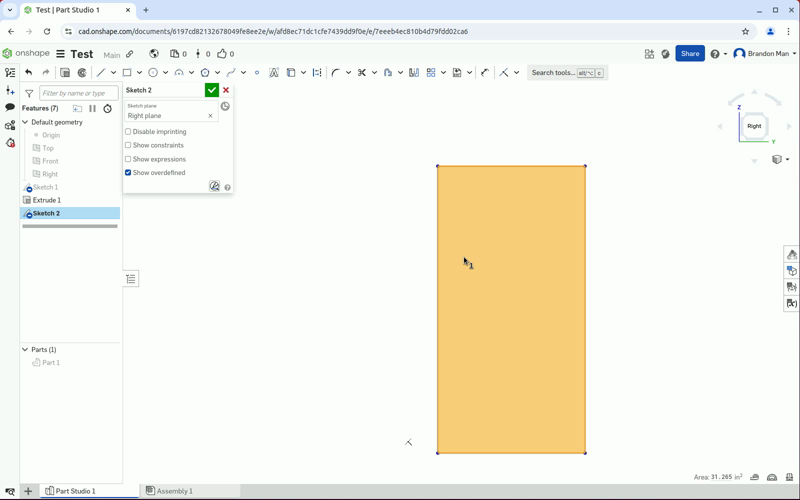
scroll(-6)
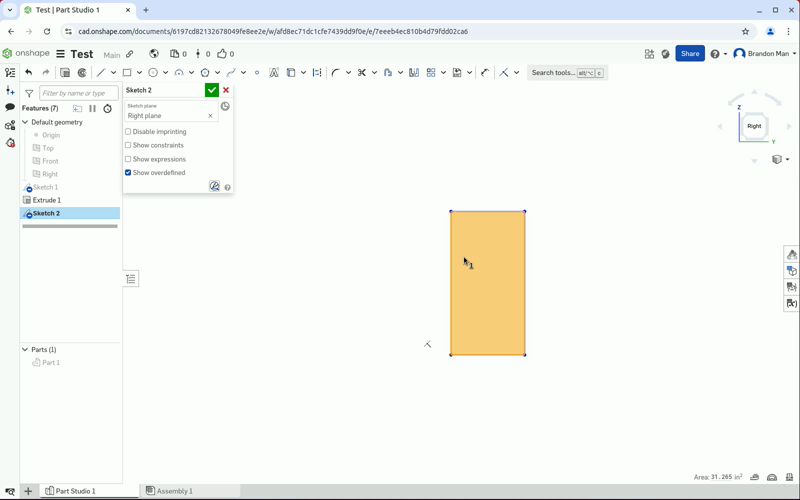
scroll(-6)
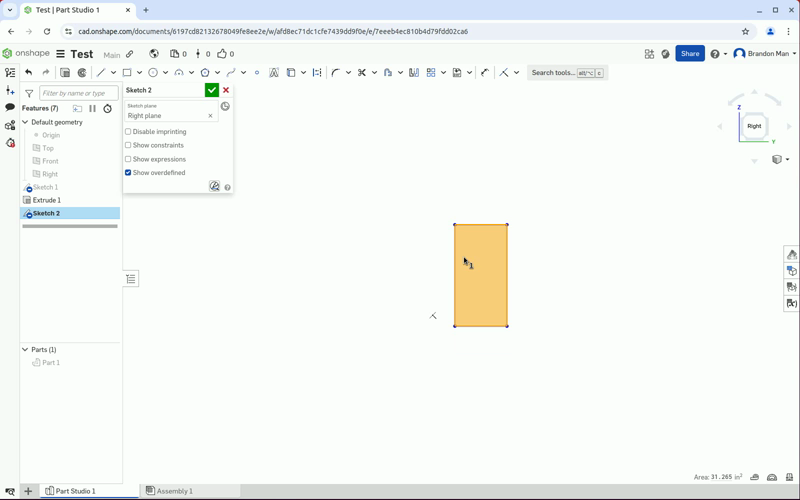
scroll(-6)
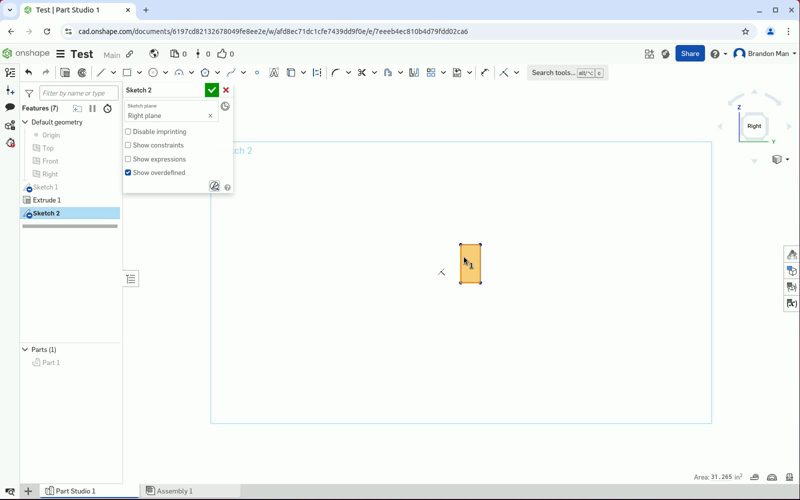
mouse_move(73, 352)
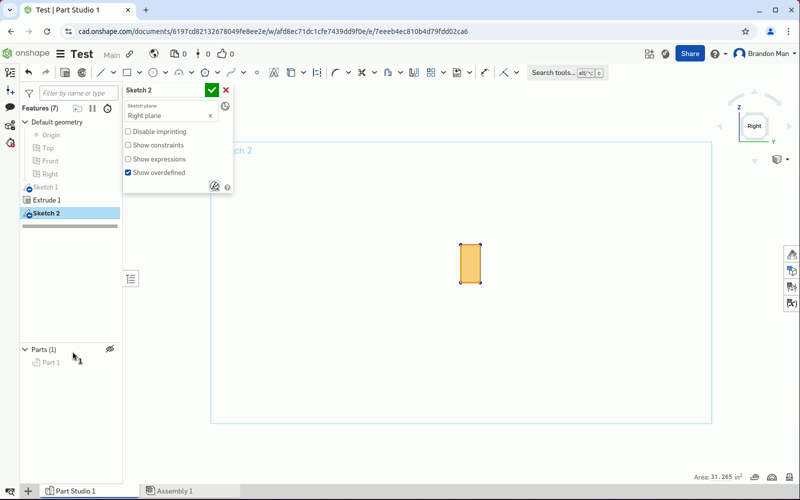
key(shift+y)
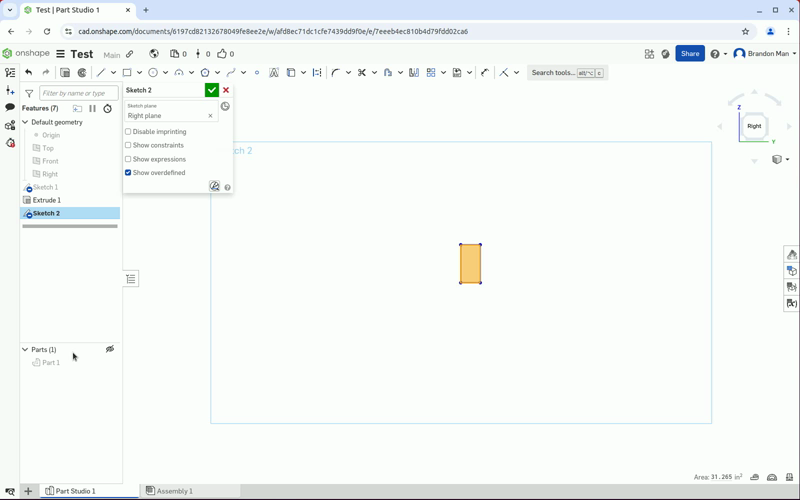
key(shift+e)
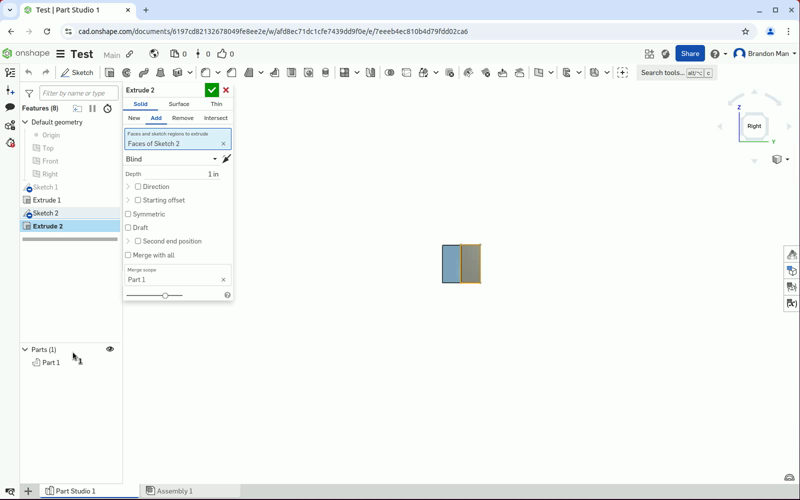
mouse_move(143, 106)
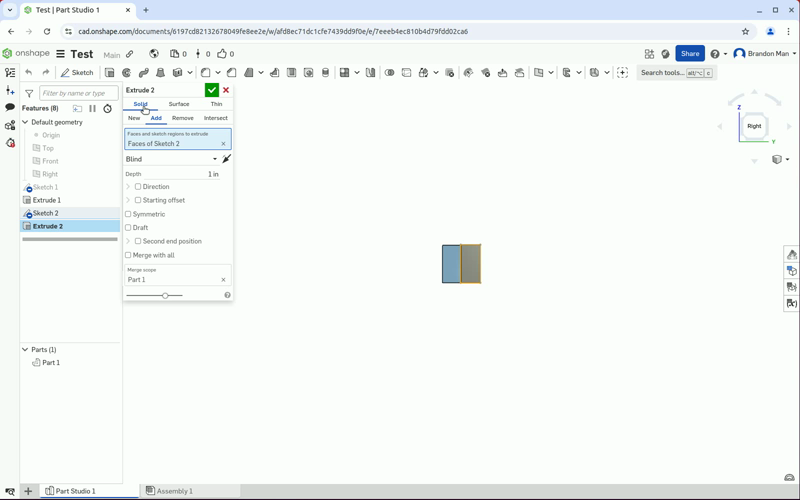
click(143, 106)
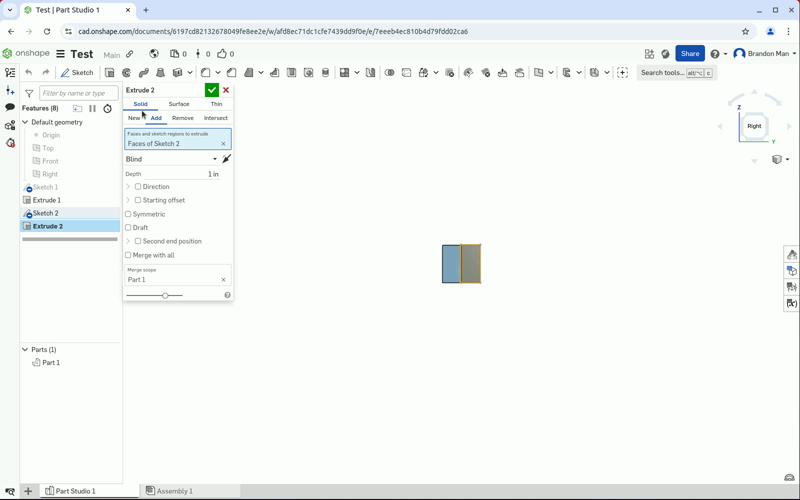
mouse_move(137, 120)
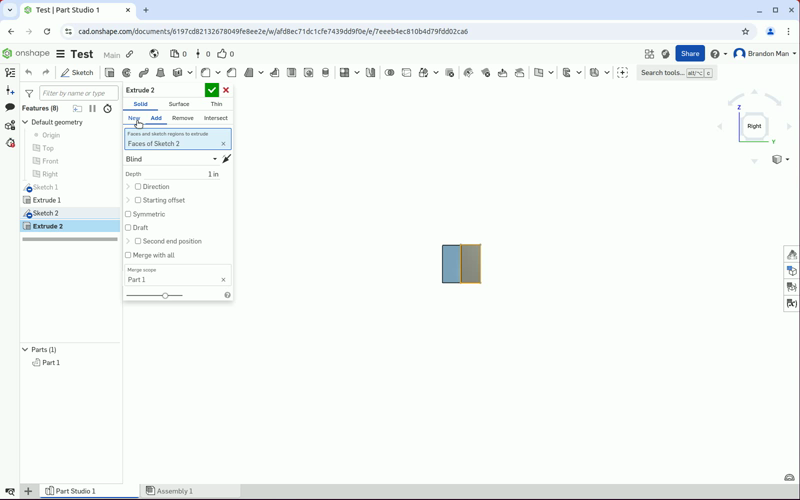
click(137, 120)
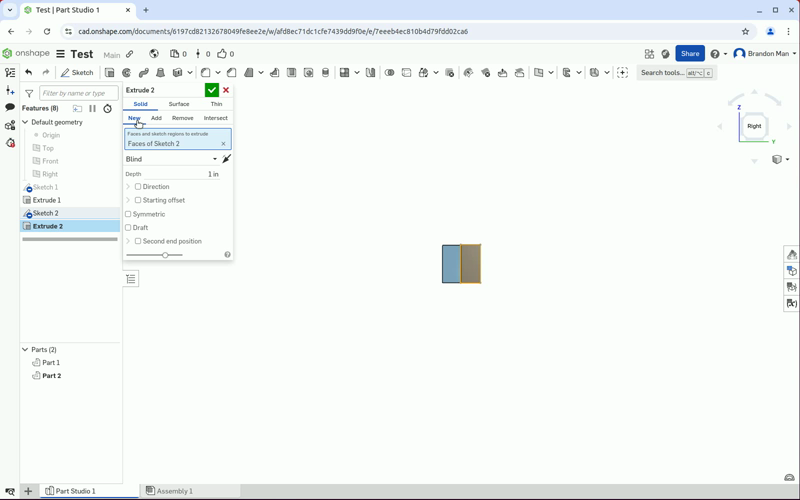
key(tab, 4)
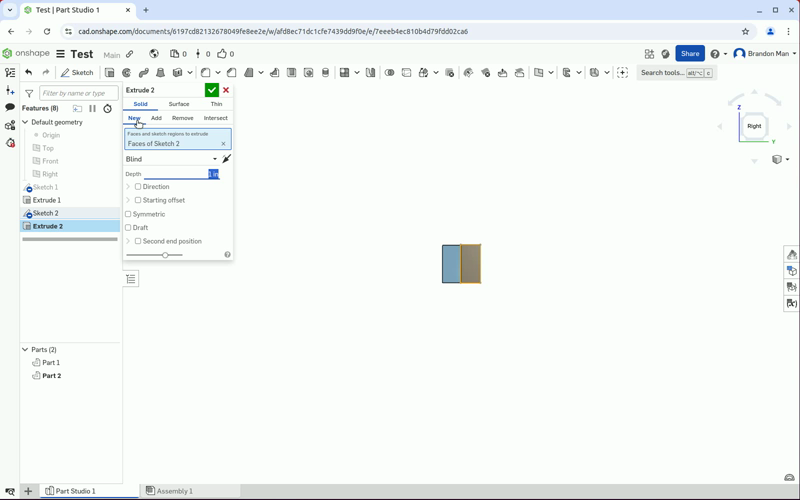
text(15.405)
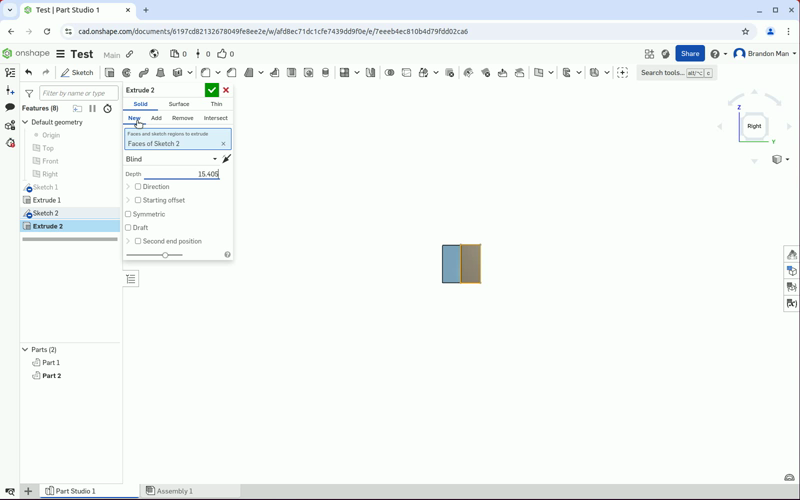
key(enter)
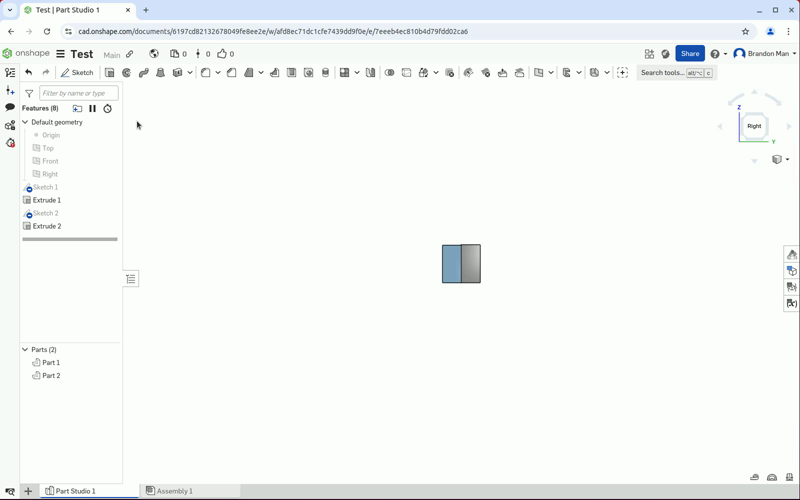
key(shift+h)
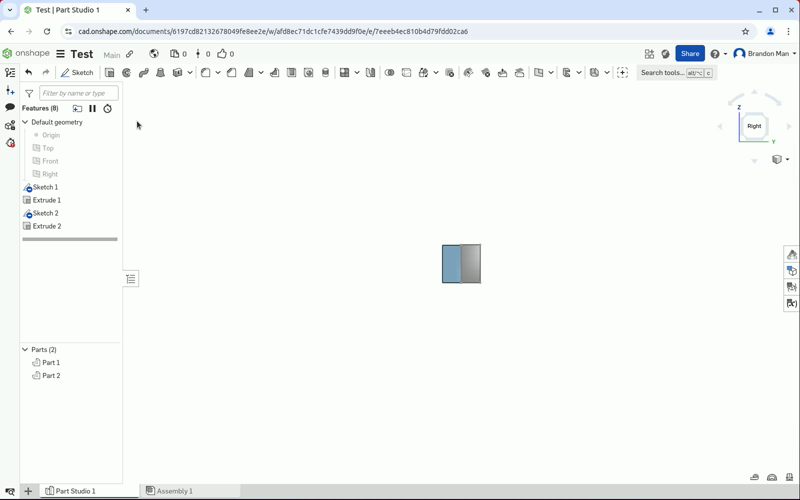
key(shift+h)
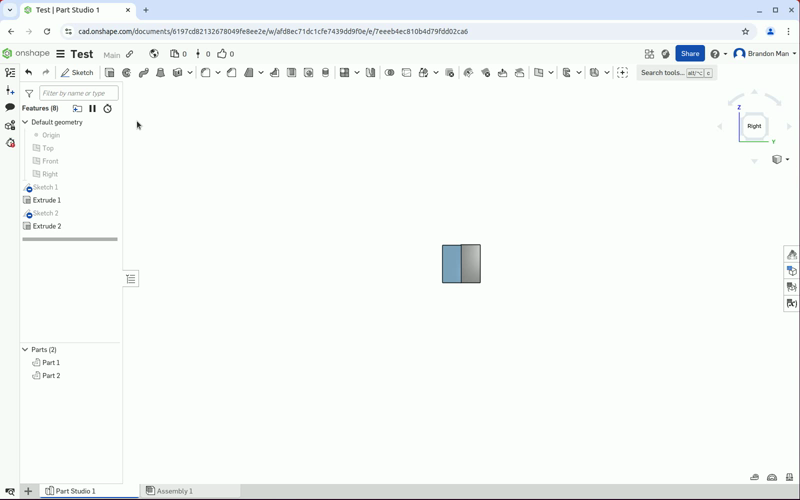
mouse_move(73, 189)
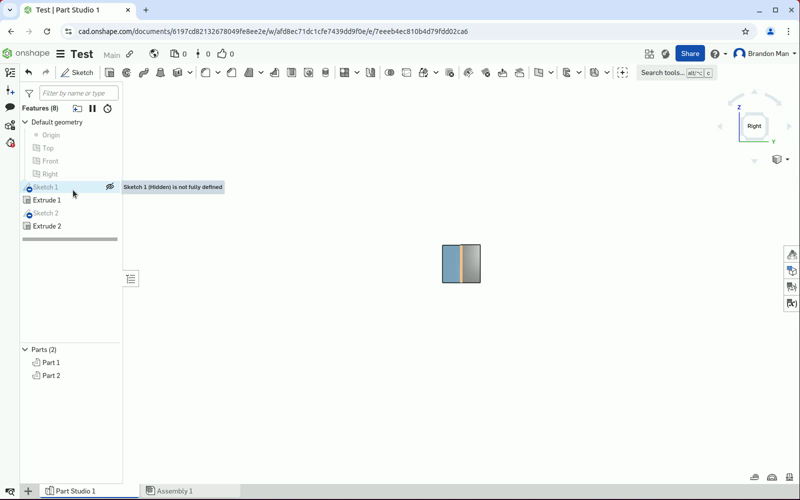
click(73, 189)
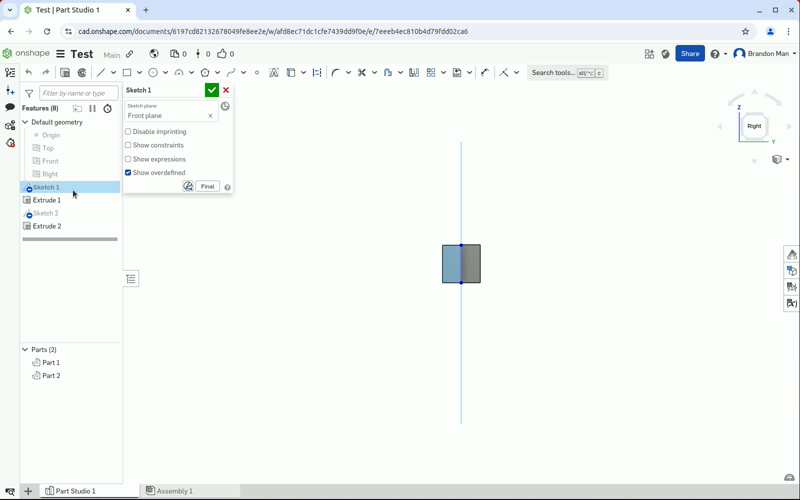
mouse_move(229, 92)
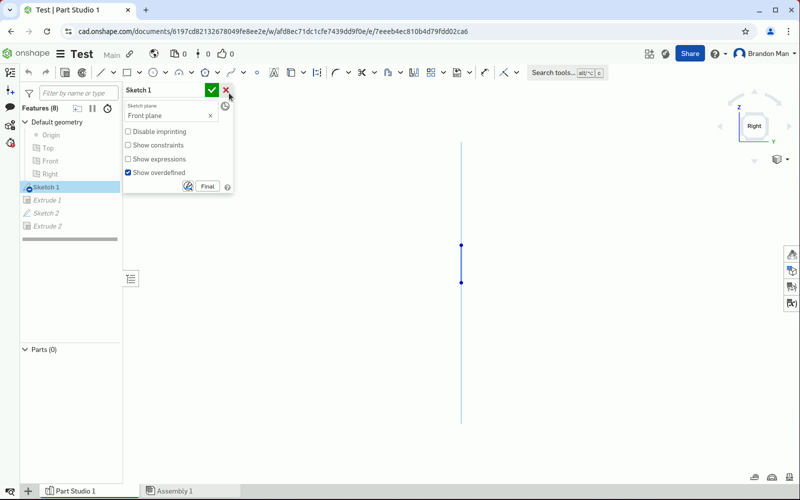
click(229, 92)
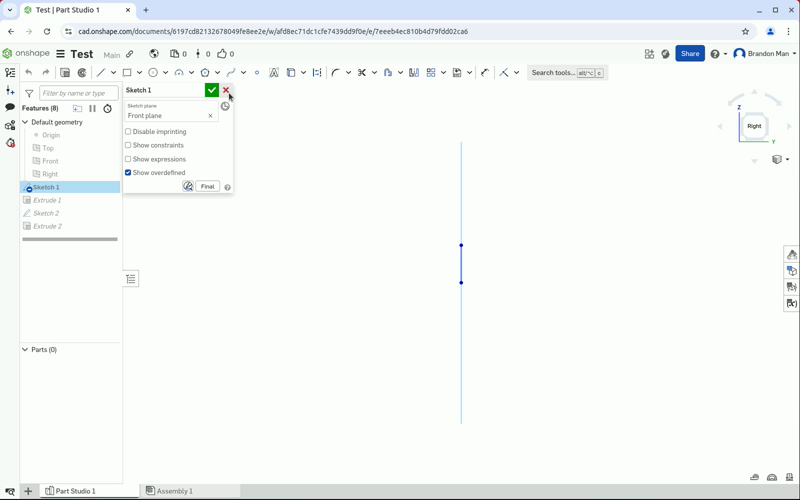
key(shift+s)
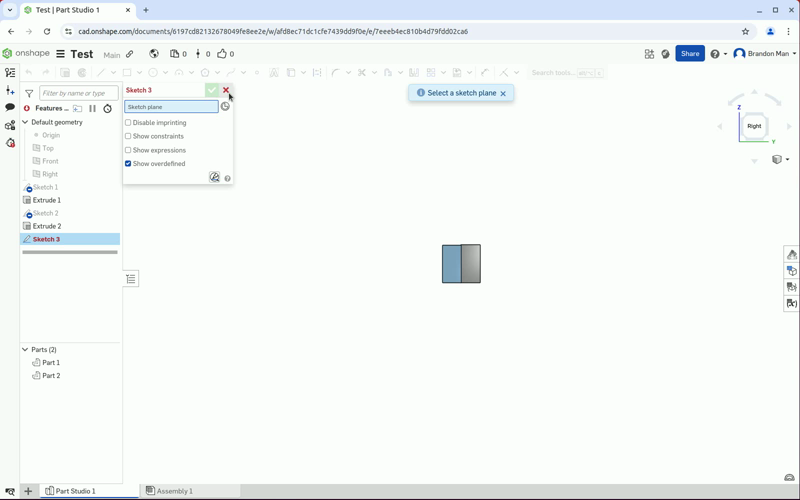
mouse_move(73, 176)
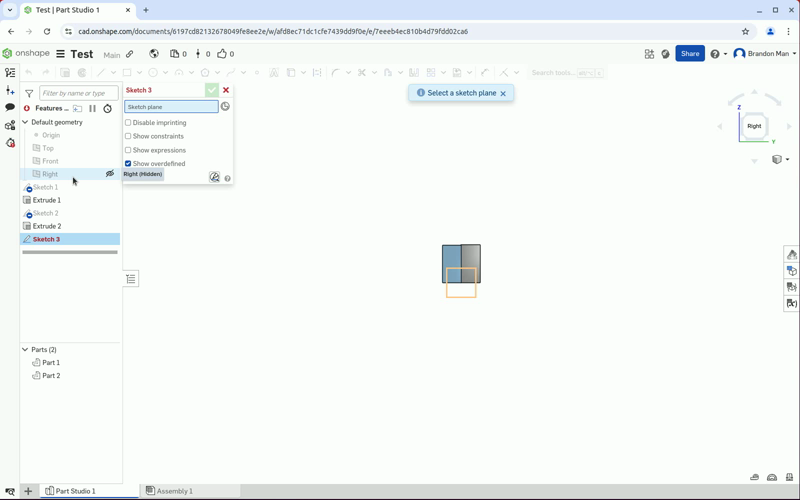
click(73, 176)
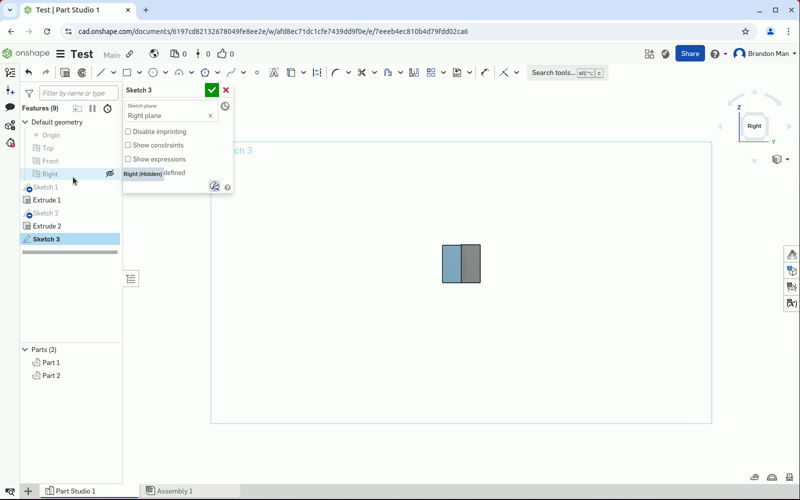
mouse_move(73, 352)
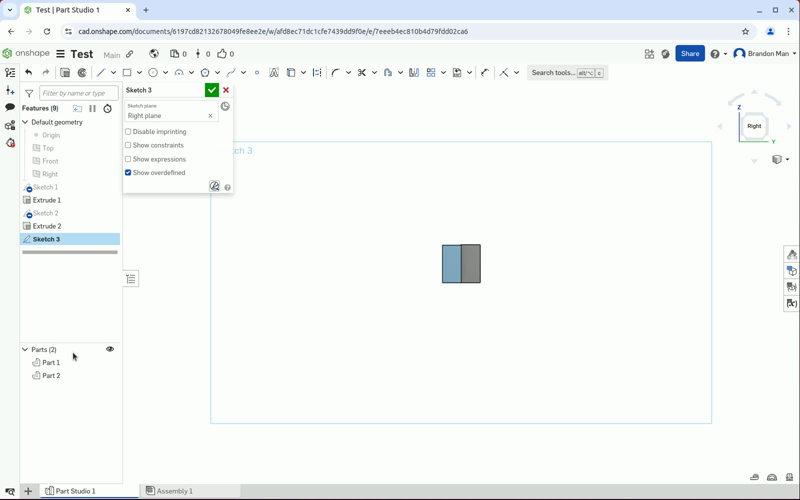
key(y)
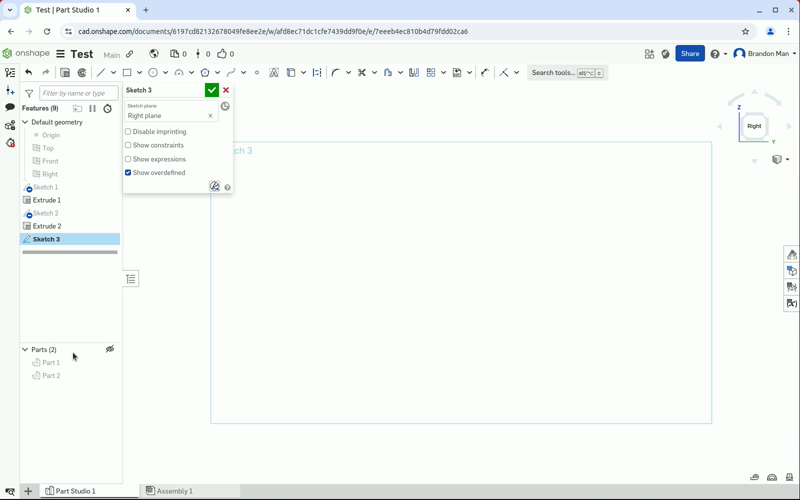
key(l)
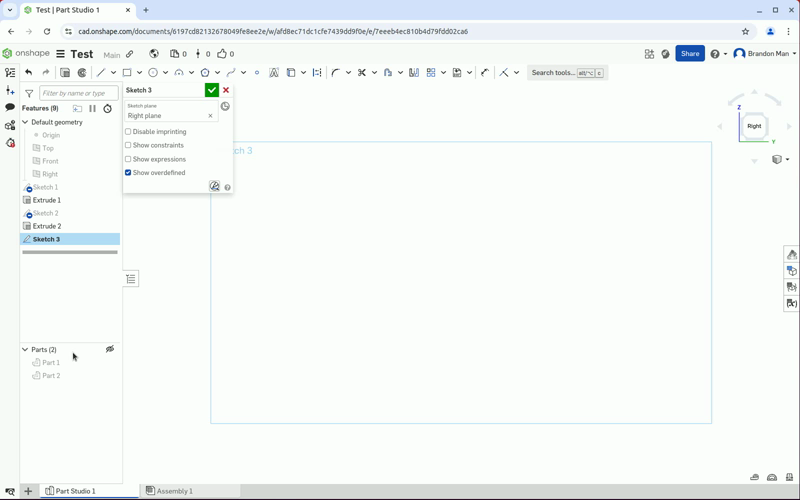
key_down(shift)
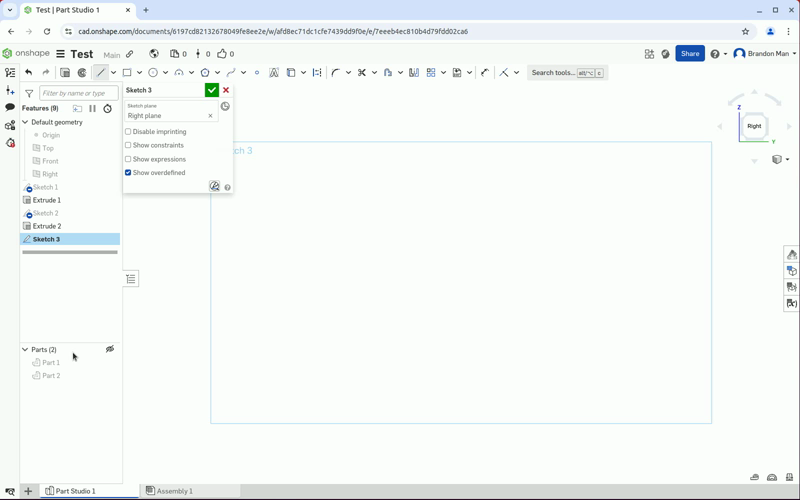
mouse_move(479, 282)
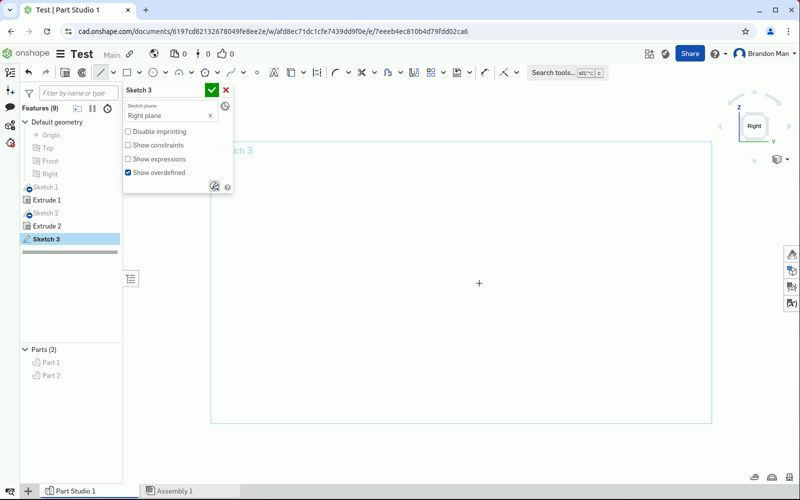
click(479, 282)
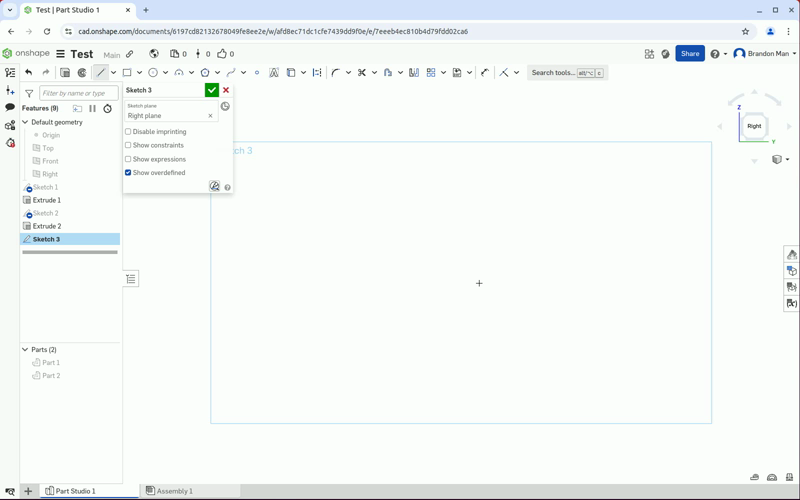
key_up(shift)
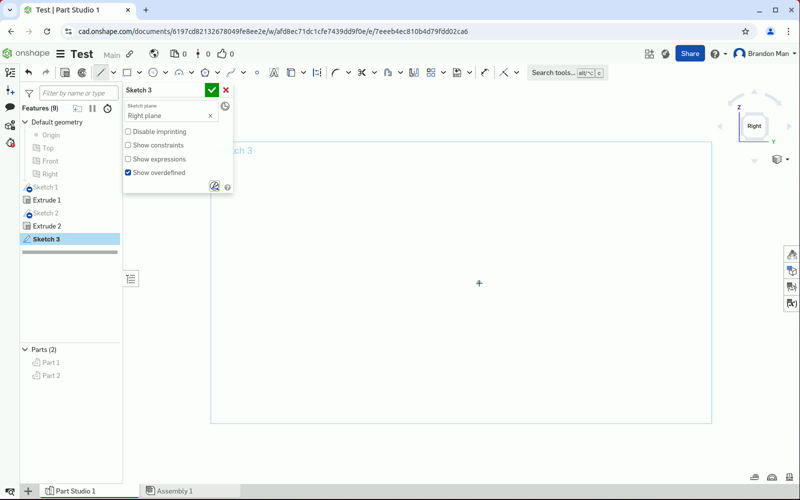
key_down(shift)
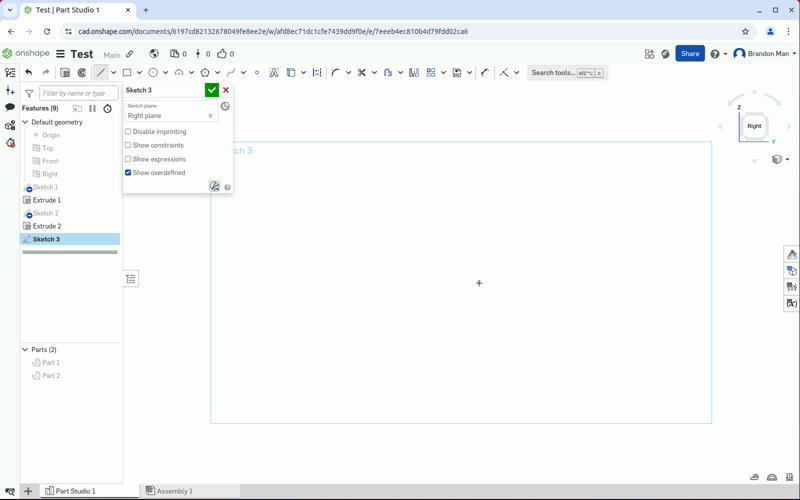
mouse_move(509, 282)
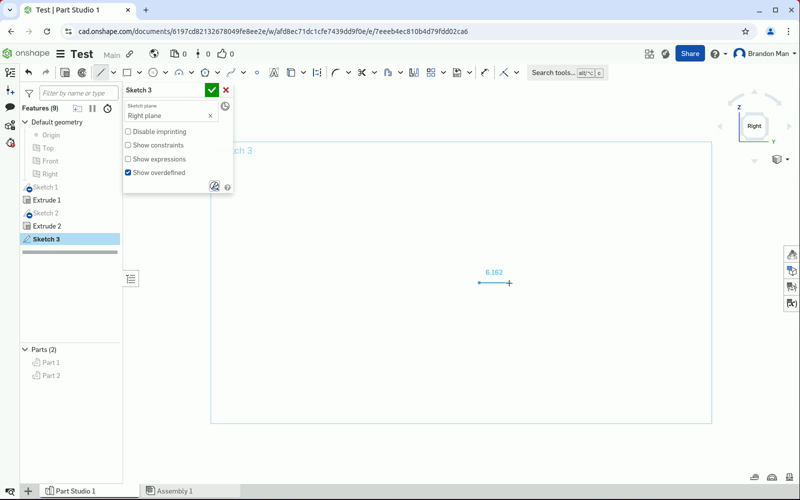
mouse_move(498, 282)
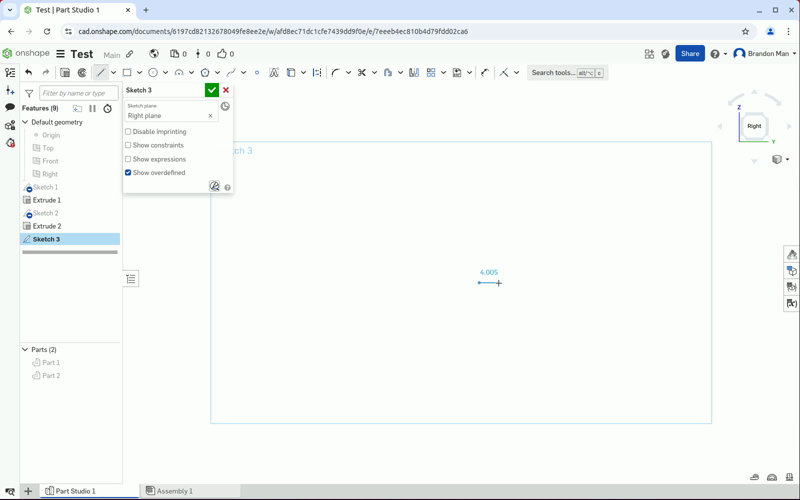
click(498, 282)
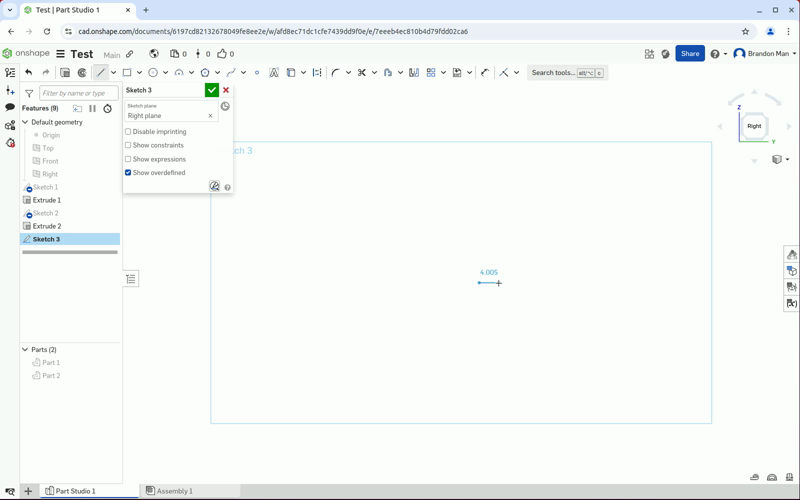
key_up(shift)
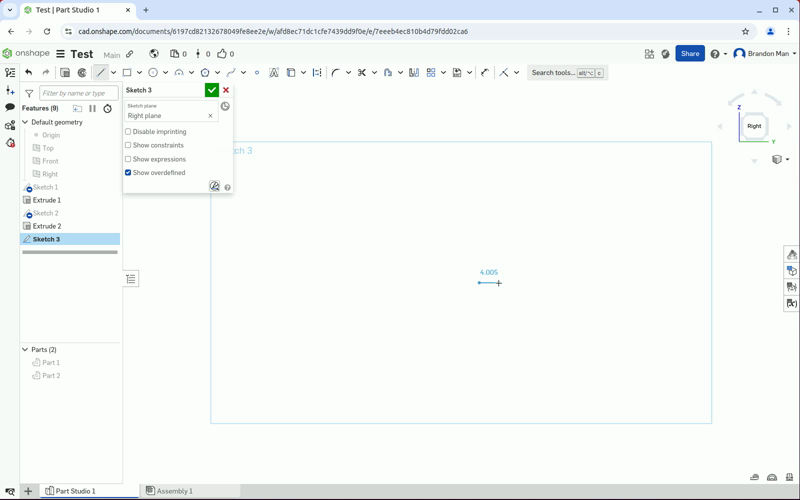
key_down(shift)
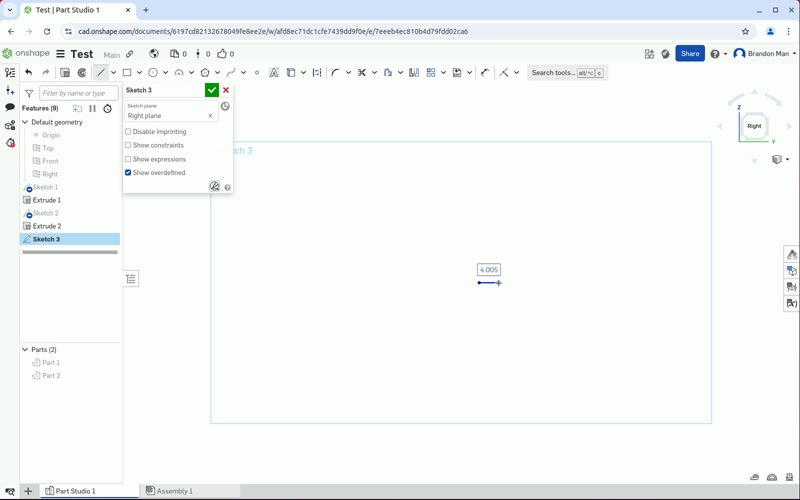
mouse_move(528, 282)
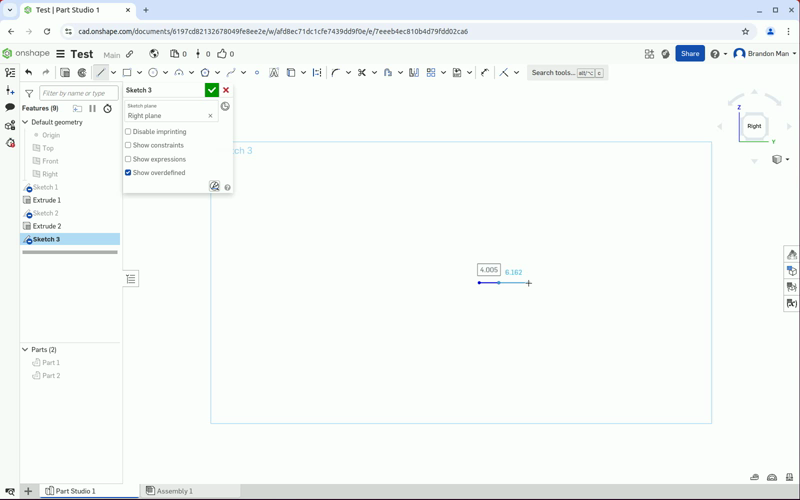
mouse_move(498, 244)
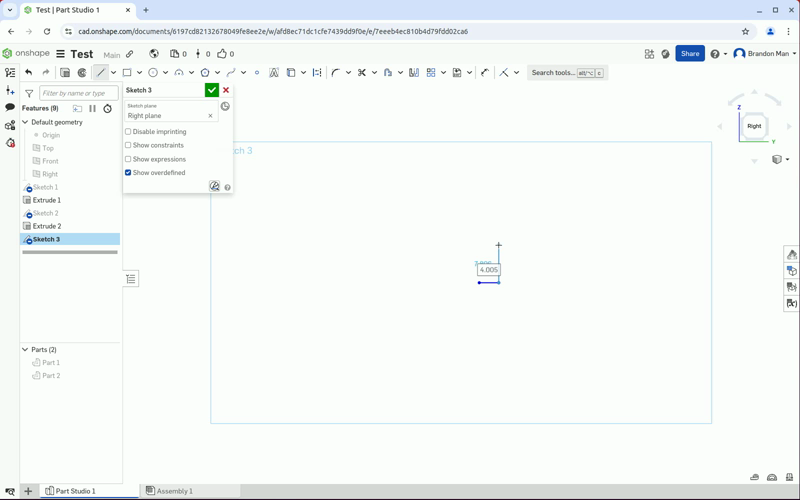
click(498, 244)
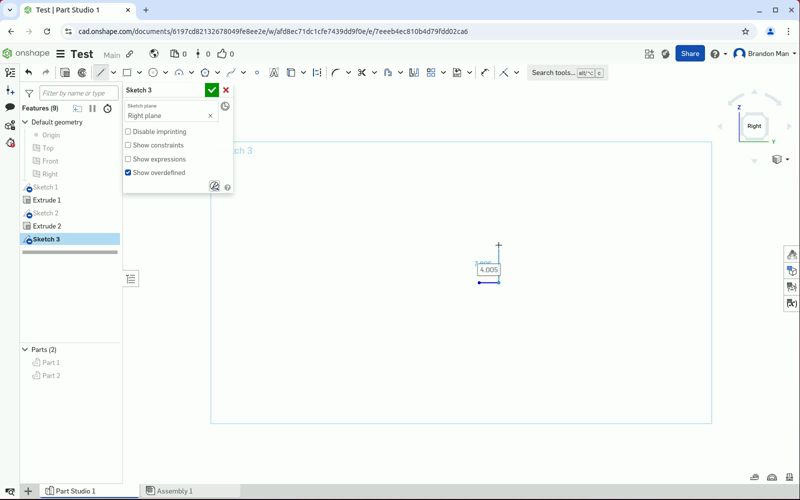
key_up(shift)
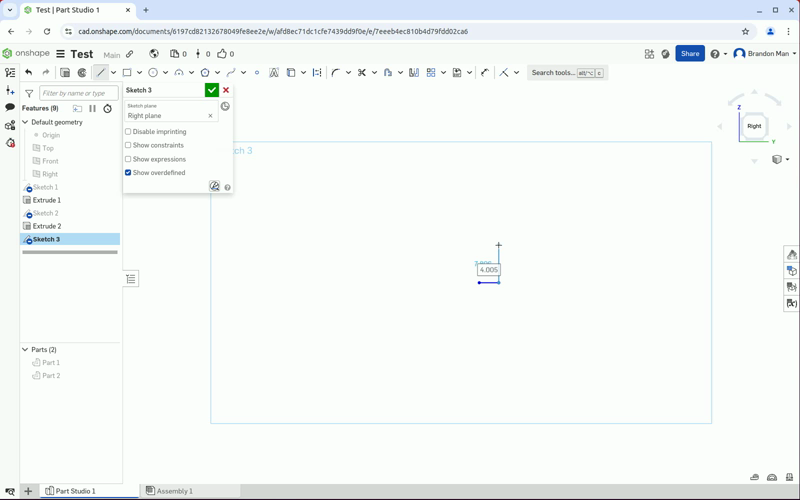
key_down(shift)
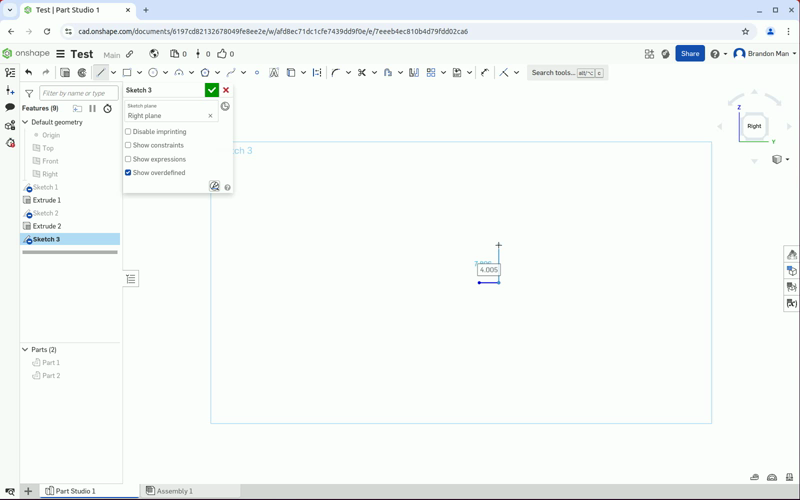
mouse_move(528, 244)
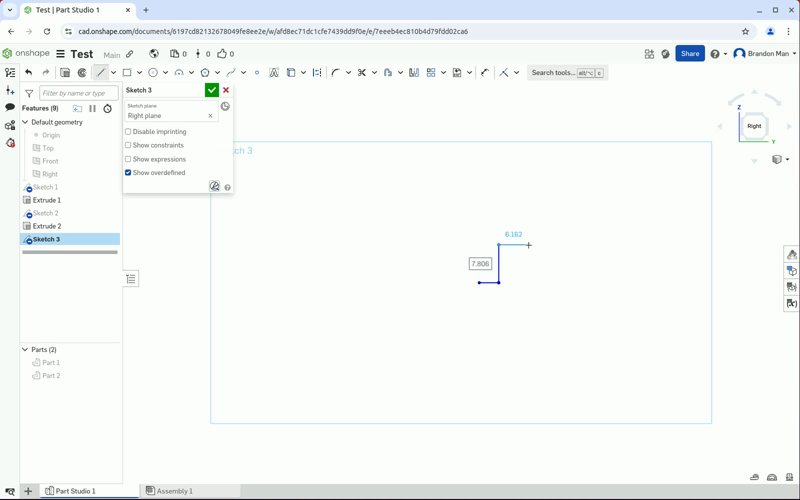
mouse_move(479, 244)
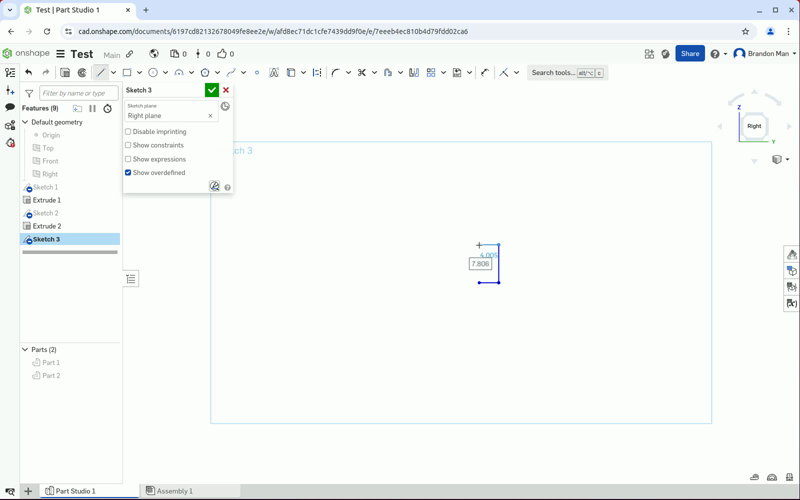
click(479, 244)
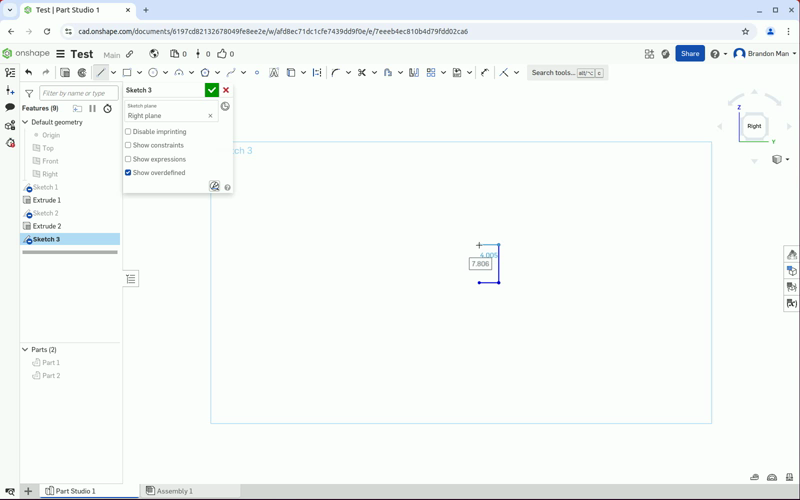
key_up(shift)
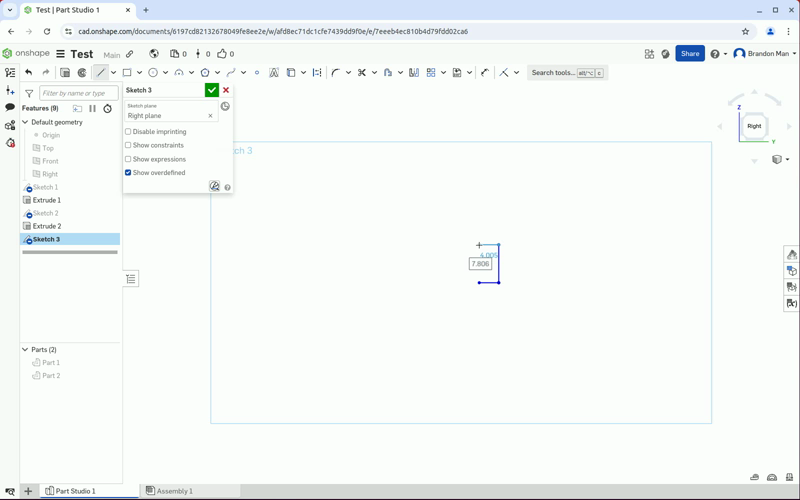
mouse_move(509, 244)
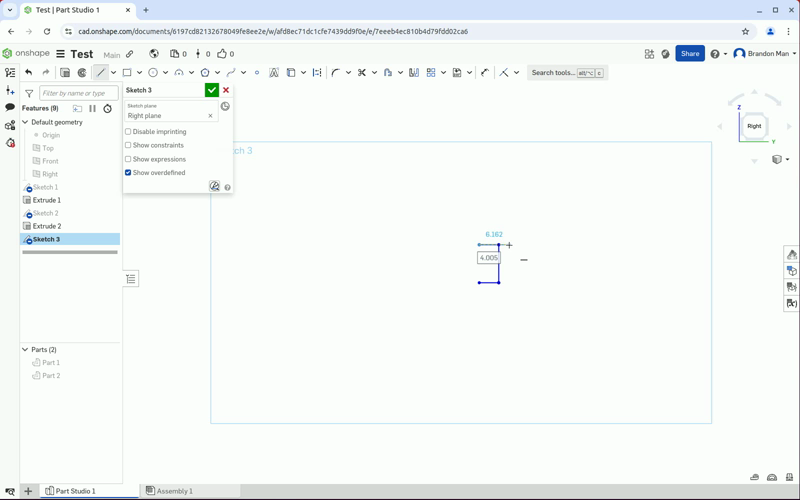
key_down(shift)
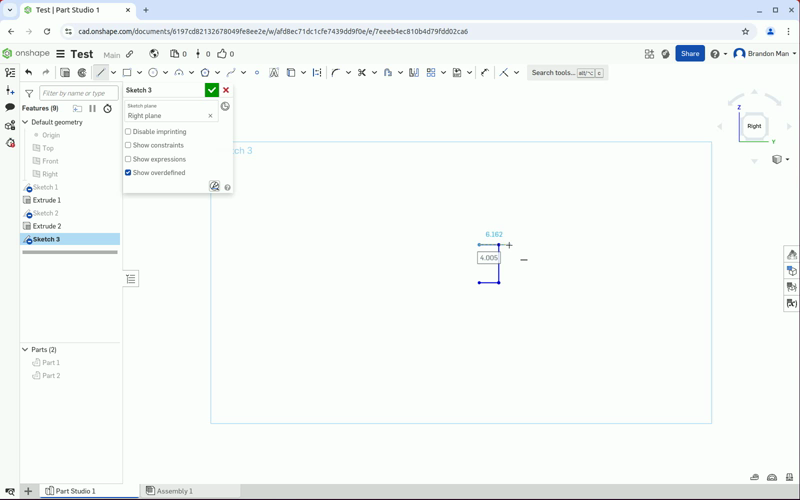
mouse_move(479, 282)
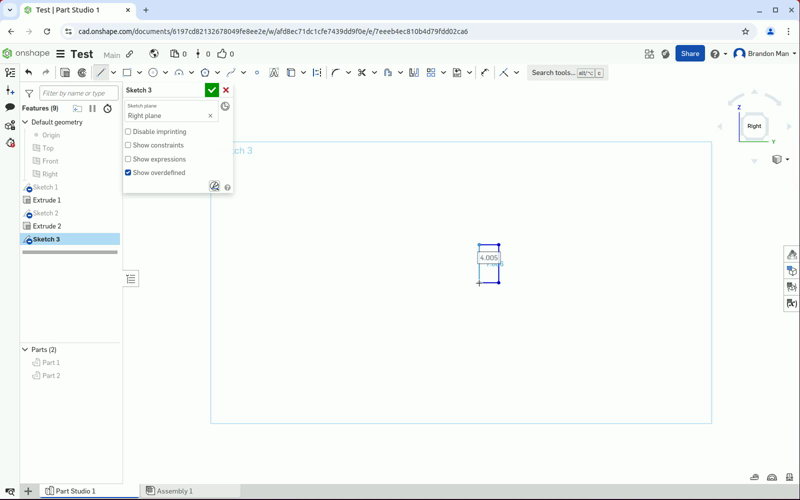
key_up(shift)
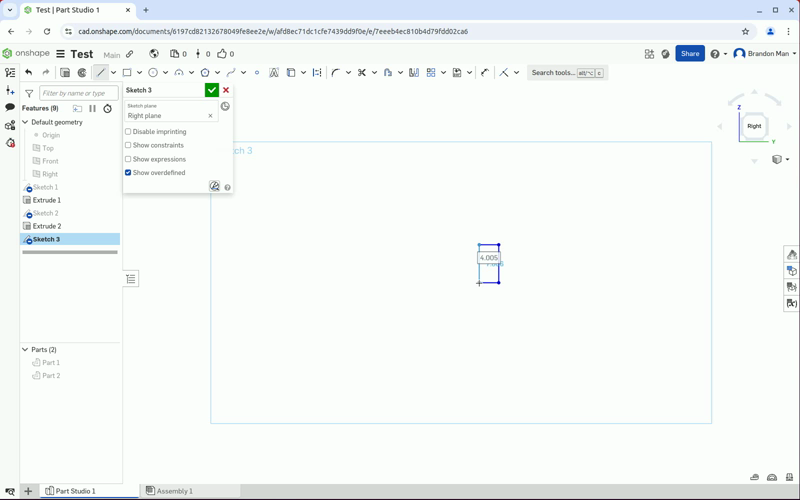
click(479, 282)
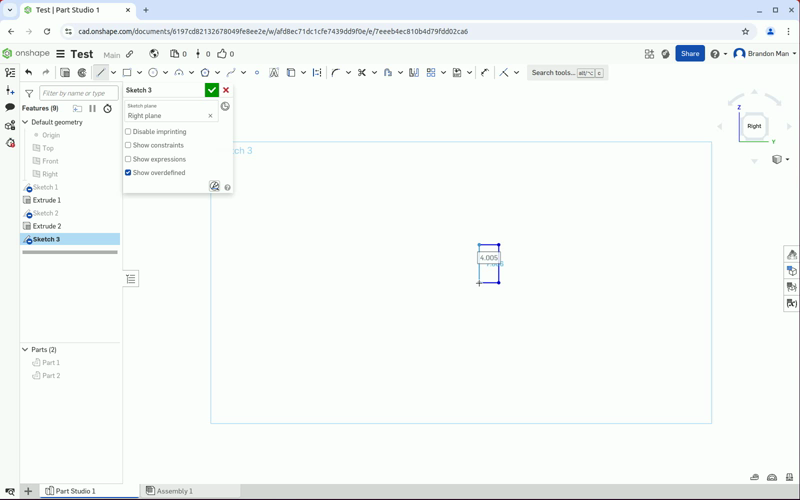
key(esc)
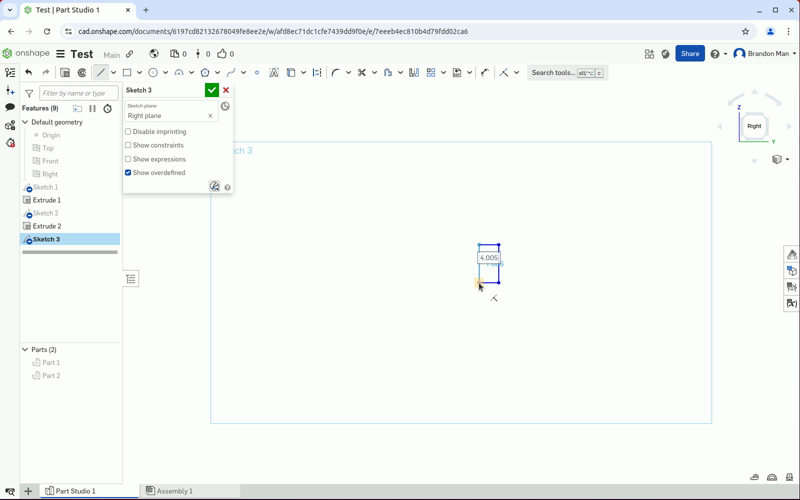
mouse_move(497, 281)
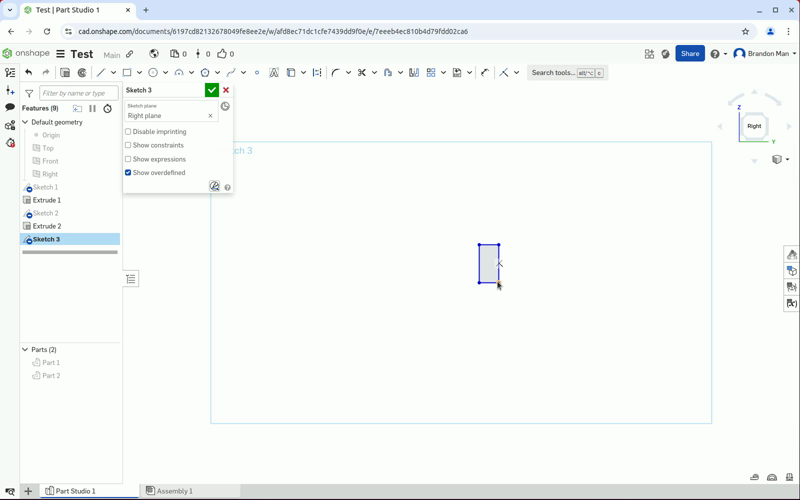
scroll(6)
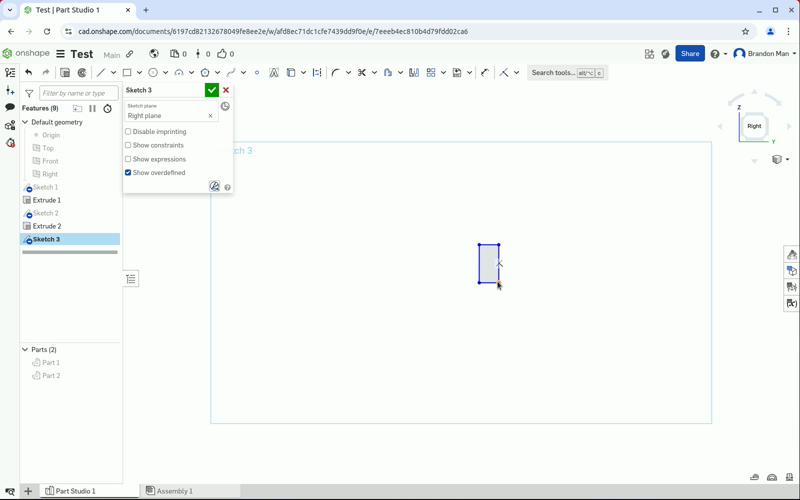
scroll(6)
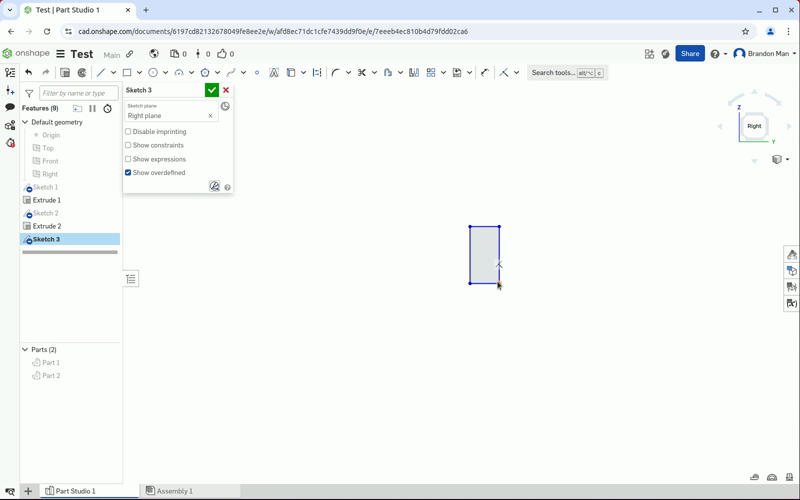
scroll(6)
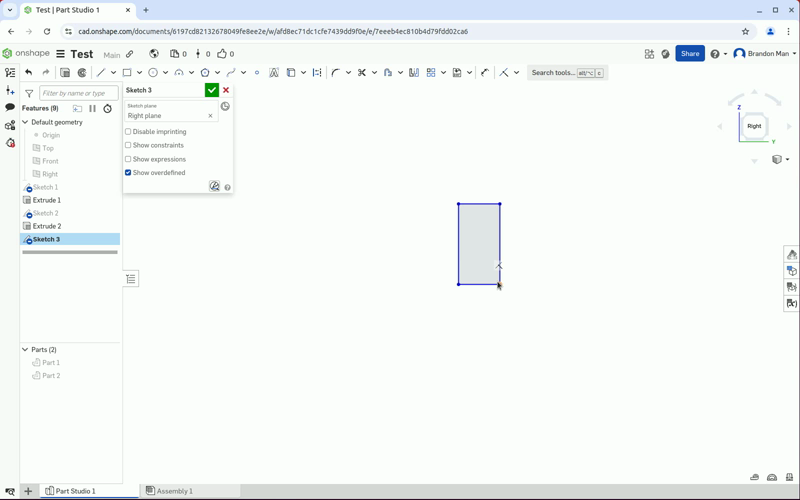
scroll(6)
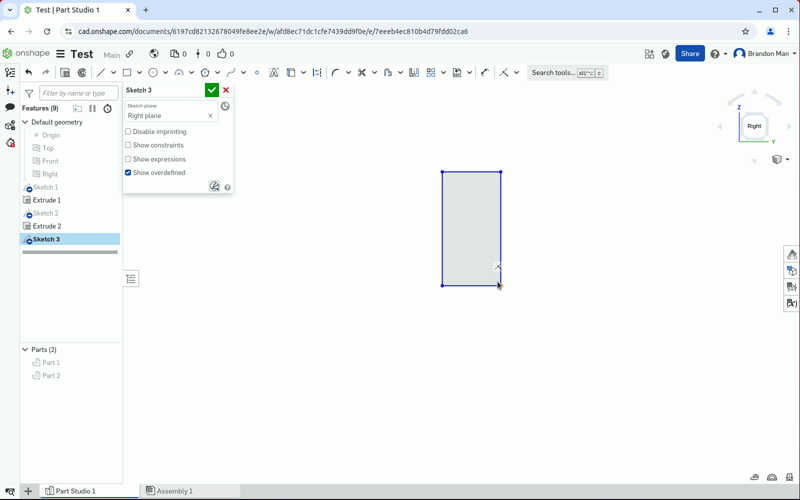
scroll(6)
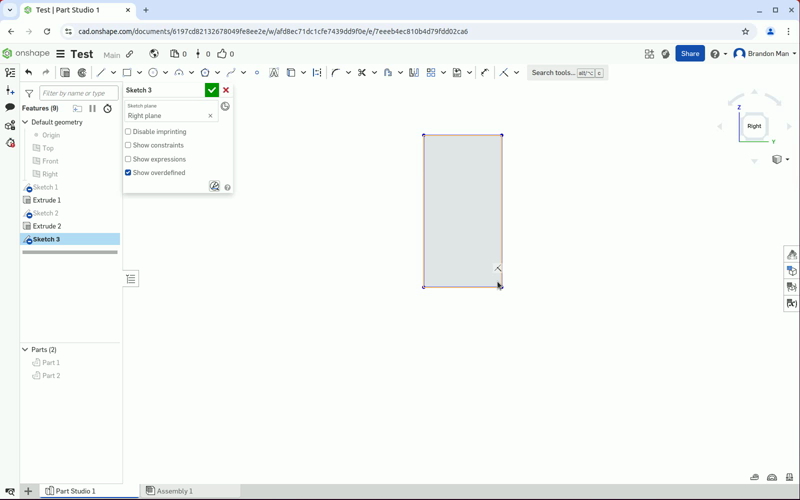
scroll(6)
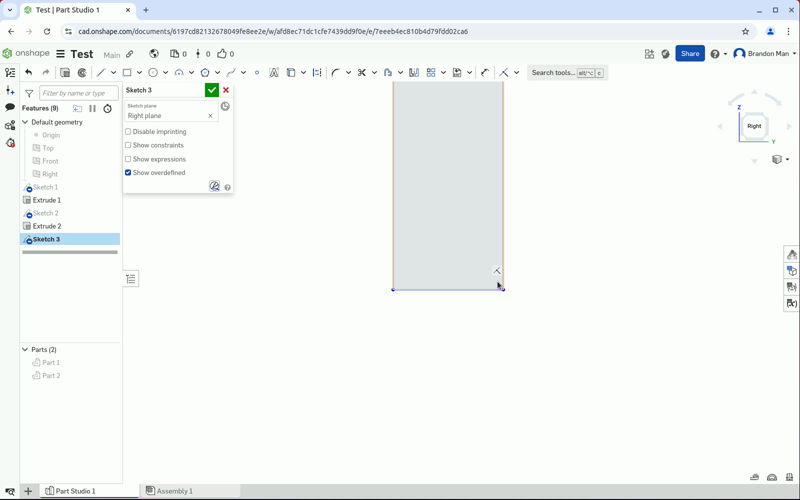
scroll(6)
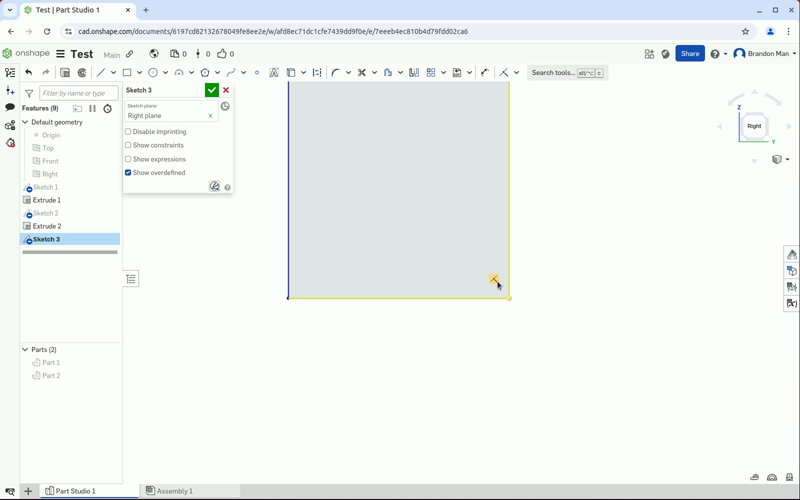
click(497, 281)
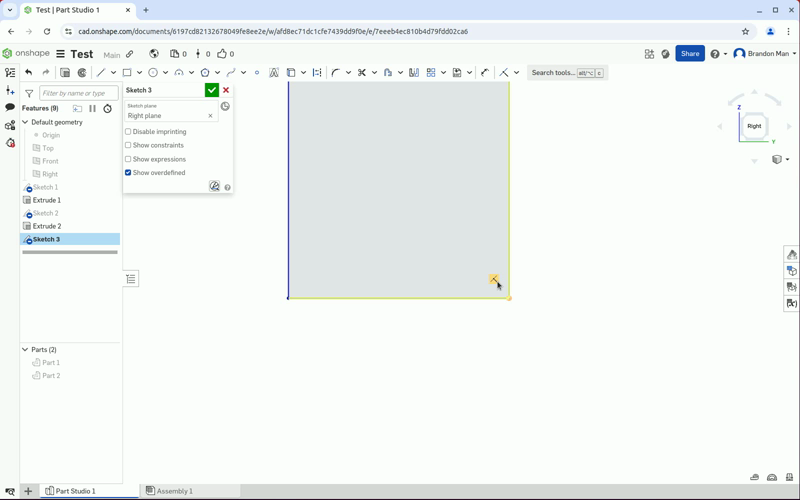
scroll(-6)
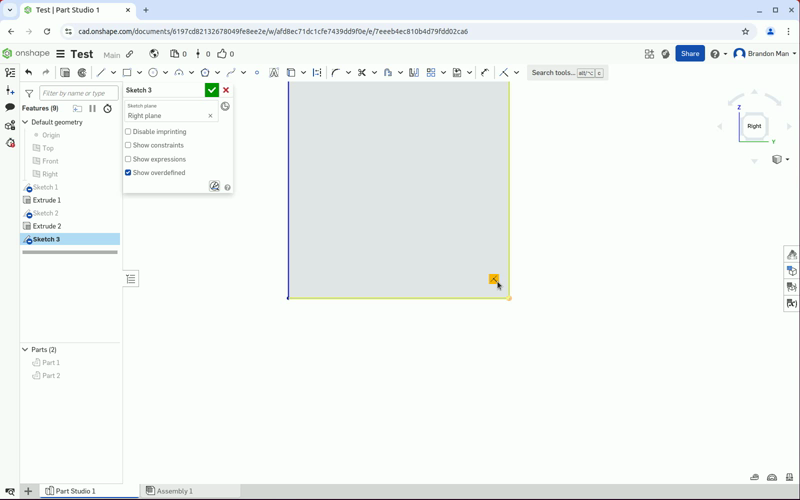
scroll(-6)
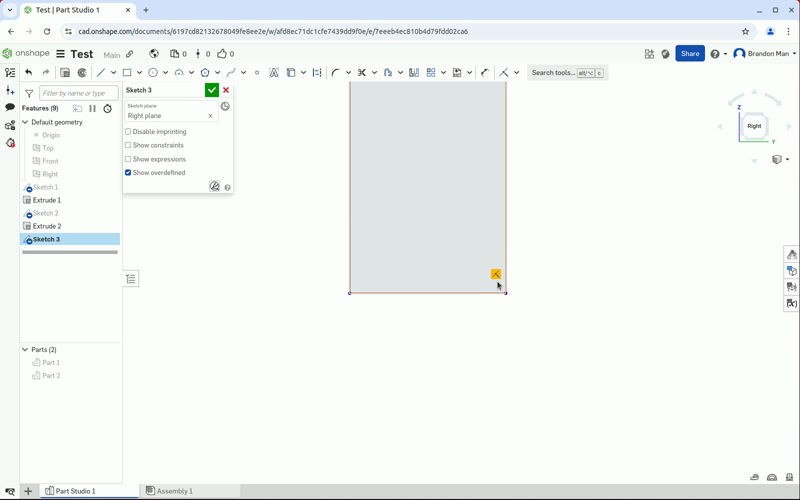
scroll(-6)
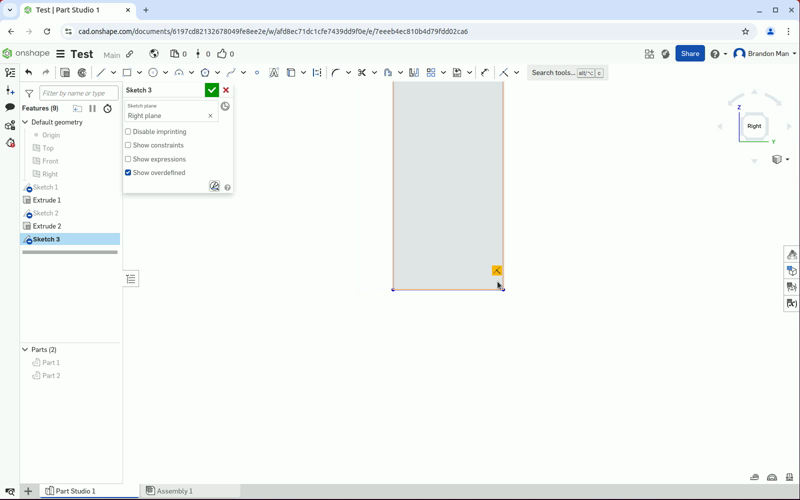
scroll(-6)
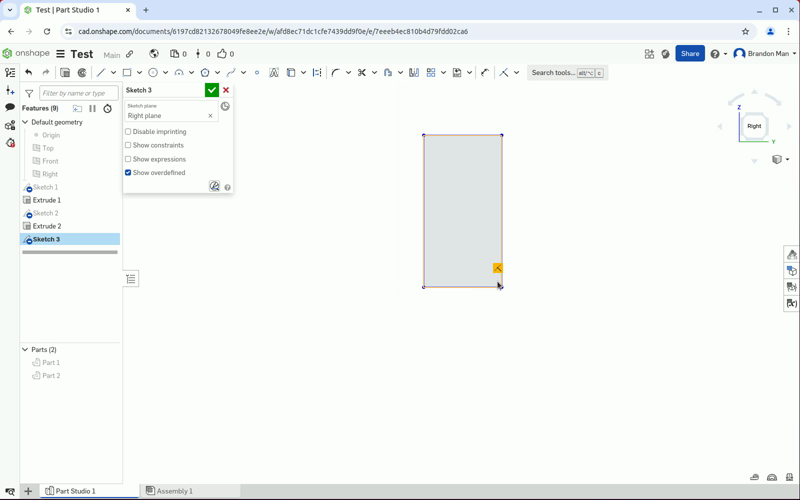
scroll(-6)
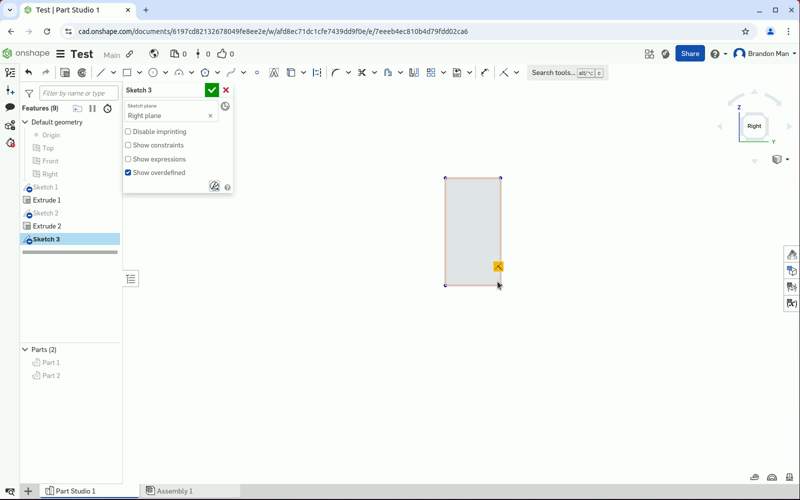
scroll(-6)
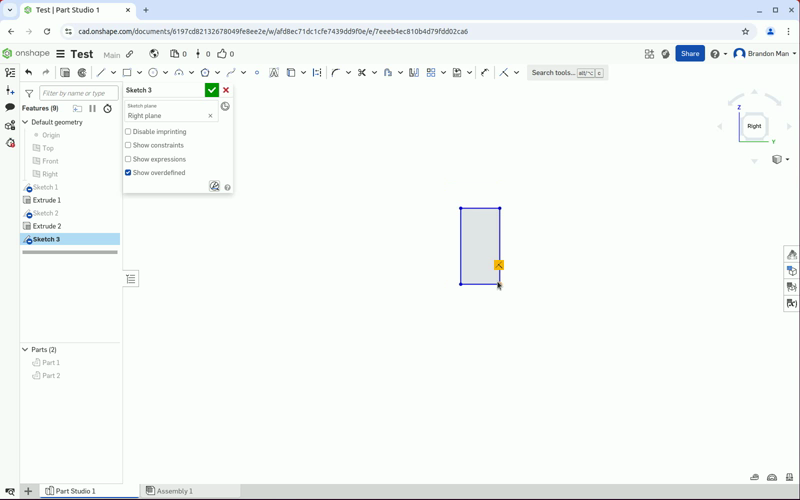
scroll(-6)
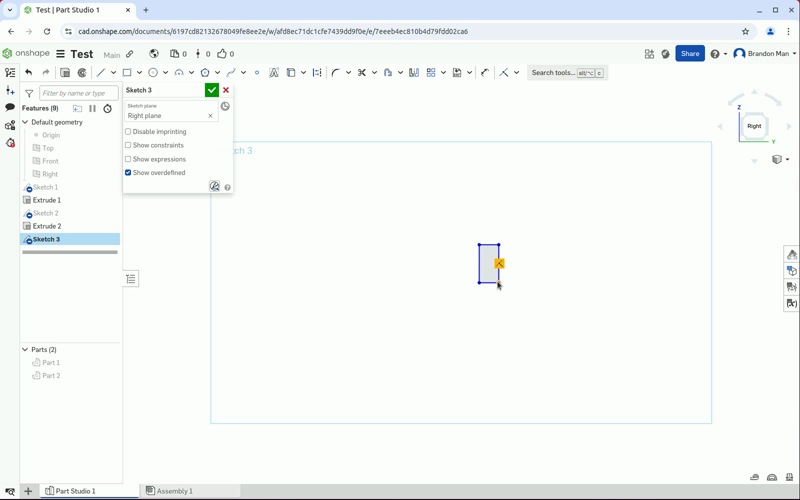
mouse_move(73, 352)
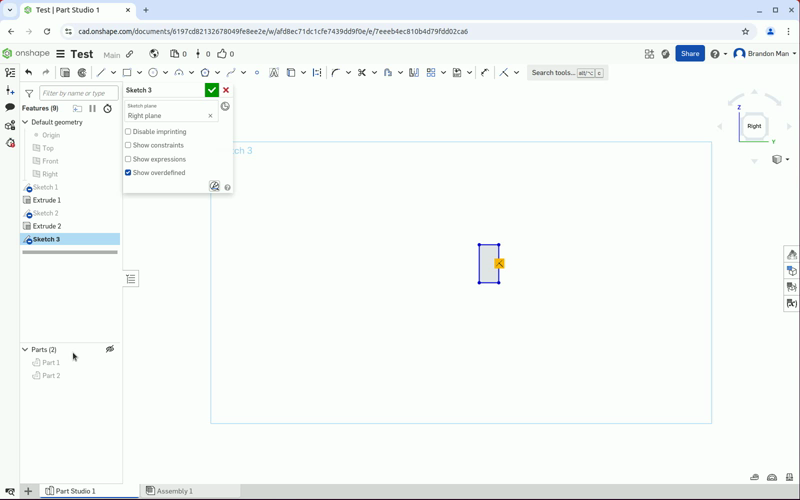
key(shift+y)
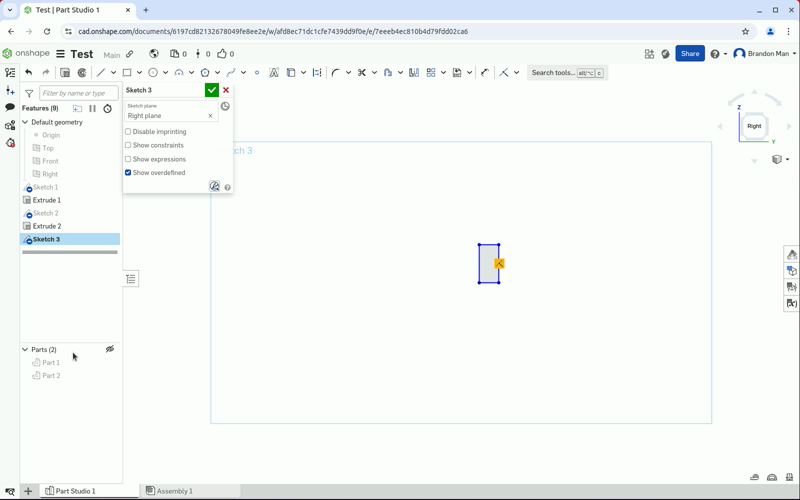
key(shift+e)
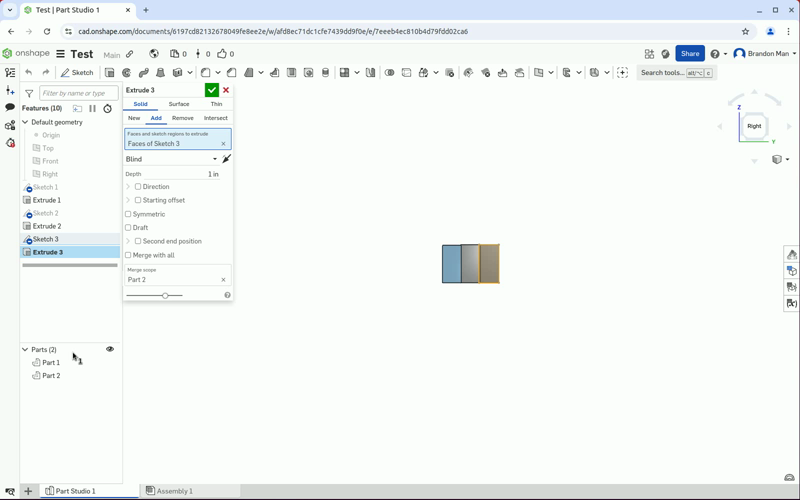
mouse_move(143, 106)
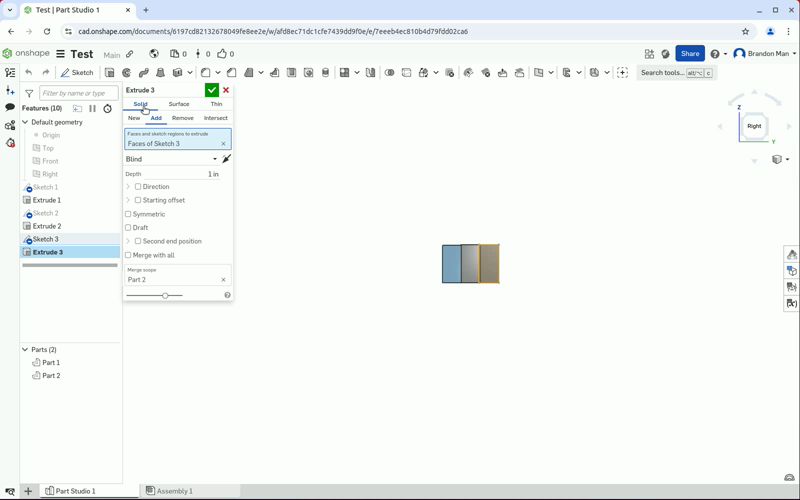
click(143, 106)
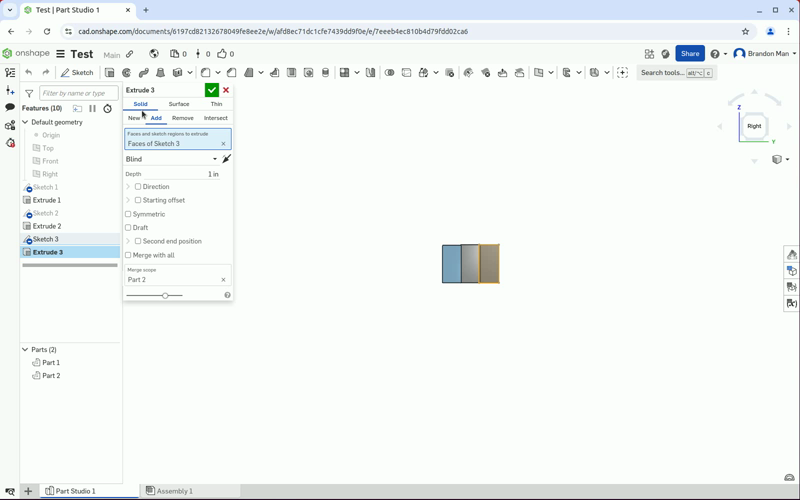
mouse_move(137, 120)
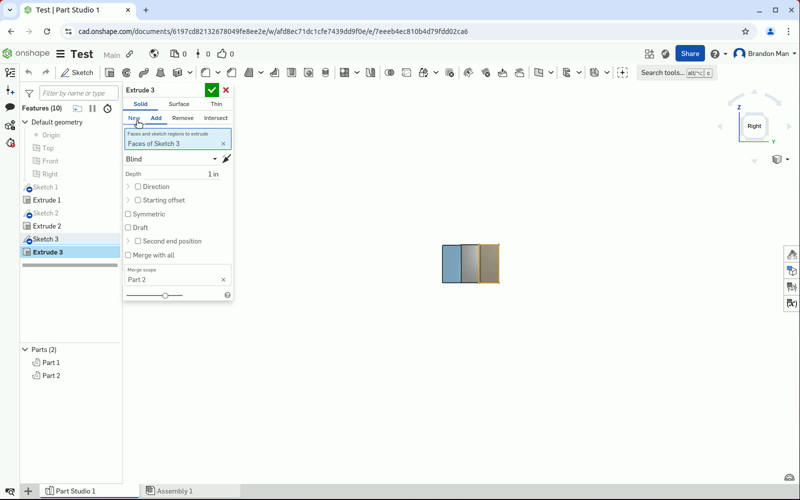
click(137, 120)
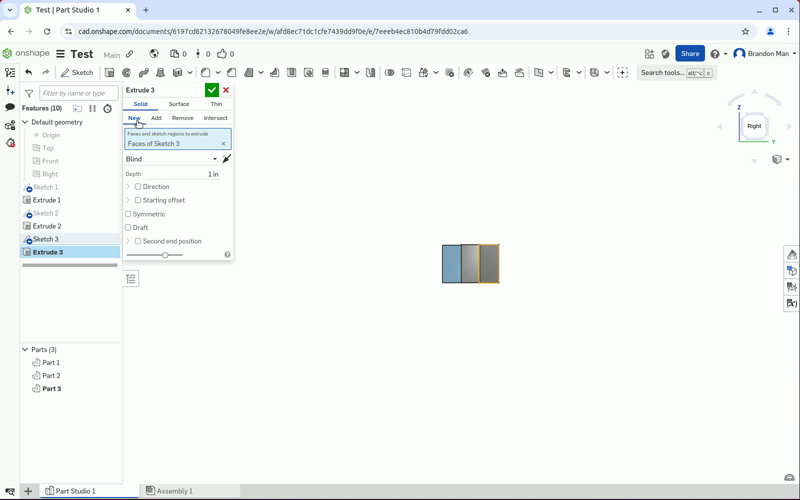
key(tab, 4)
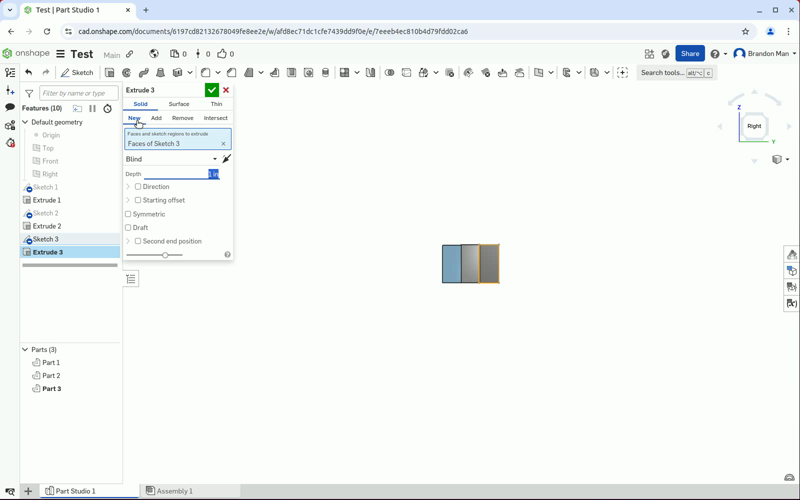
text(23.108)
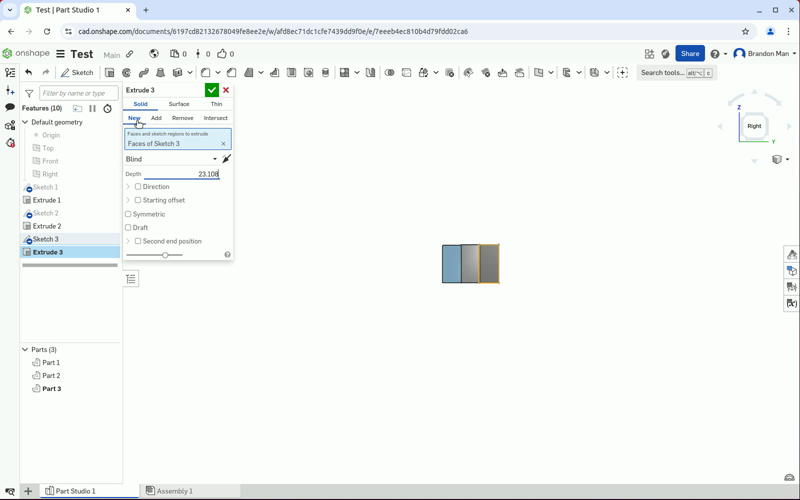
key(enter)
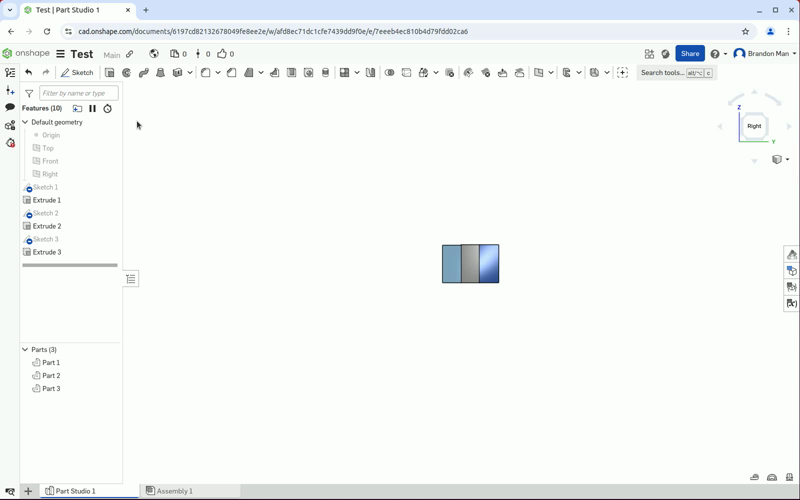
key(shift+h)
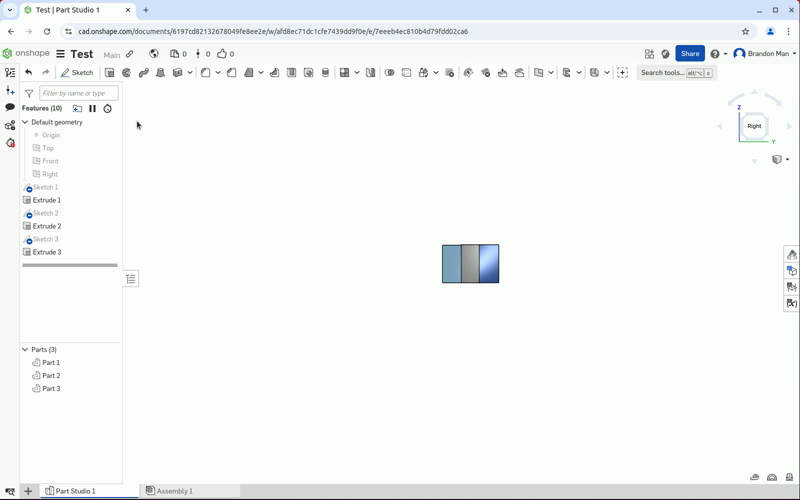
key(shift+h)
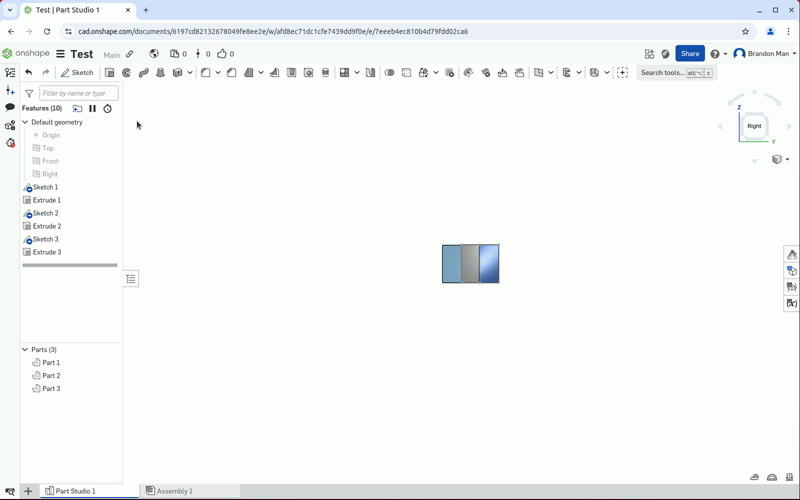
key(shift+7)
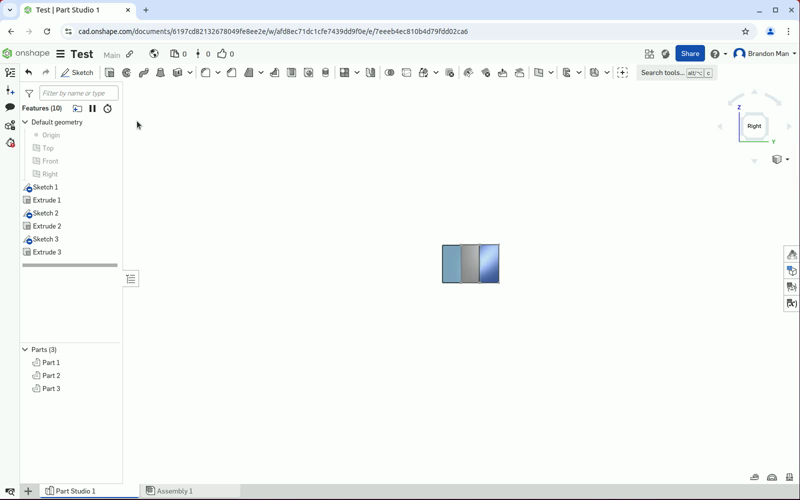
key(right, 2)
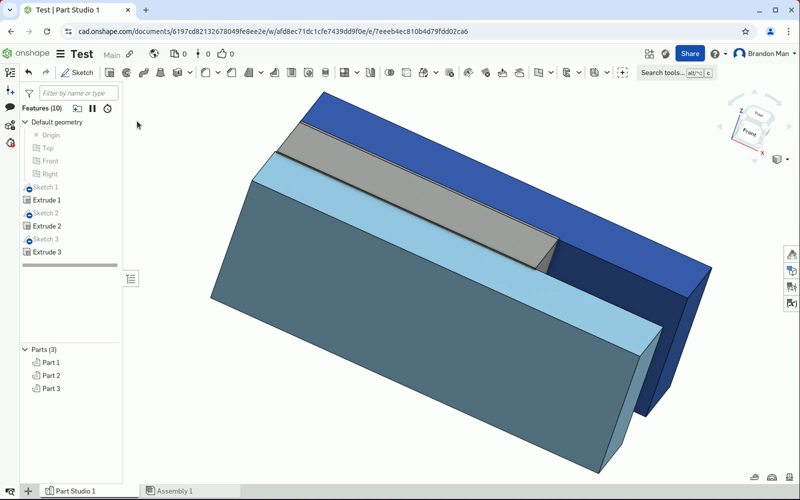
key(down, 2)
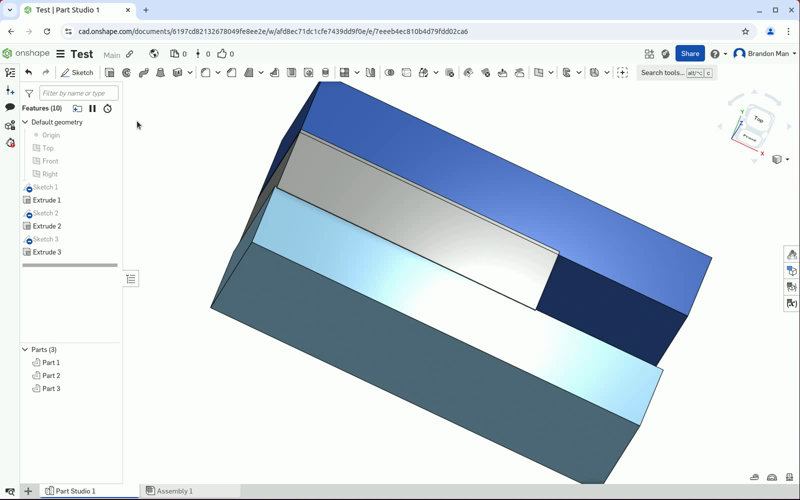
key(up, 2)
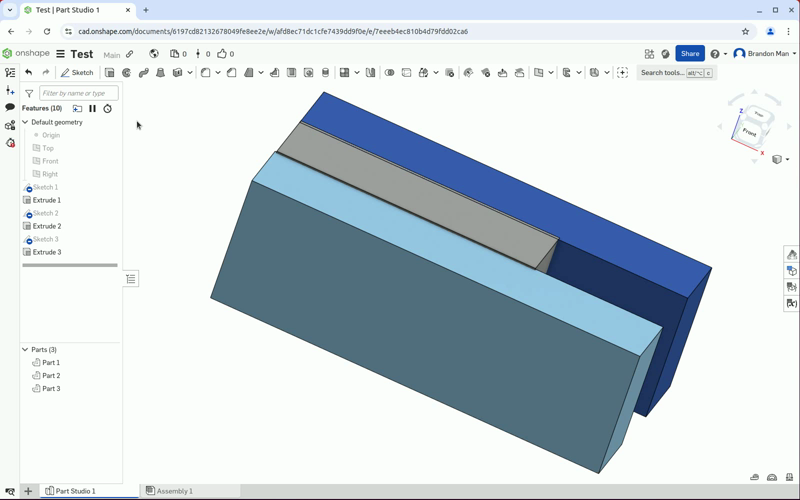
key(left, 2)
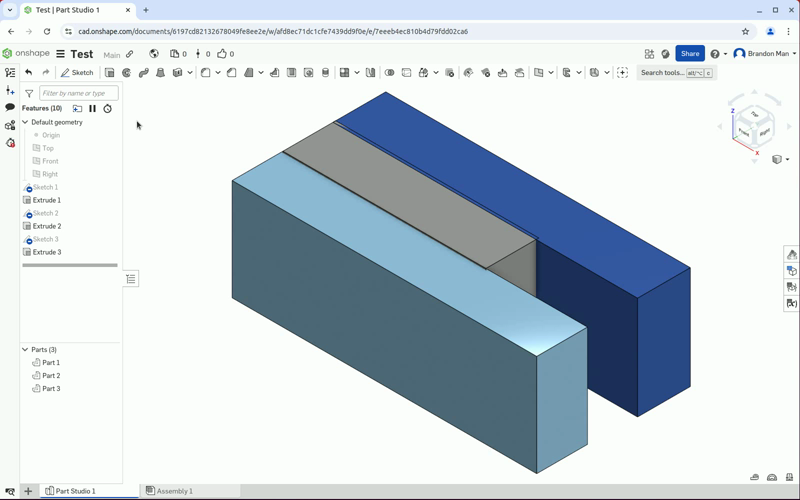
mouse_move(73, 189)
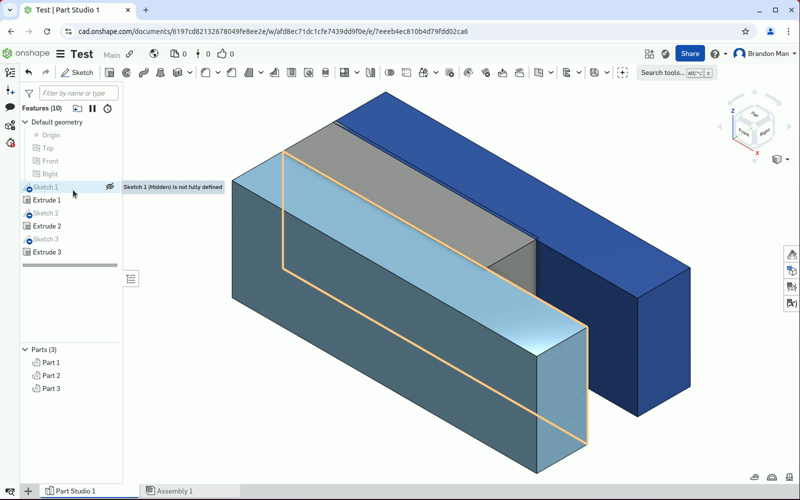
click(73, 189)